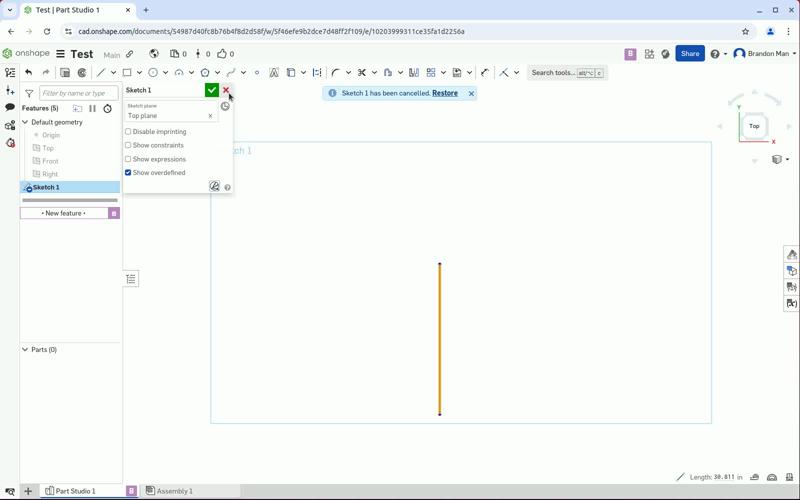
key(shift+h)
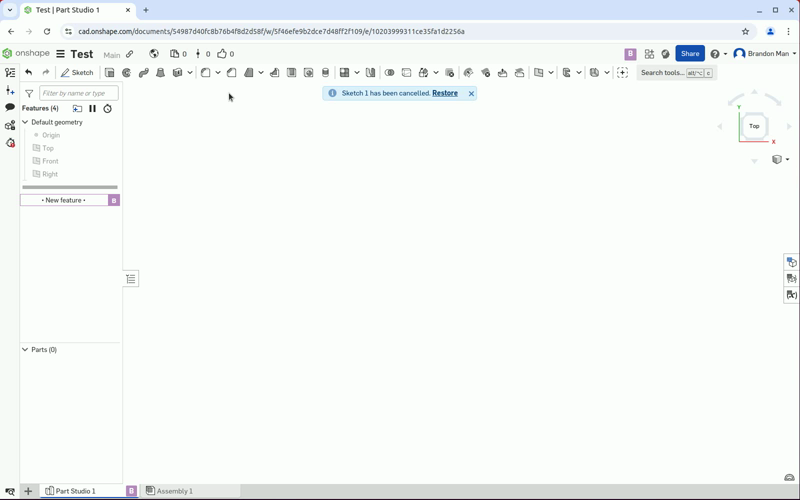
mouse_move(73, 352)
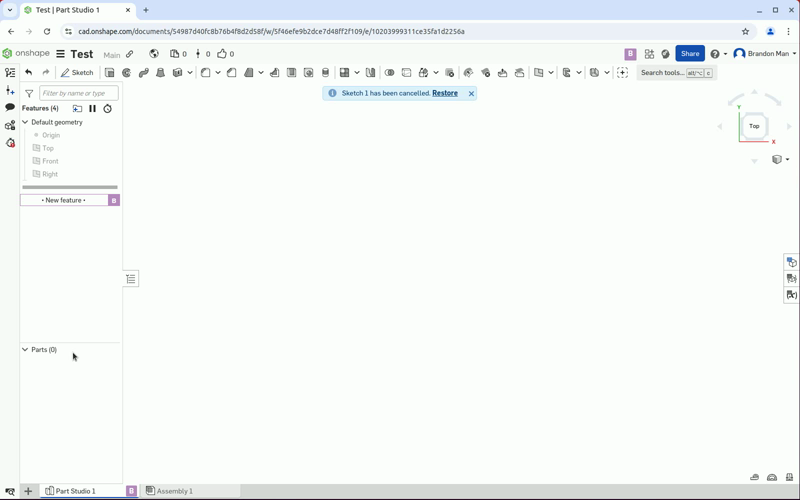
key(y)
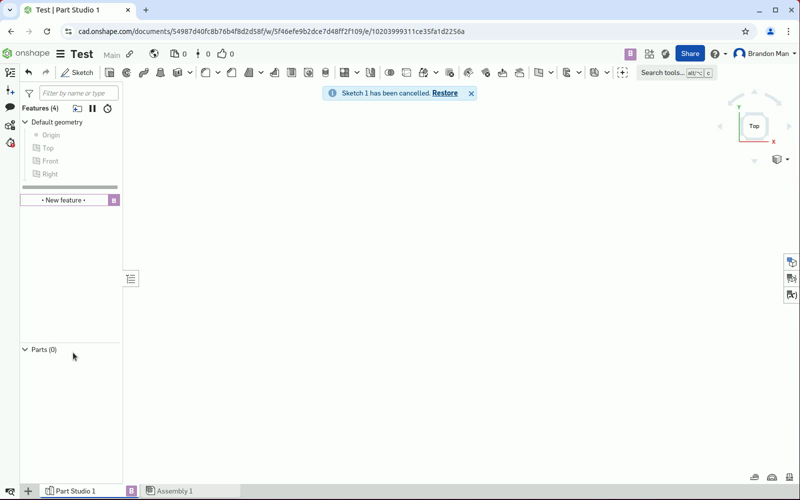
key(shift+p)
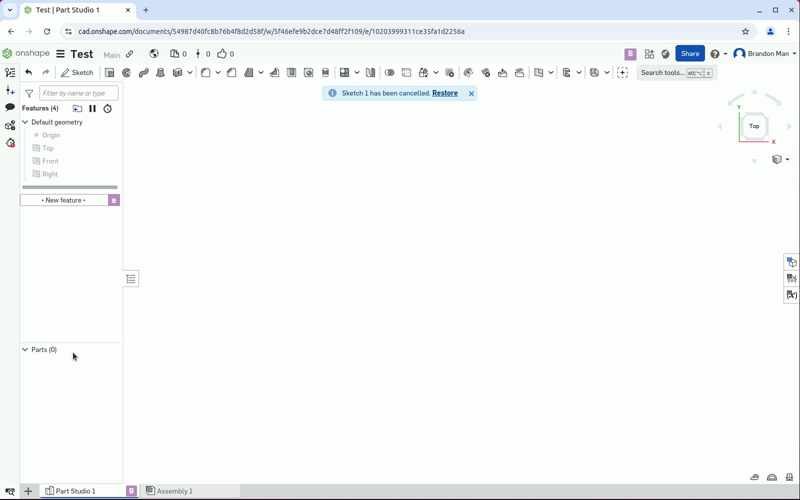
key(space)
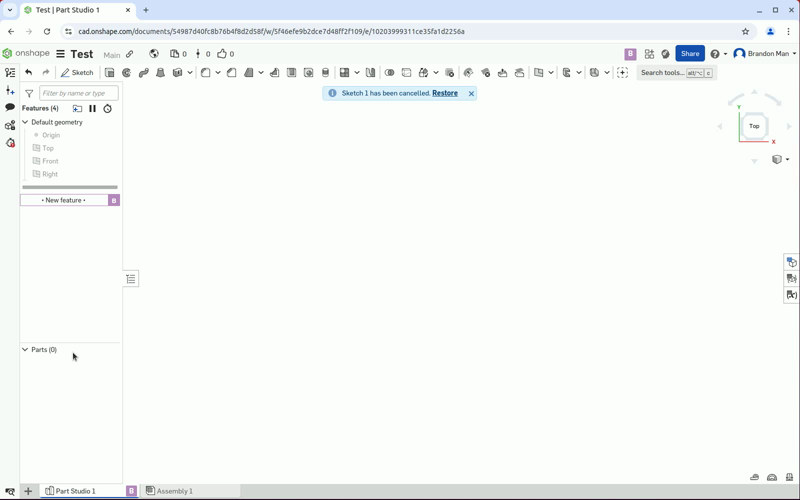
key_down(shift)
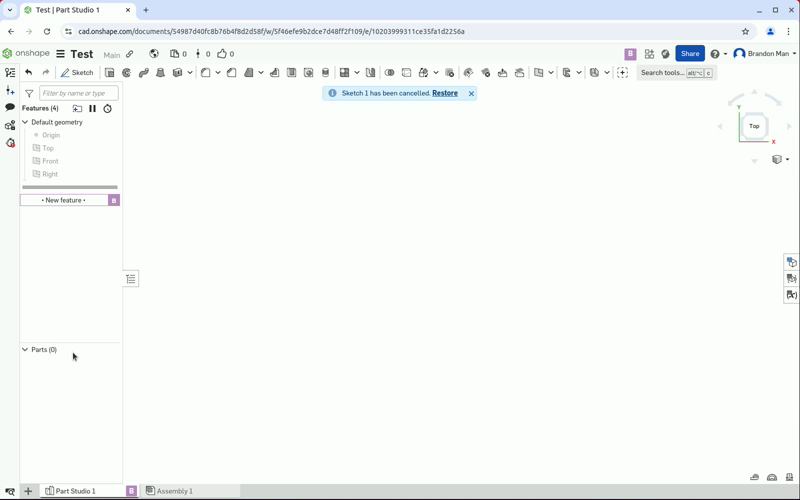
key(up)
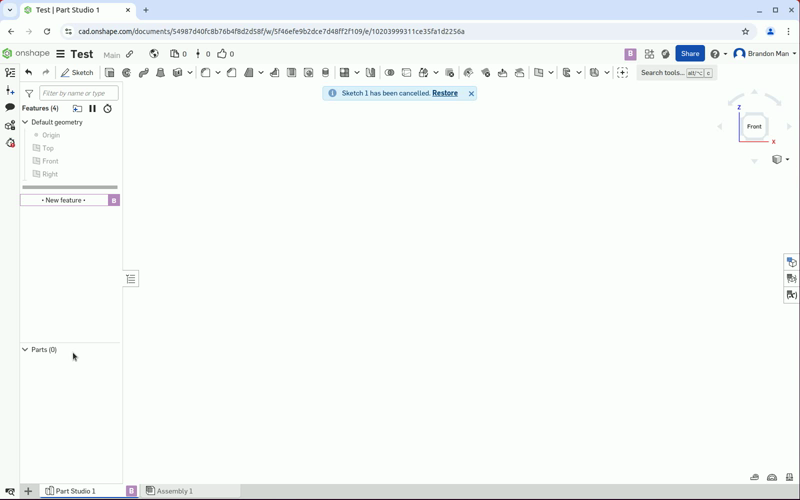
key_up(shift)
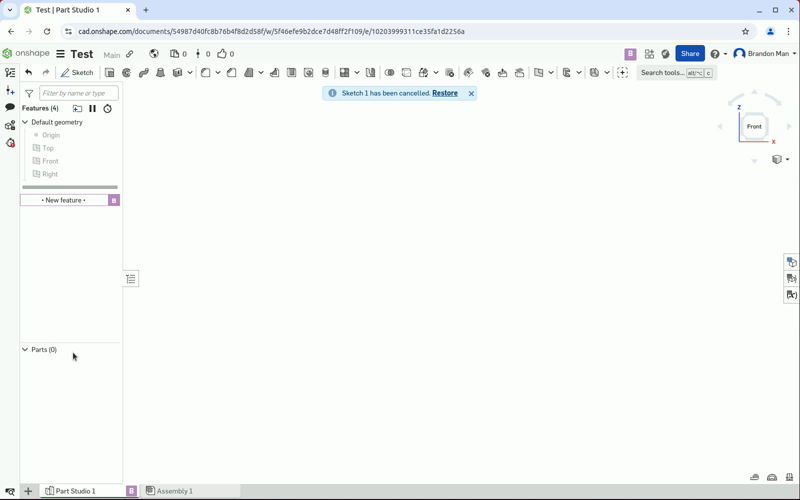
mouse_move(73, 352)
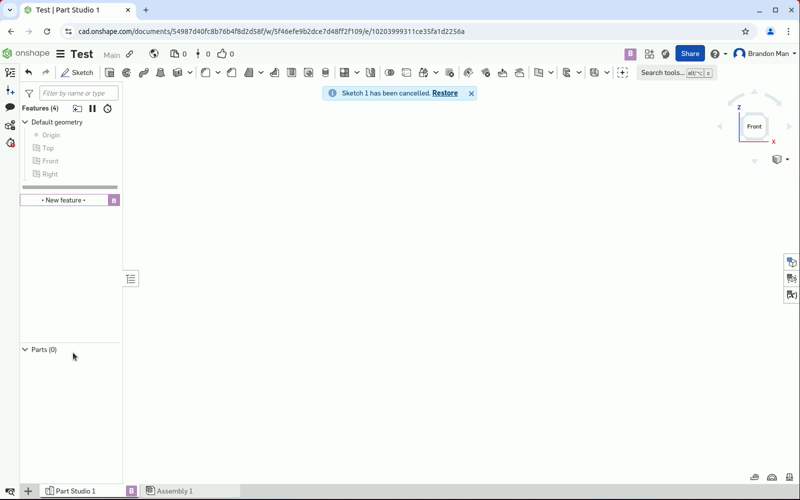
key(shift+y)
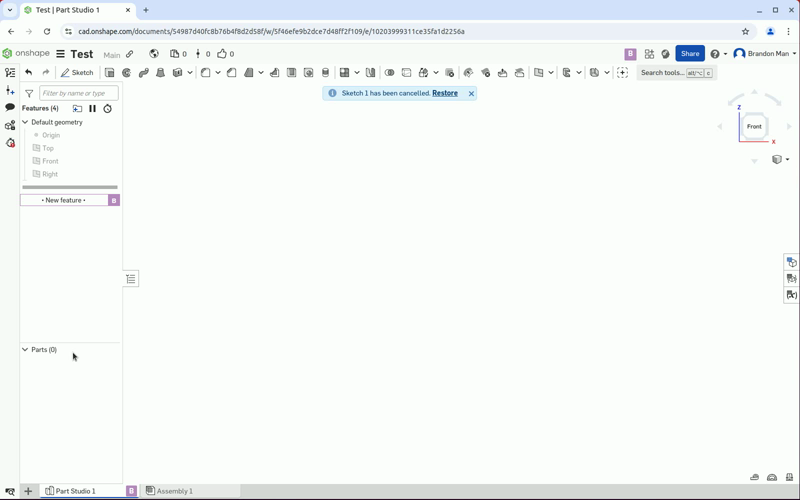
key(shift+s)
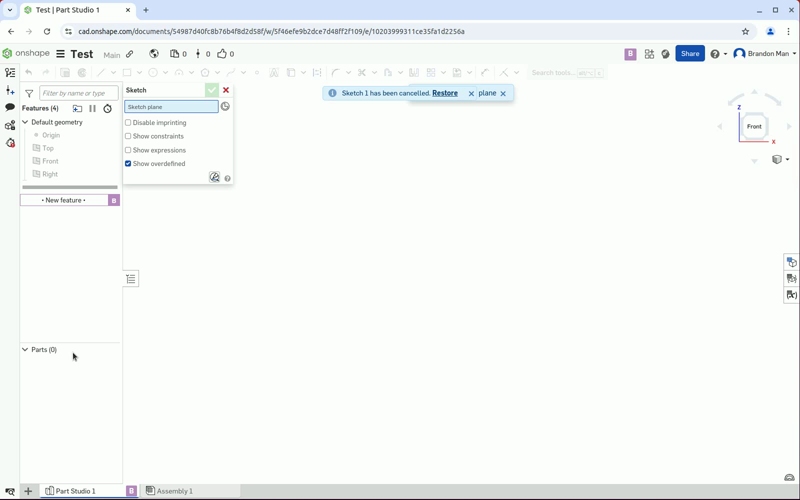
mouse_move(73, 163)
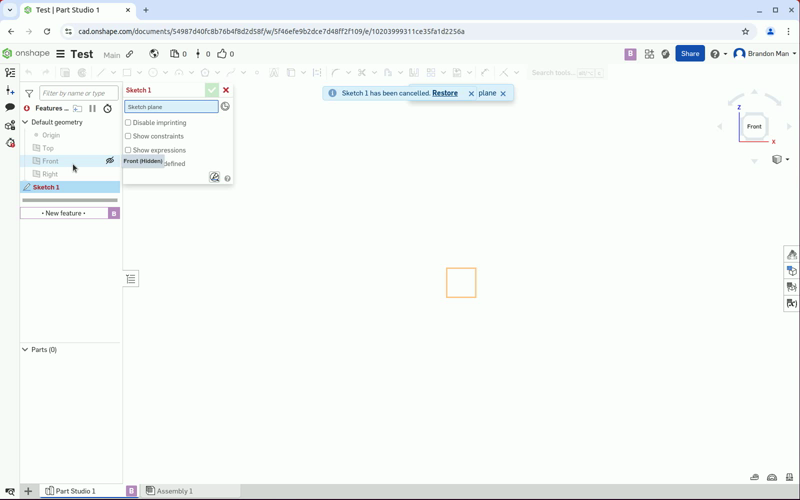
click(73, 163)
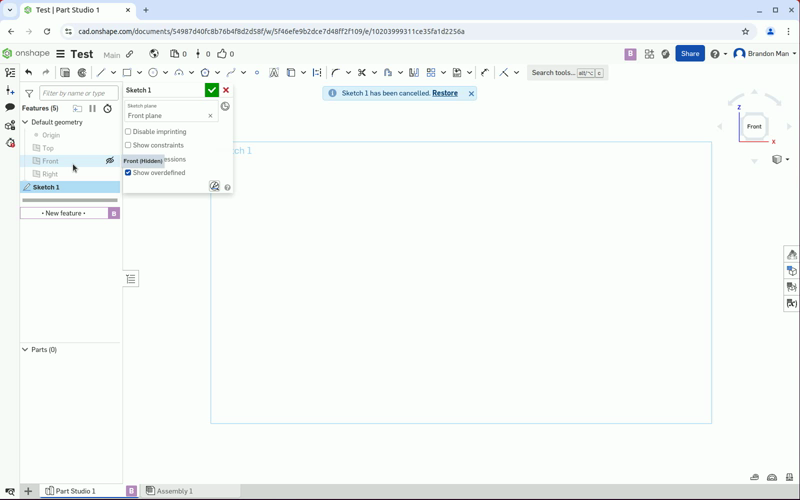
mouse_move(73, 352)
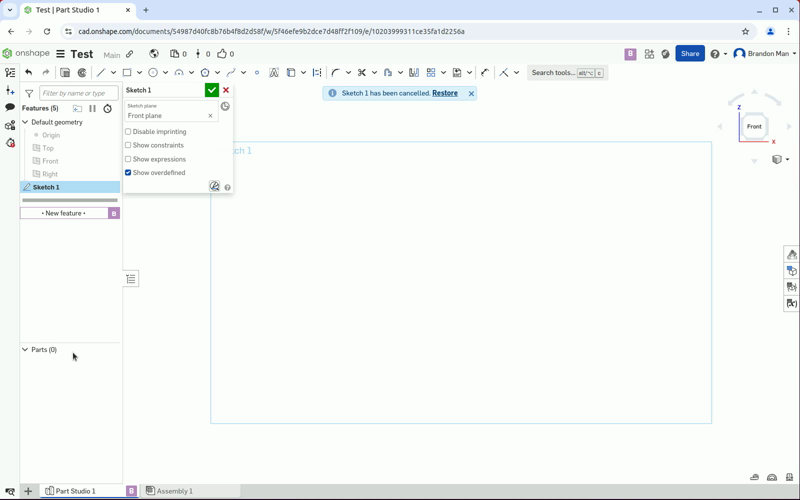
key(y)
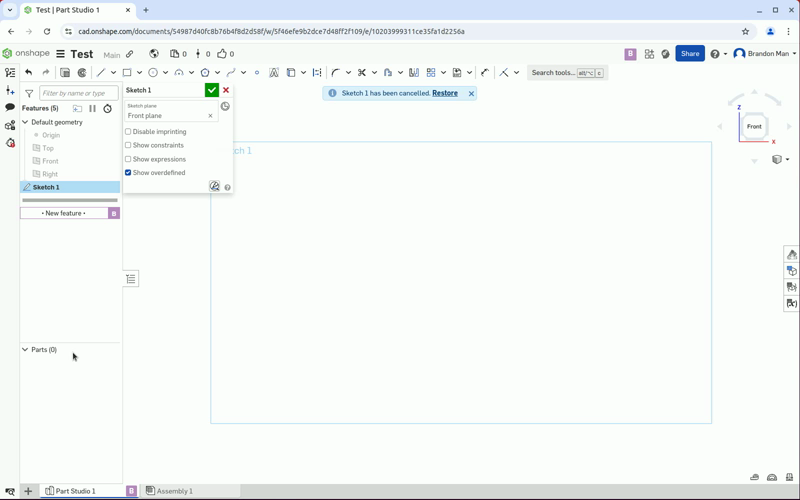
key(c)
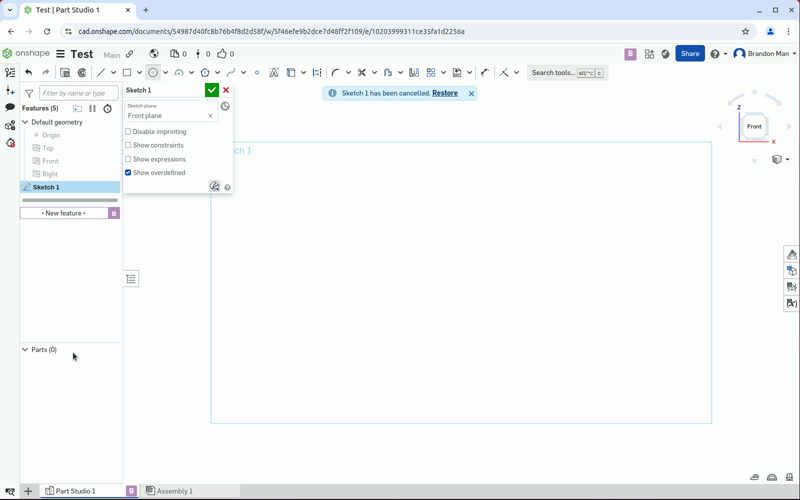
key_down(shift)
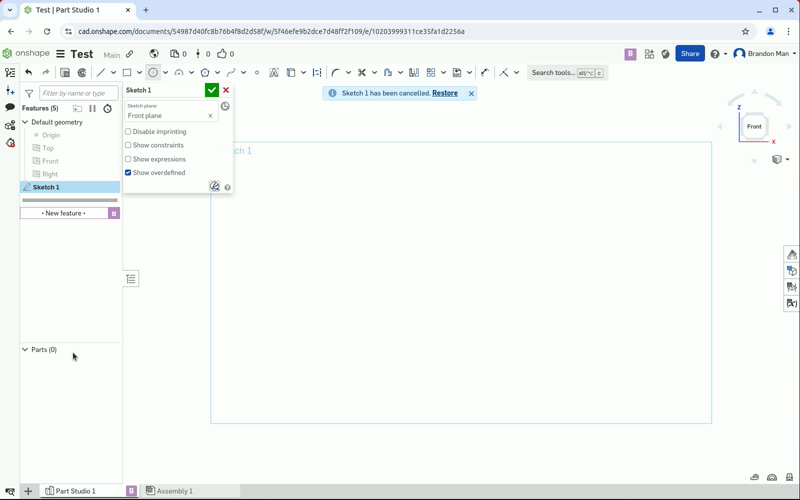
mouse_move(461, 282)
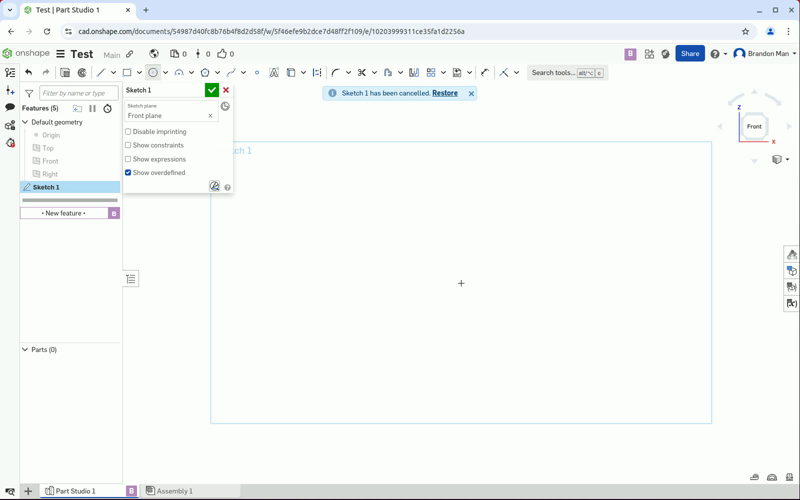
click(461, 282)
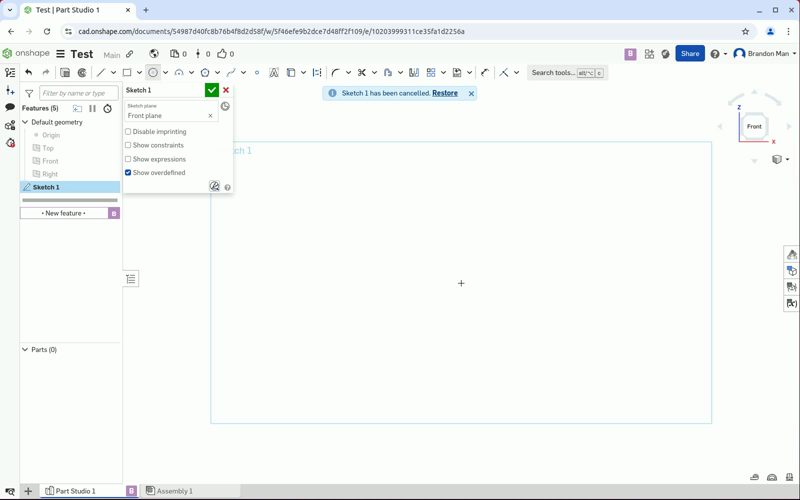
key_up(shift)
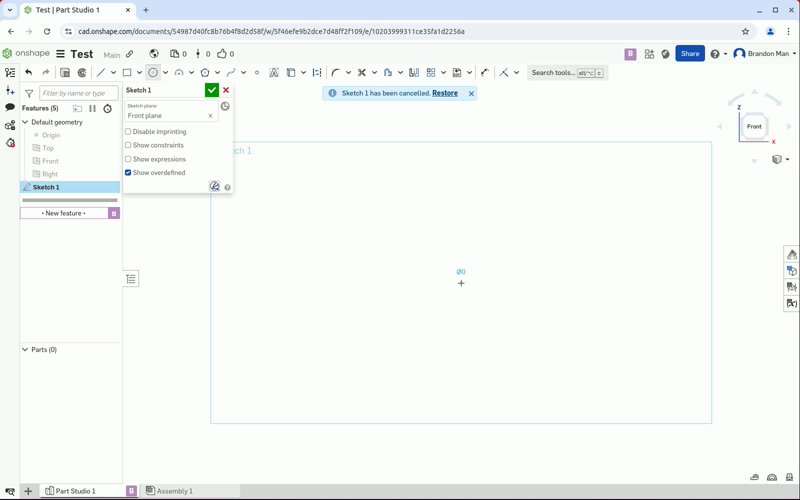
mouse_move(476, 282)
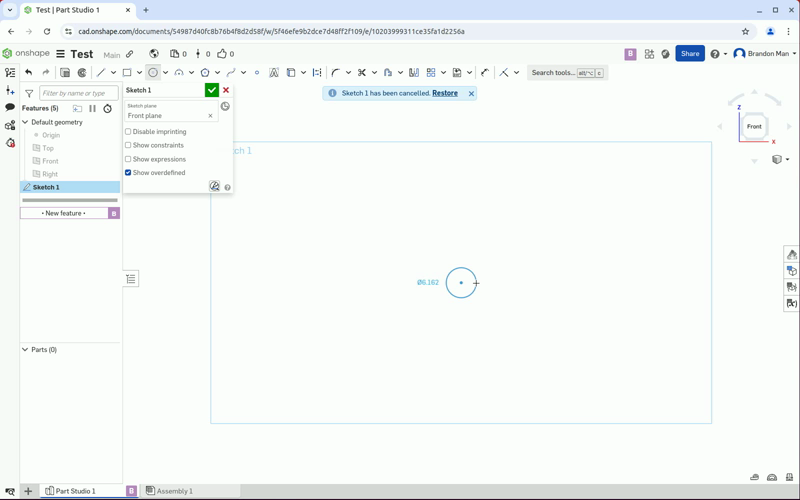
click(476, 282)
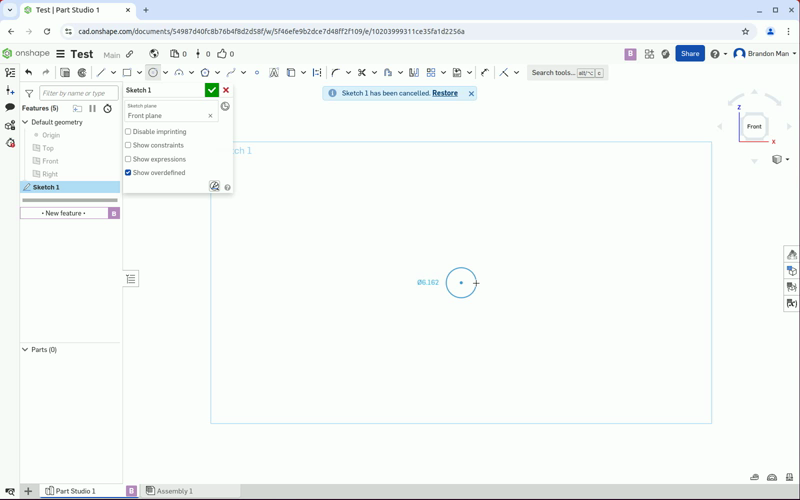
key(esc)
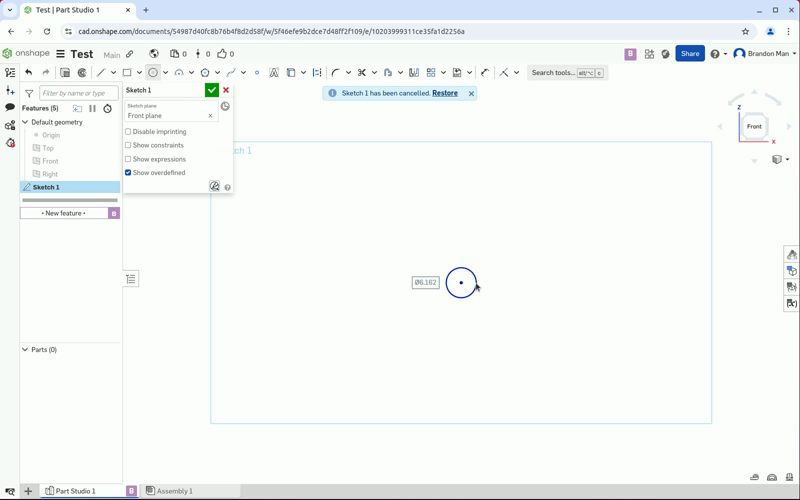
mouse_move(468, 291)
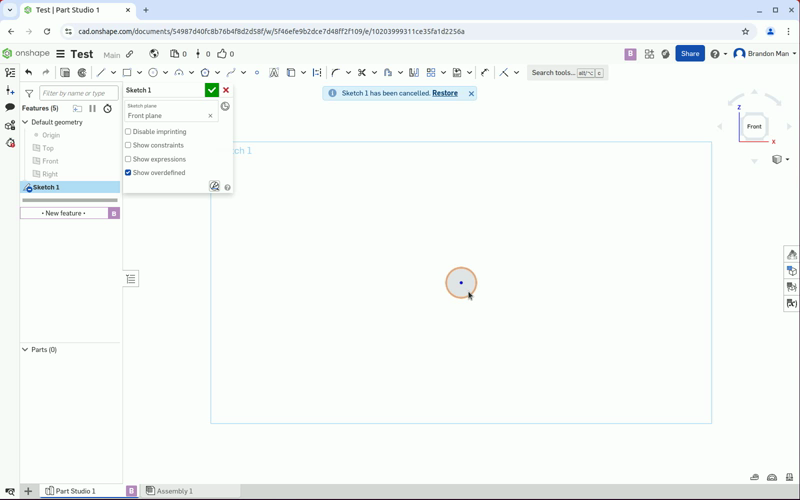
scroll(6)
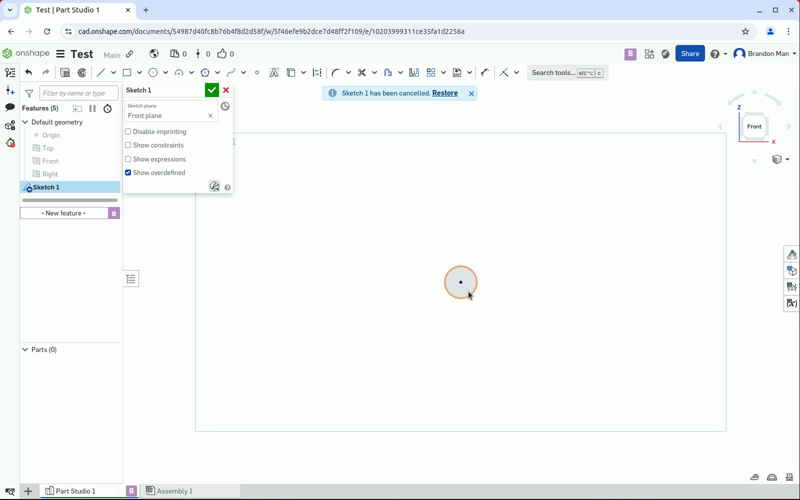
scroll(6)
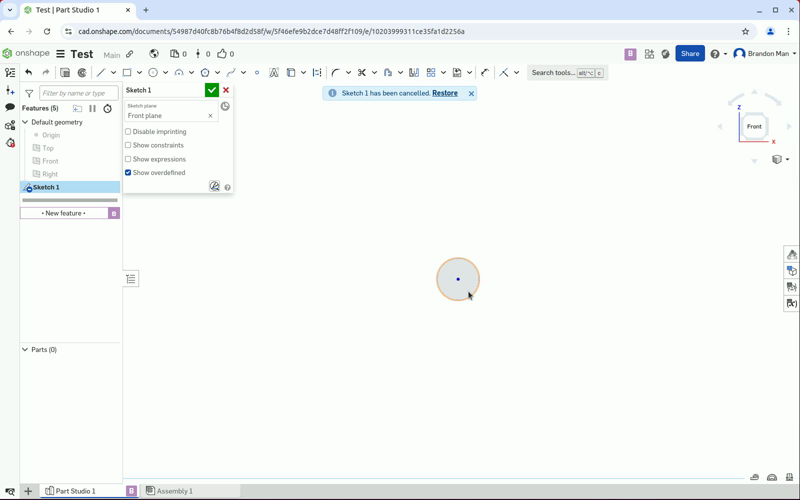
scroll(6)
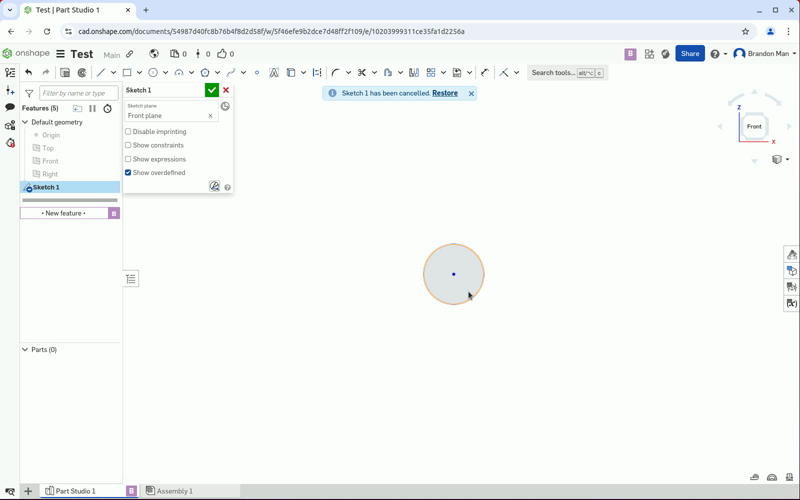
scroll(6)
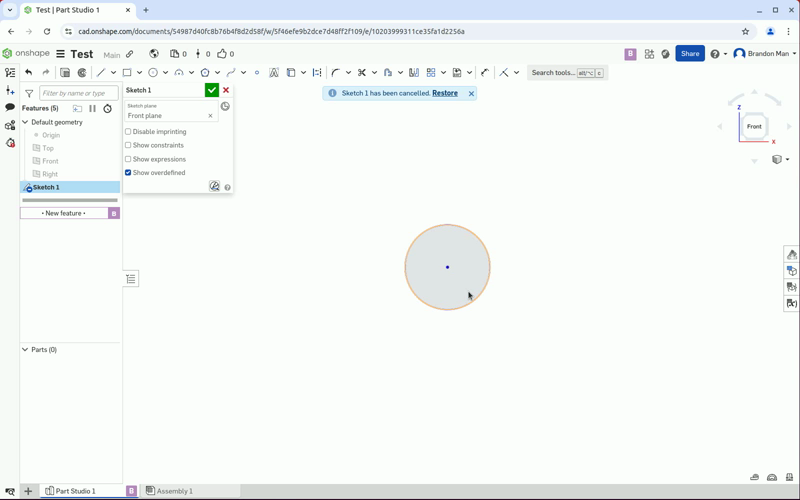
scroll(6)
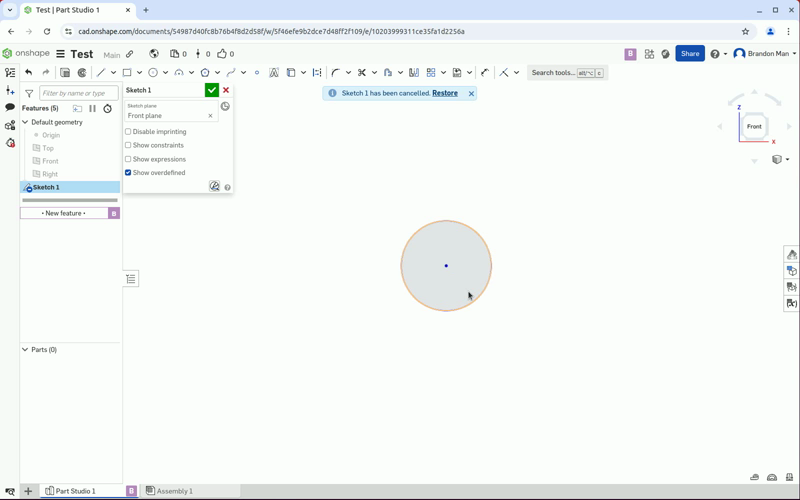
scroll(6)
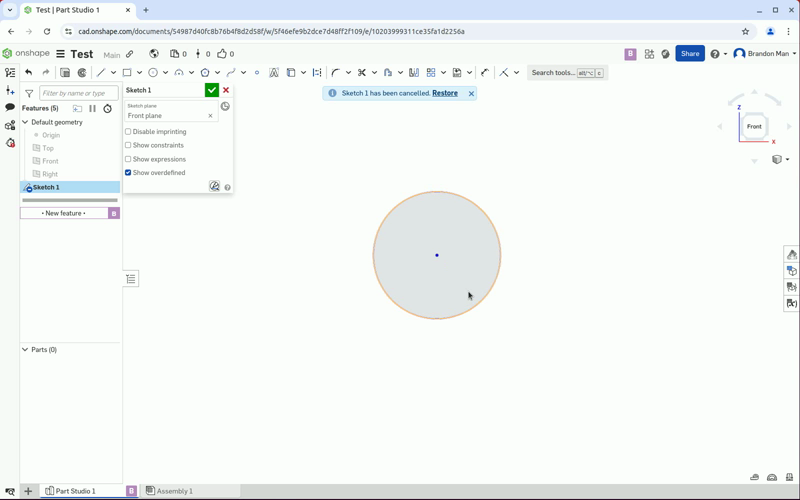
scroll(6)
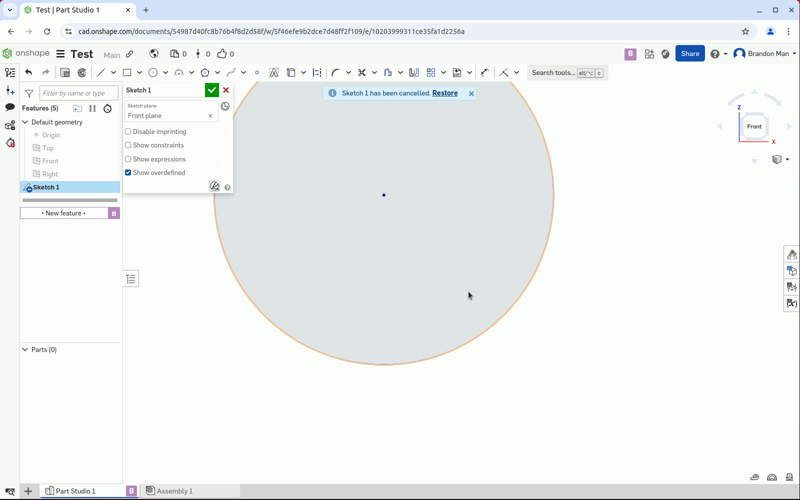
click(468, 291)
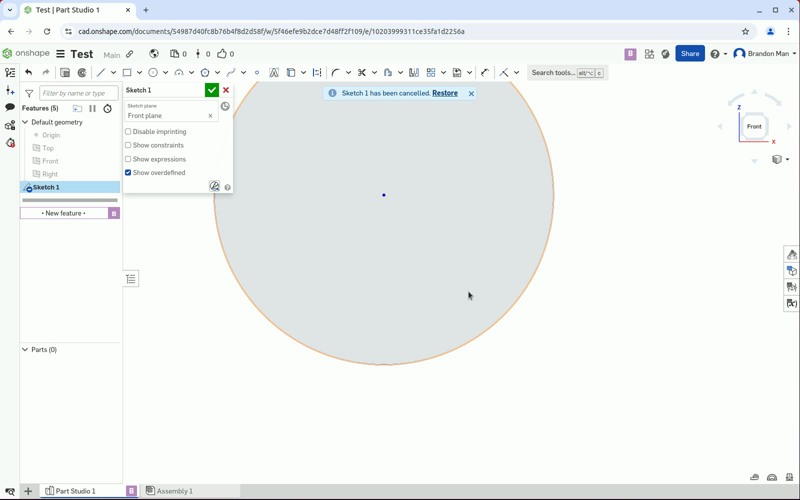
scroll(-6)
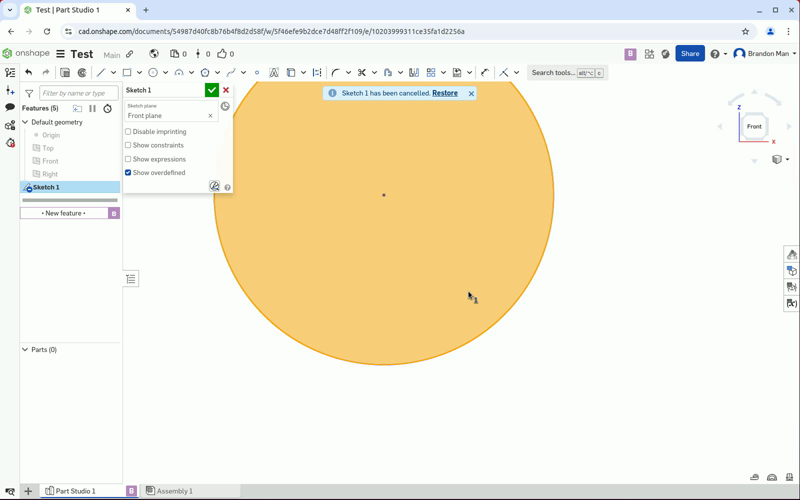
scroll(-6)
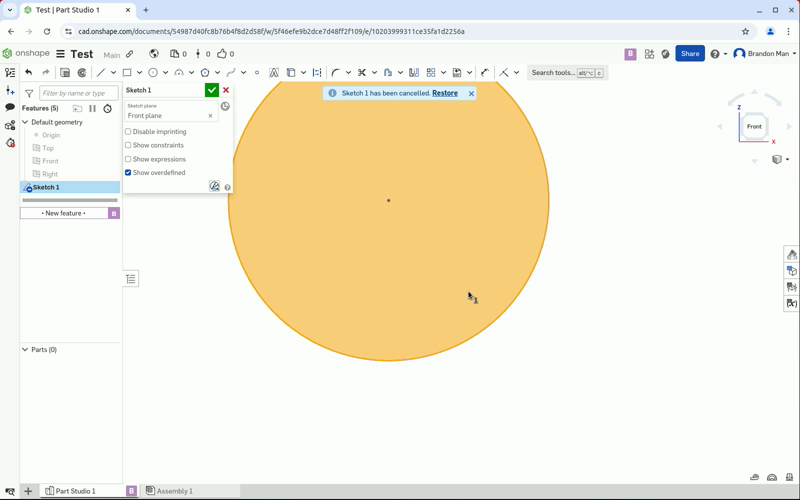
scroll(-6)
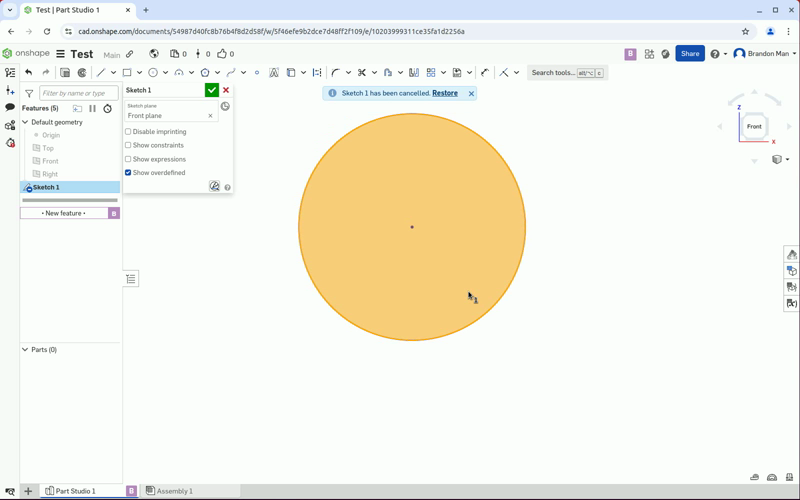
scroll(-6)
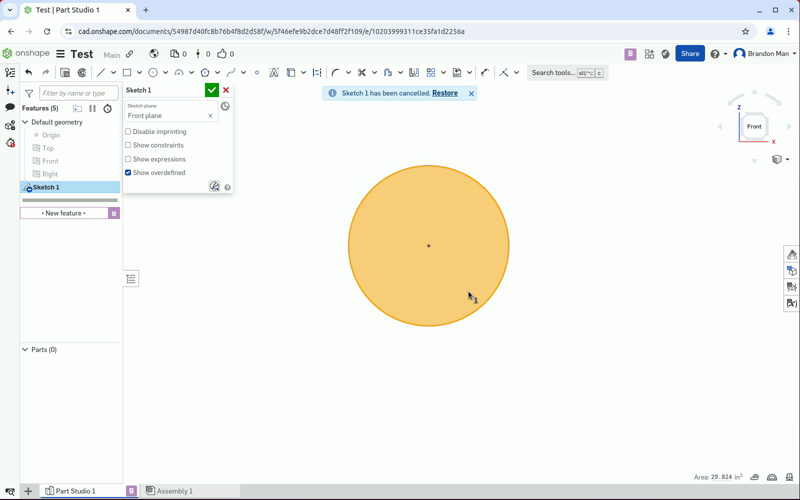
scroll(-6)
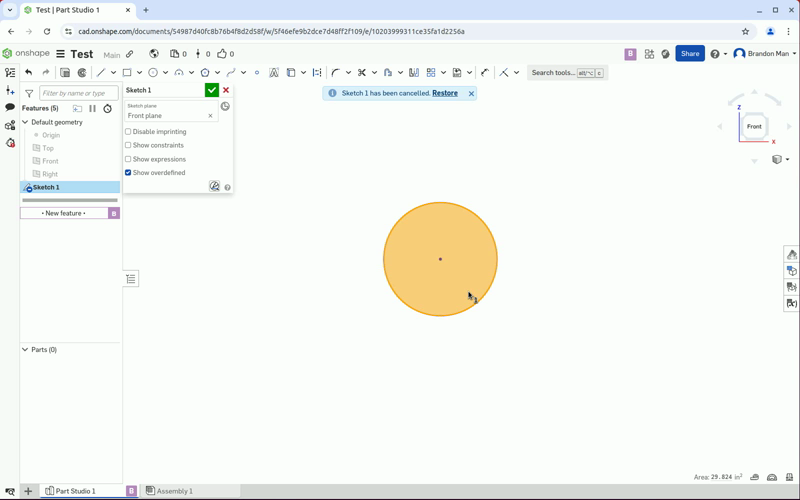
scroll(-6)
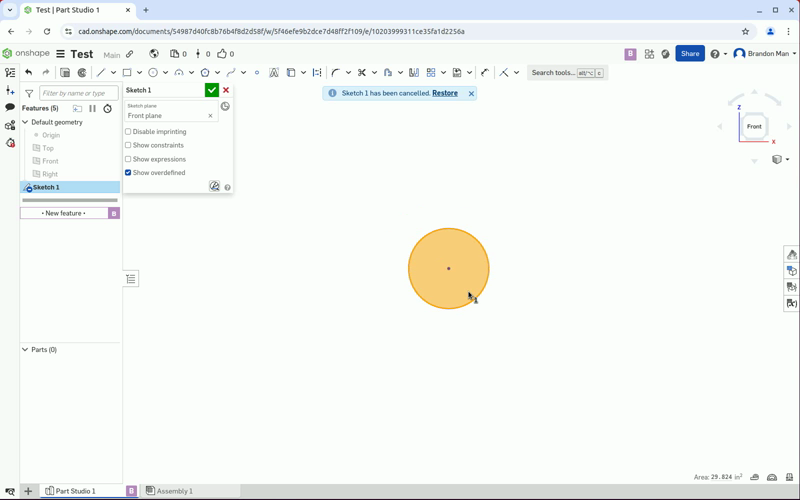
scroll(-6)
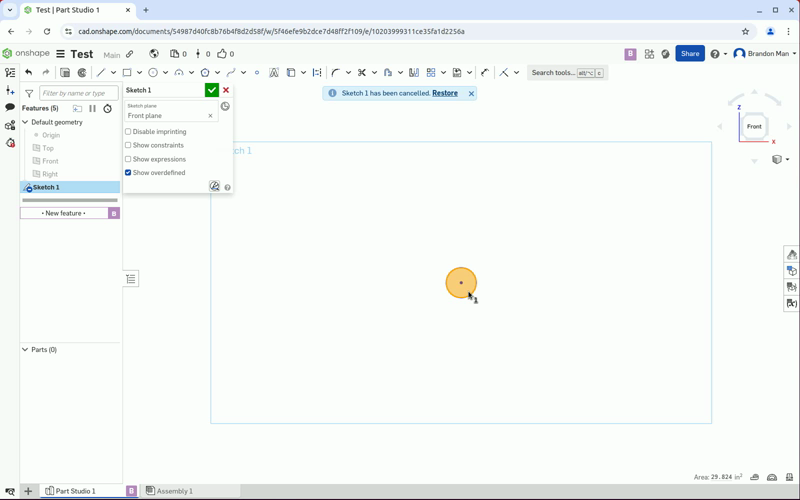
mouse_move(73, 352)
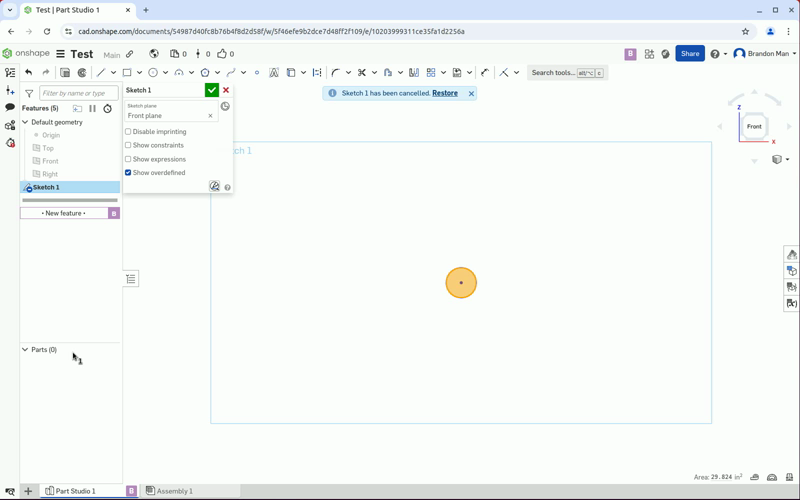
key(shift+y)
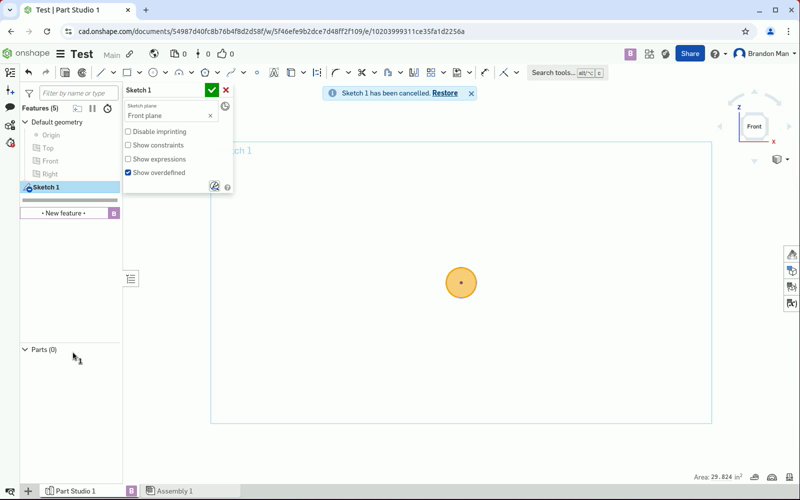
key(shift+e)
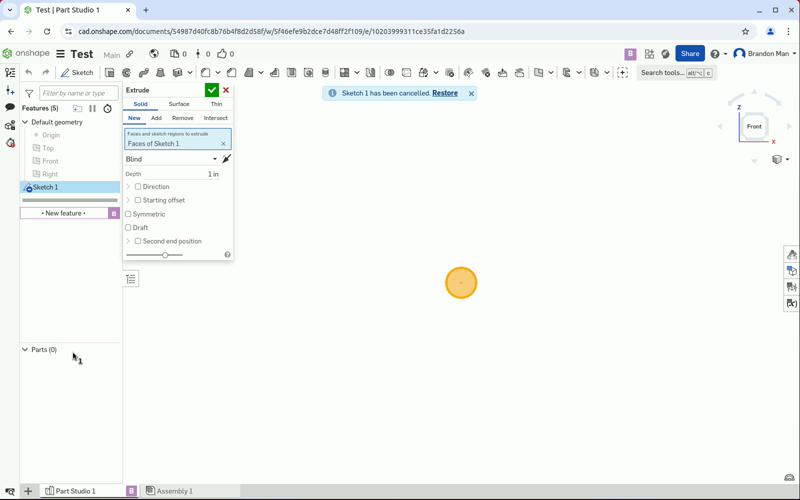
mouse_move(143, 106)
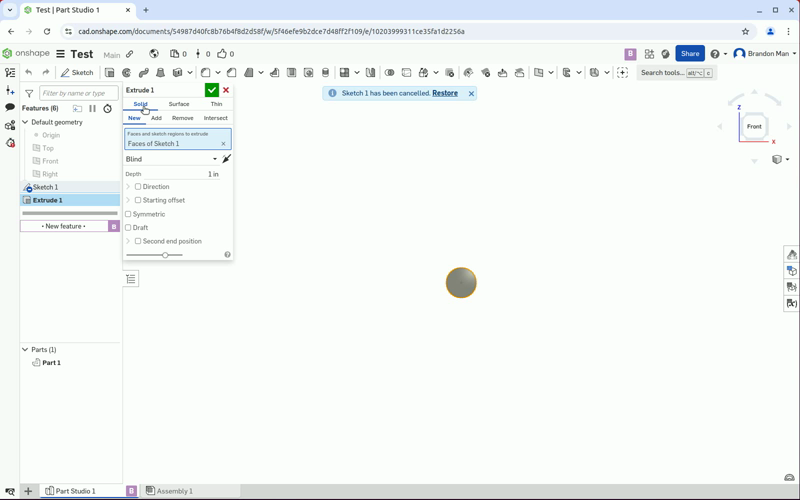
click(143, 106)
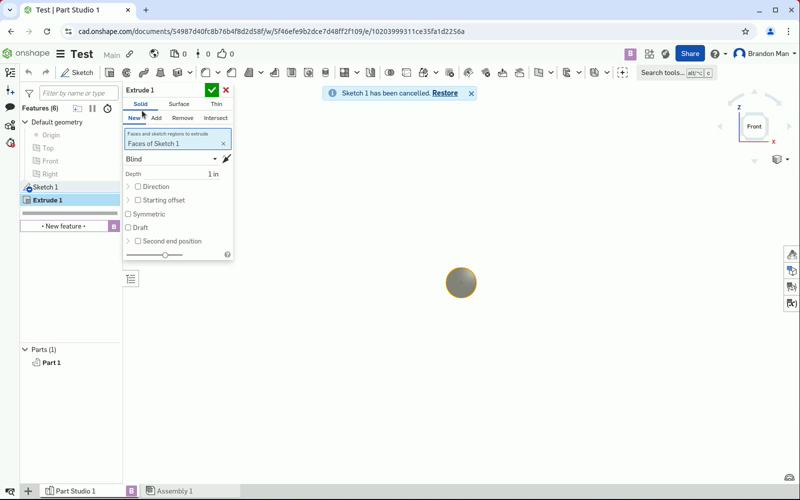
mouse_move(137, 120)
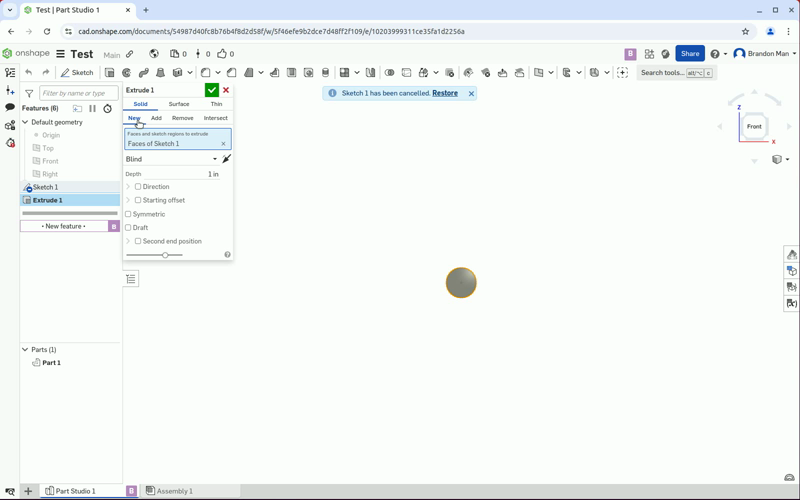
click(137, 120)
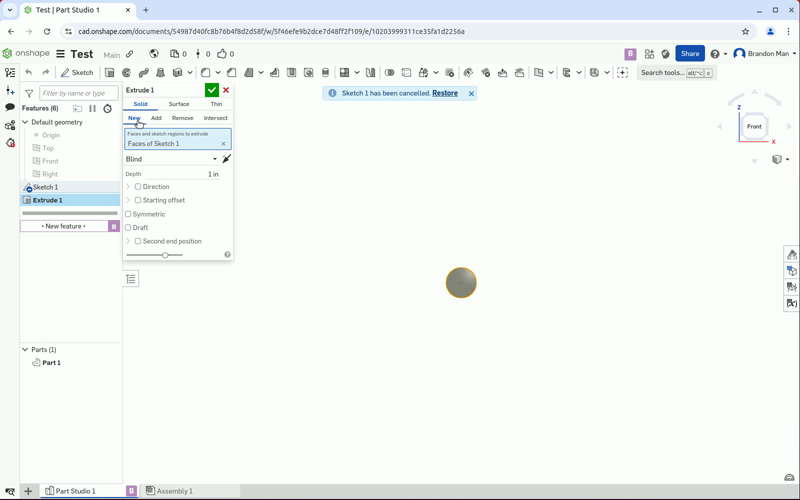
key(tab, 4)
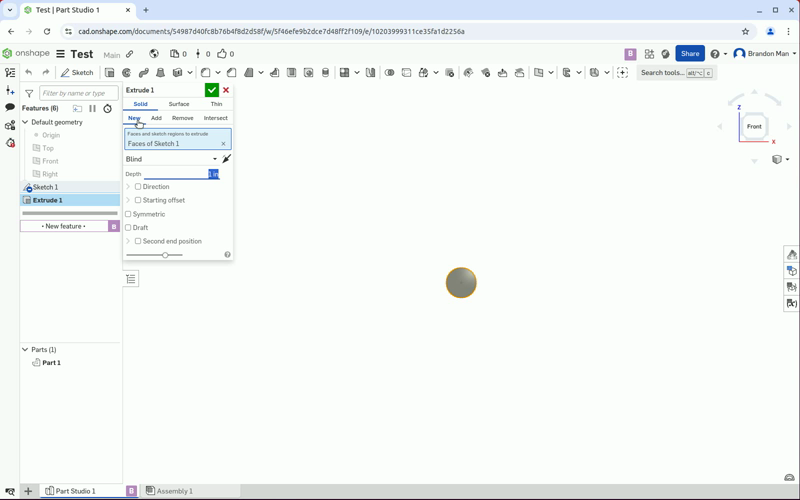
text(2.166)
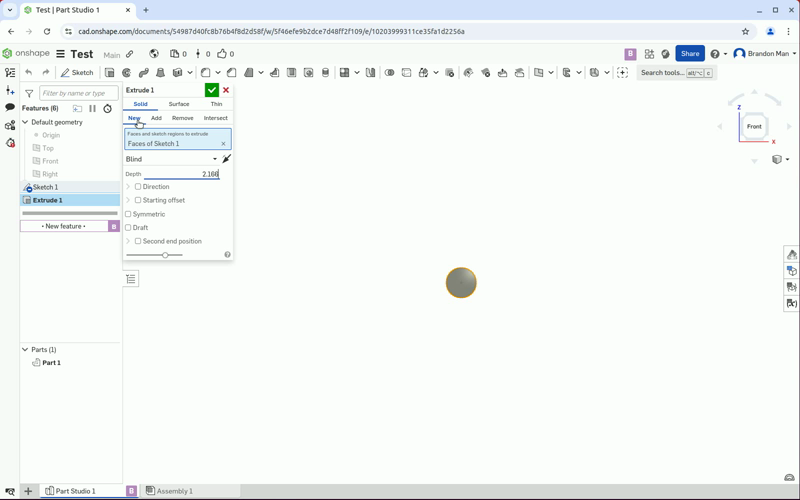
key(enter)
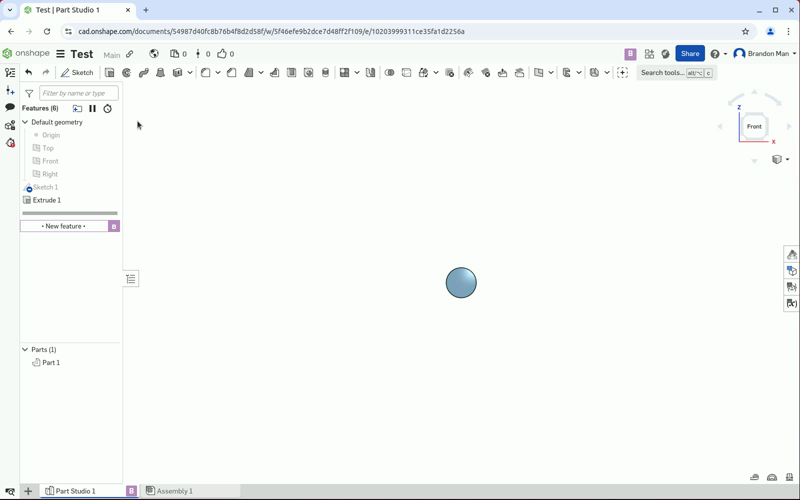
key(shift+h)
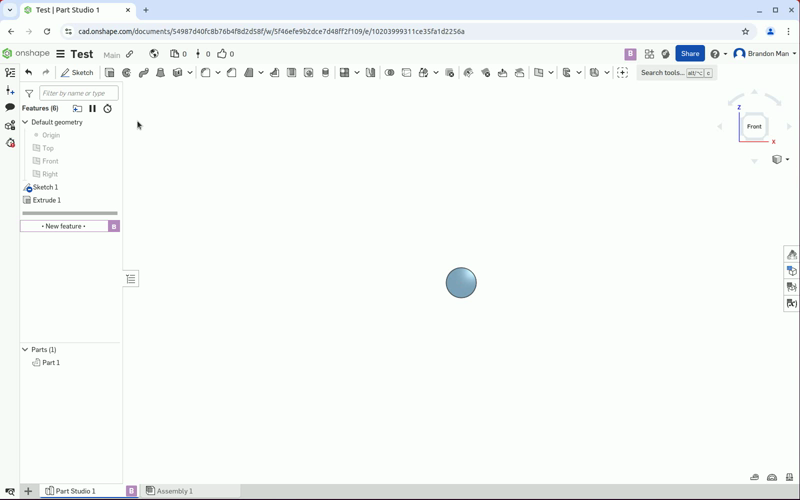
key(shift+h)
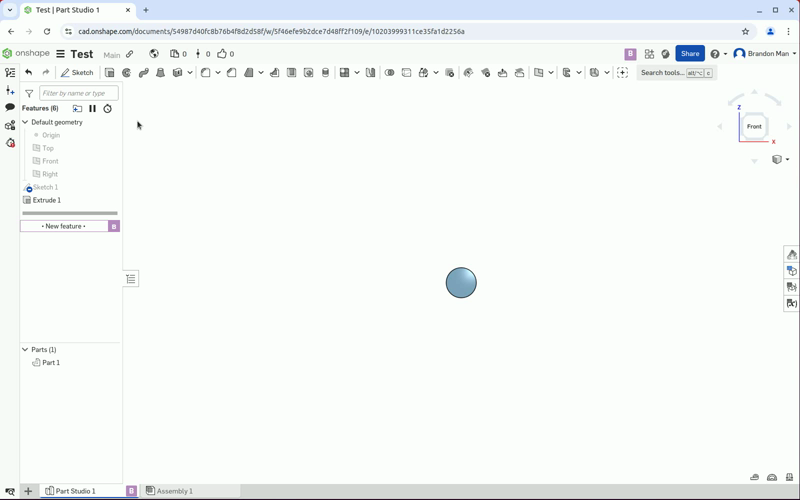
mouse_move(73, 189)
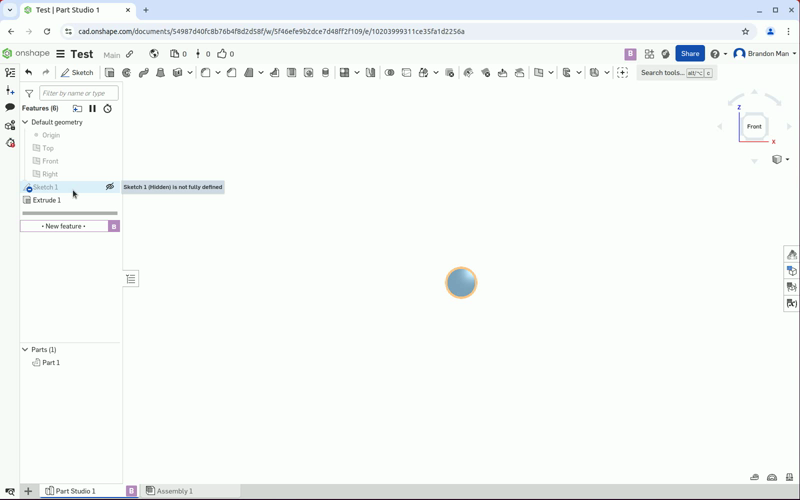
click(73, 189)
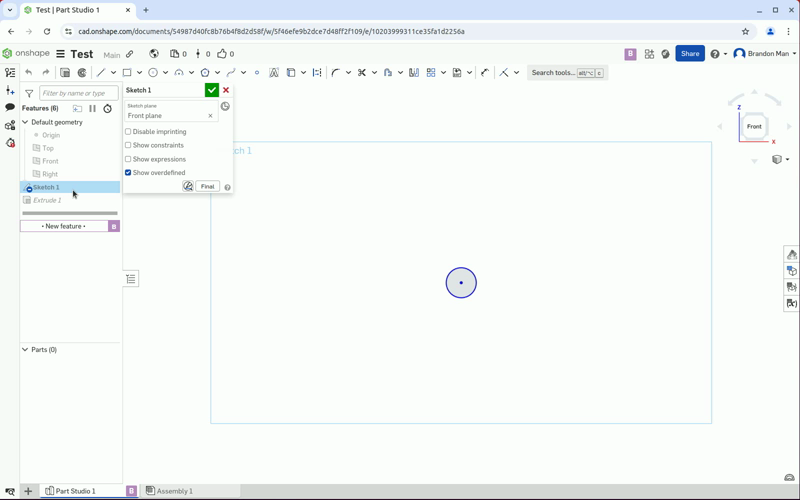
mouse_move(229, 92)
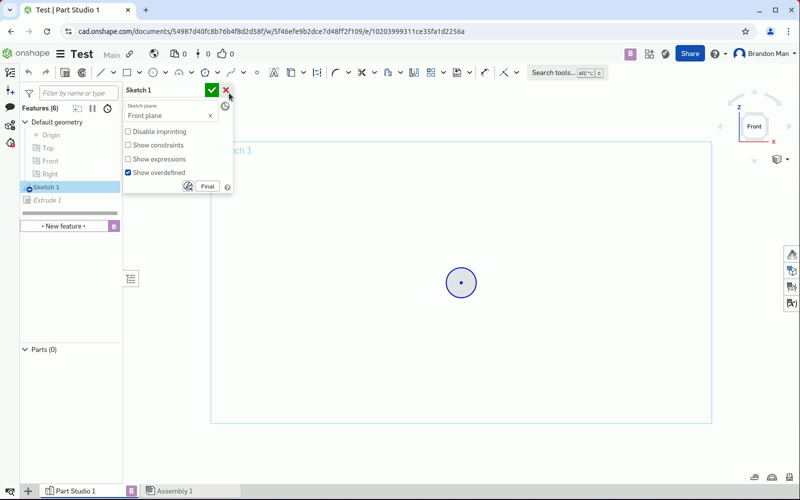
click(229, 92)
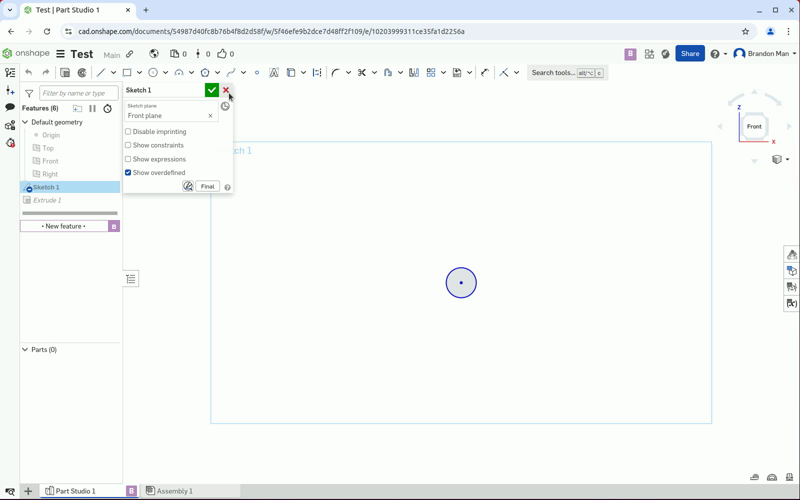
key(shift+s)
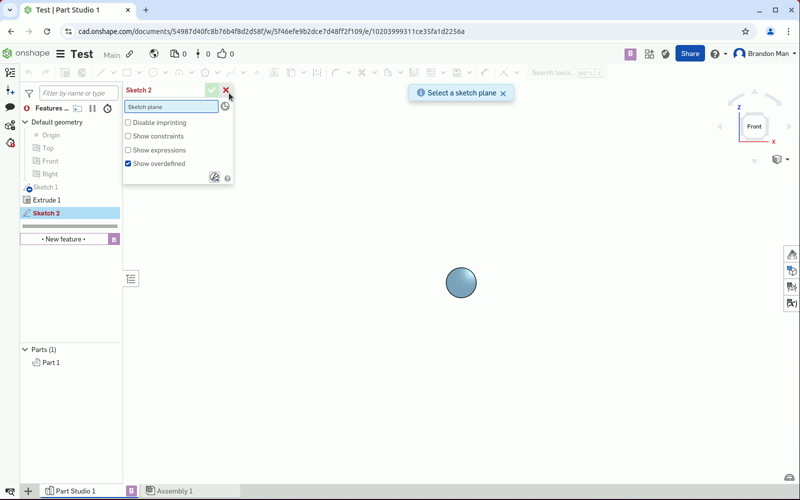
mouse_move(73, 163)
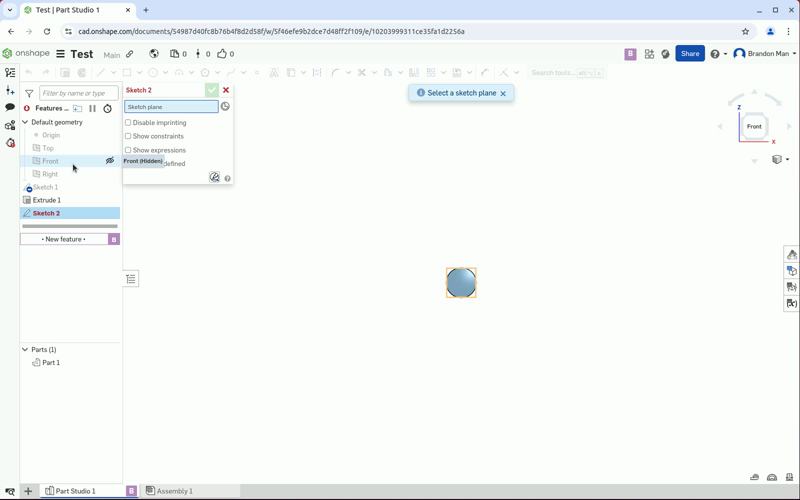
click(73, 163)
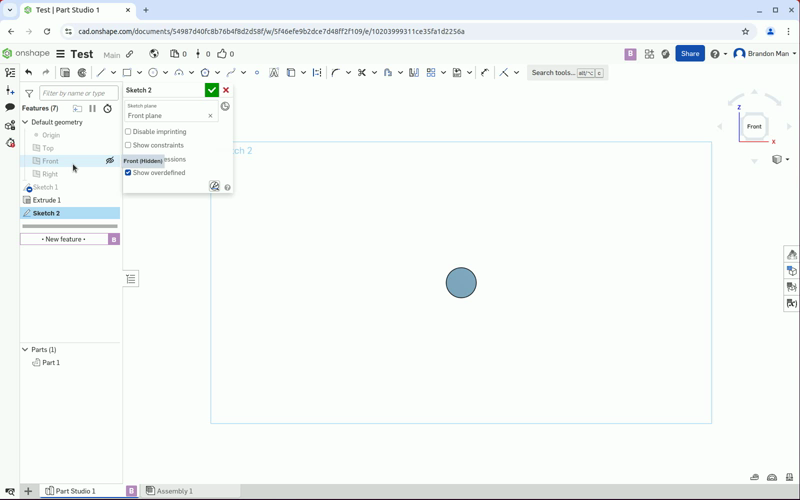
mouse_move(73, 352)
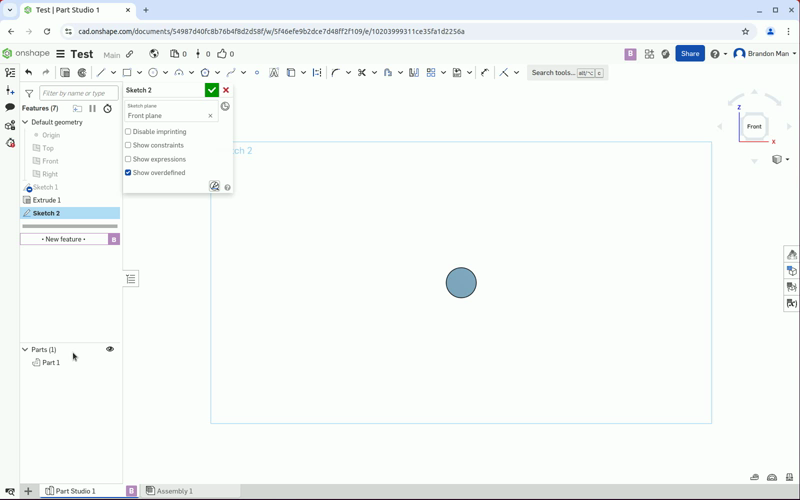
key(y)
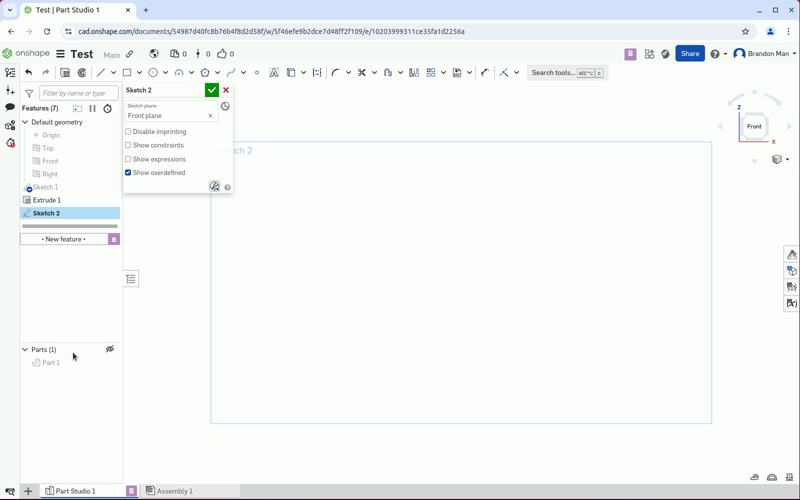
key(c)
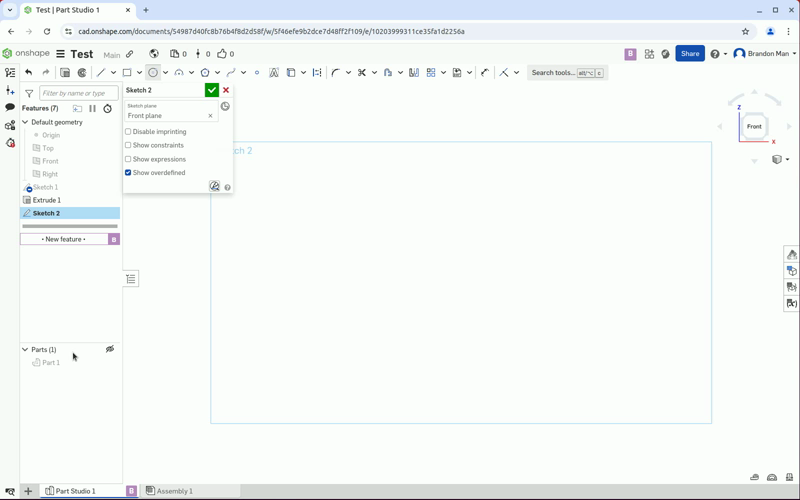
key_down(shift)
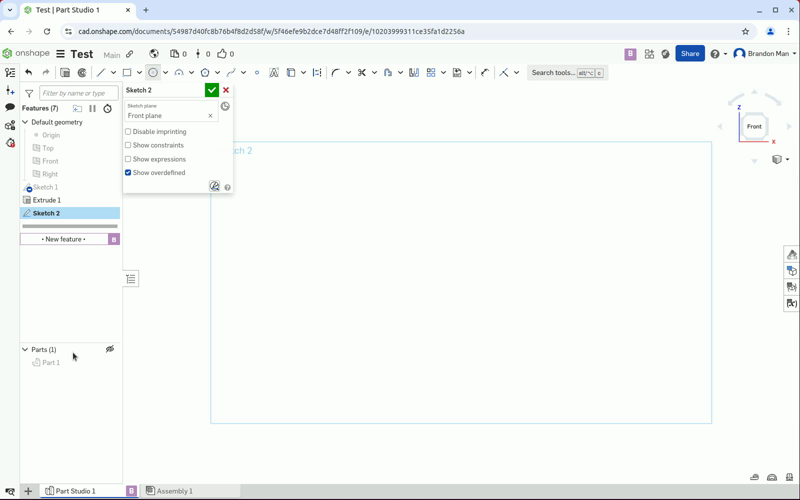
mouse_move(461, 184)
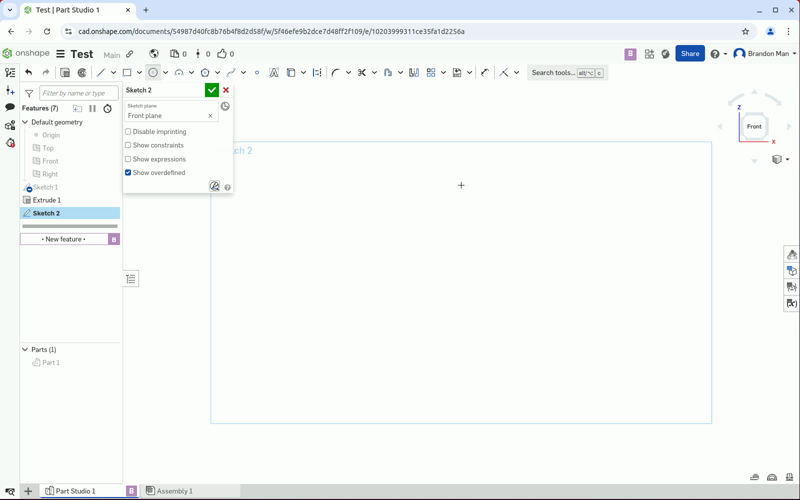
click(461, 184)
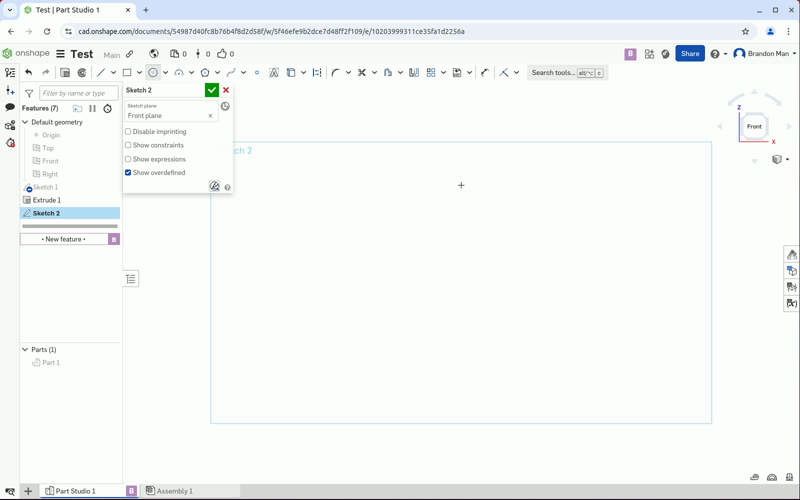
key_up(shift)
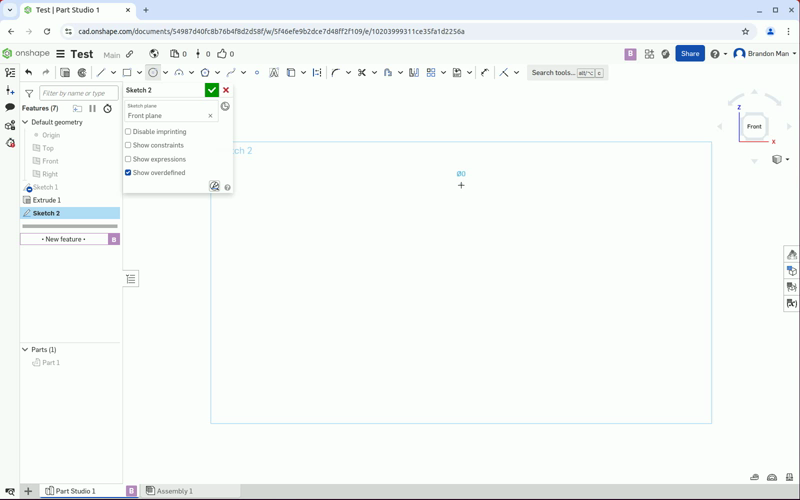
mouse_move(476, 184)
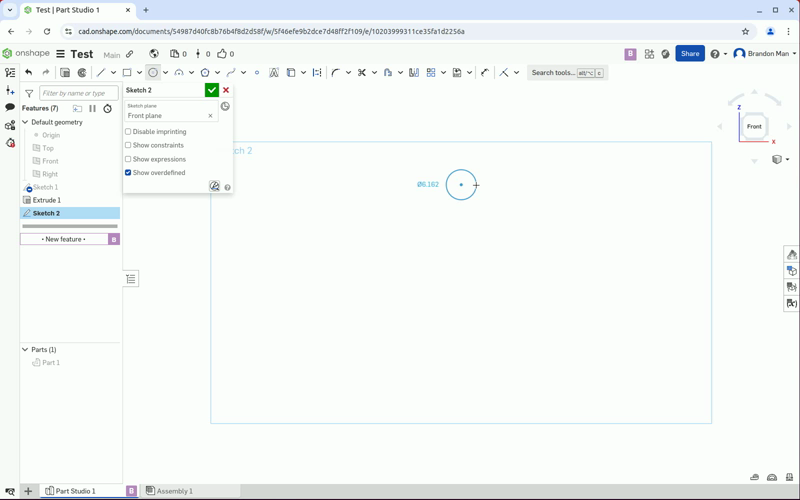
click(476, 184)
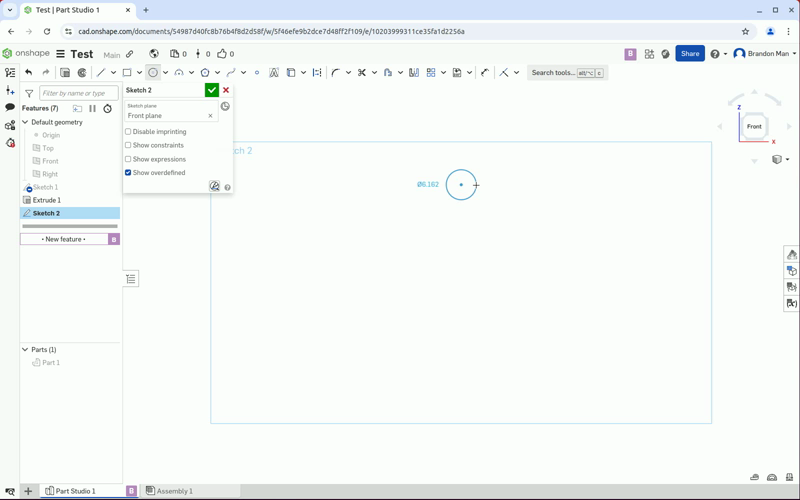
key(esc)
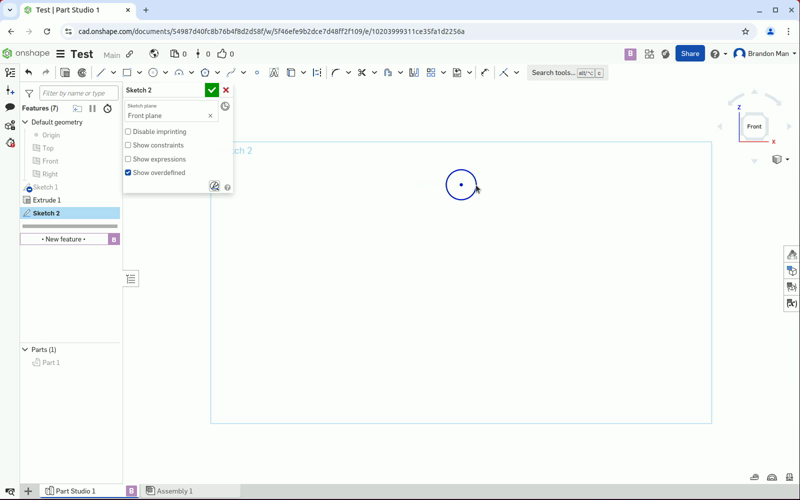
mouse_move(461, 195)
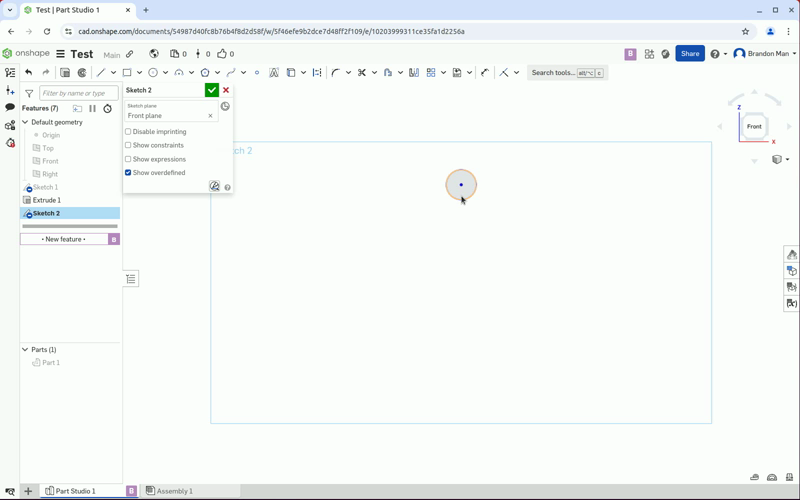
scroll(6)
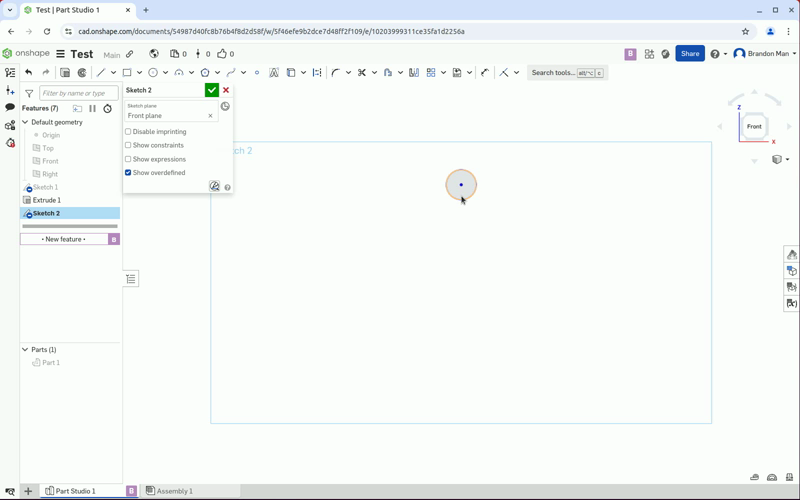
scroll(6)
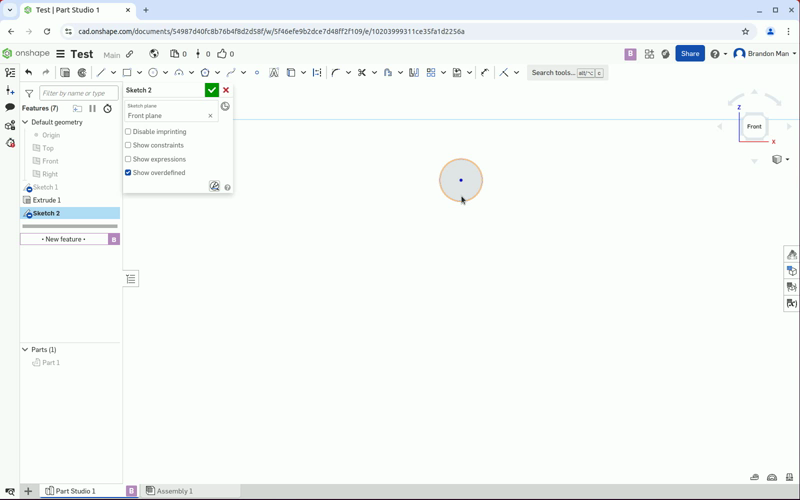
scroll(6)
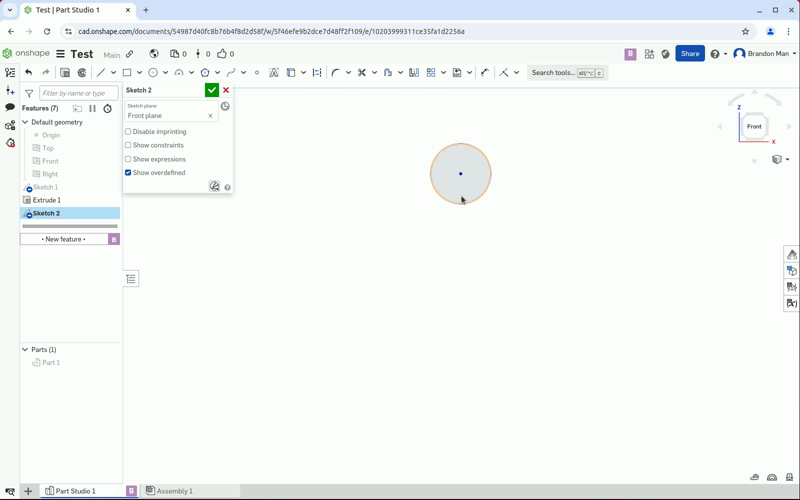
scroll(6)
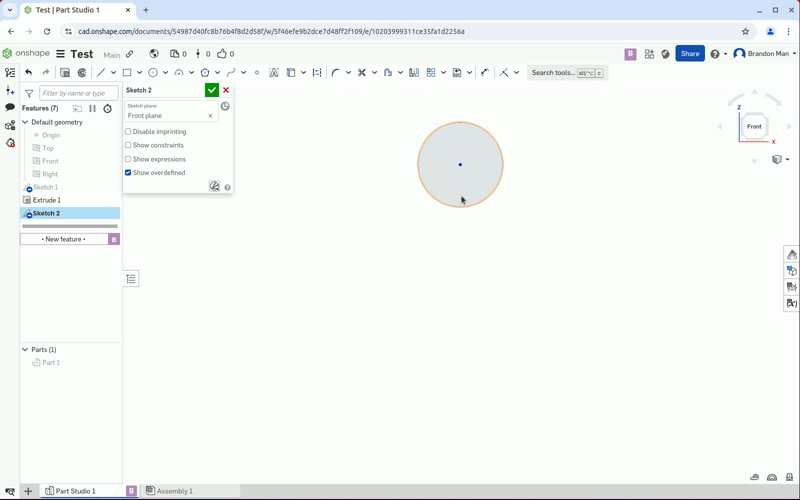
scroll(6)
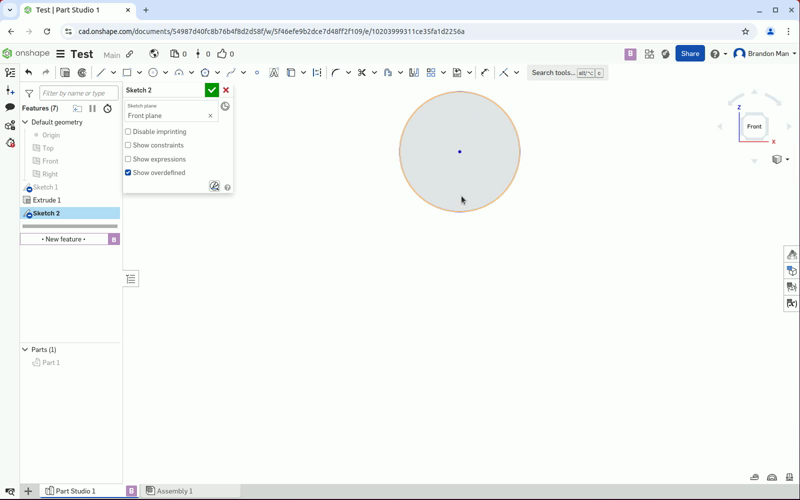
scroll(6)
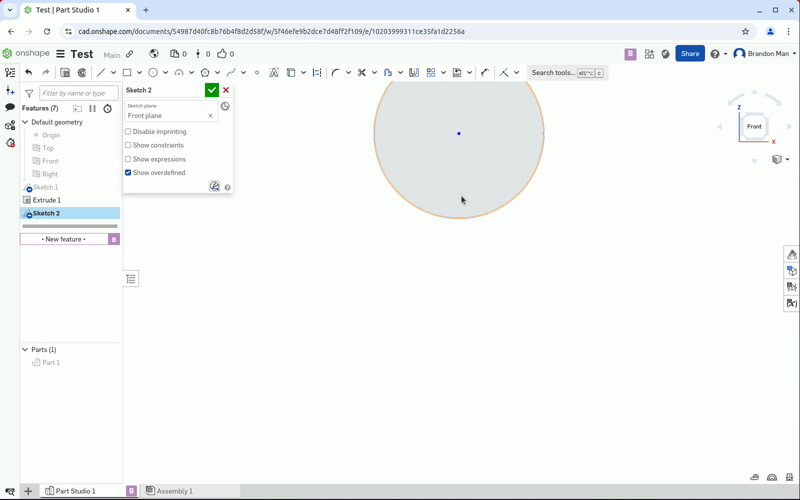
scroll(6)
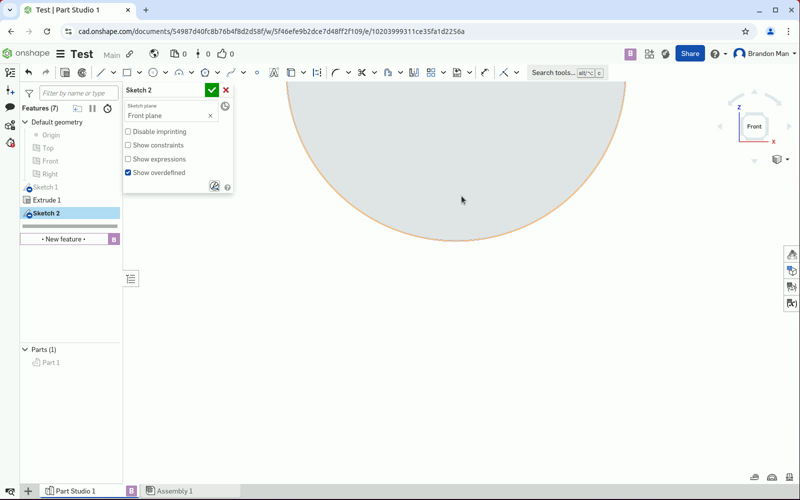
click(461, 195)
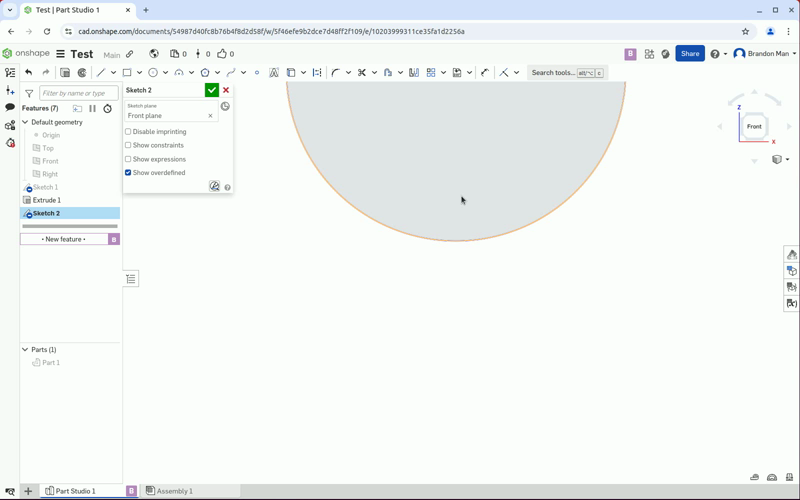
scroll(-6)
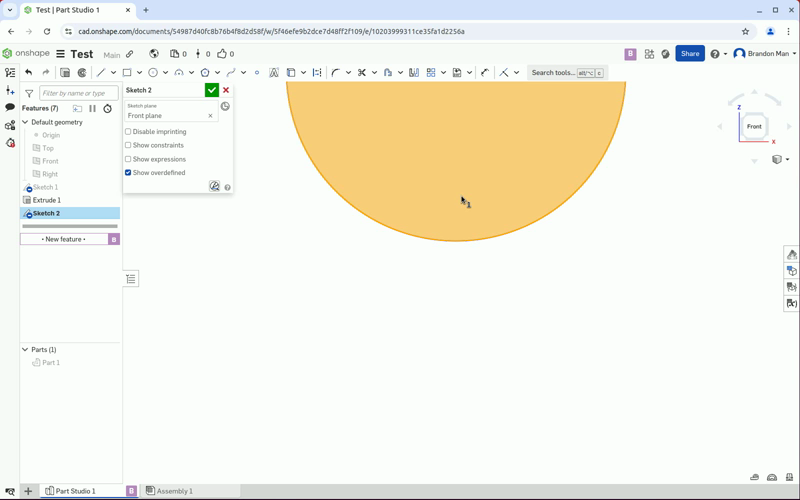
scroll(-6)
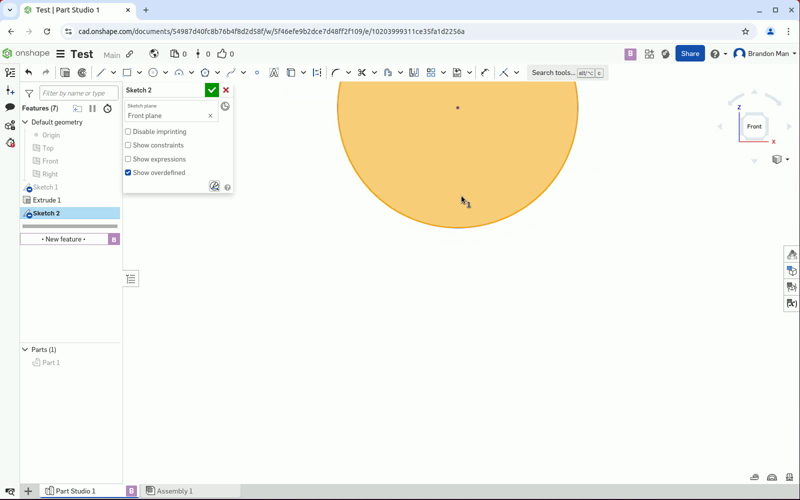
scroll(-6)
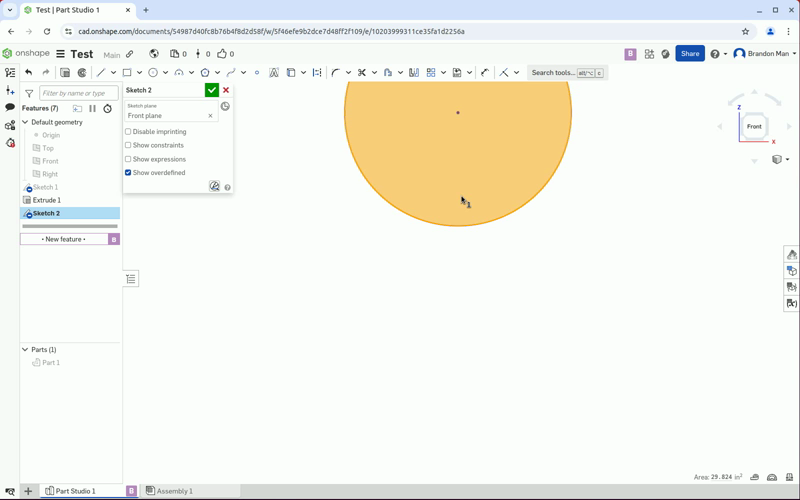
scroll(-6)
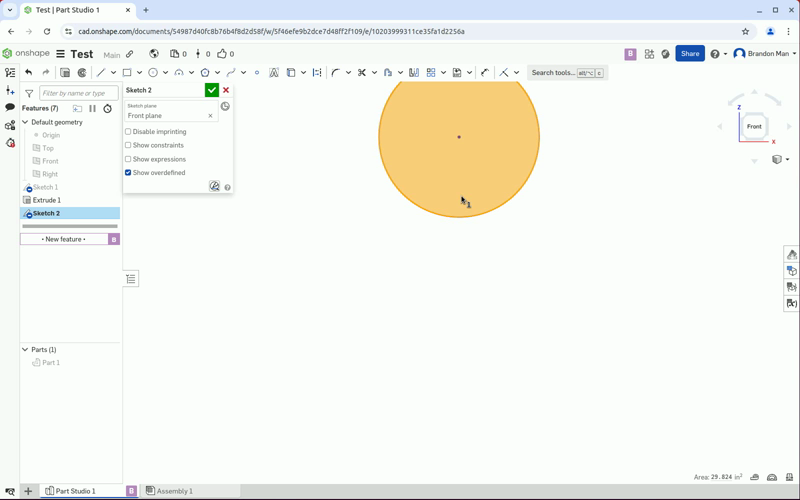
scroll(-6)
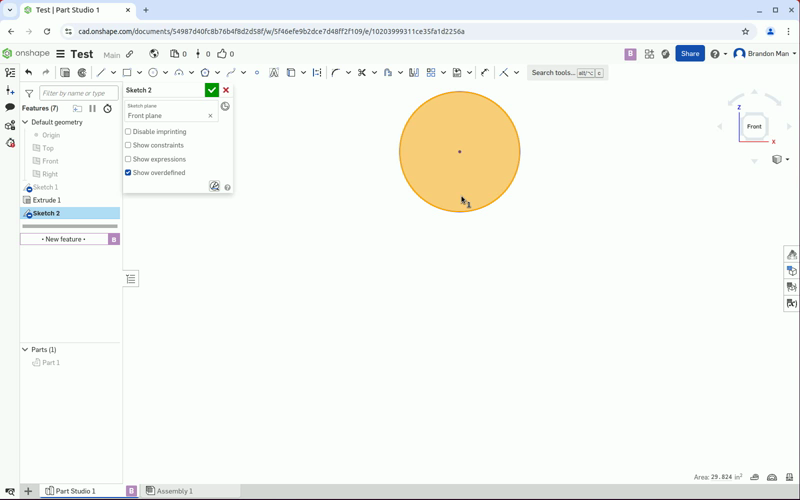
scroll(-6)
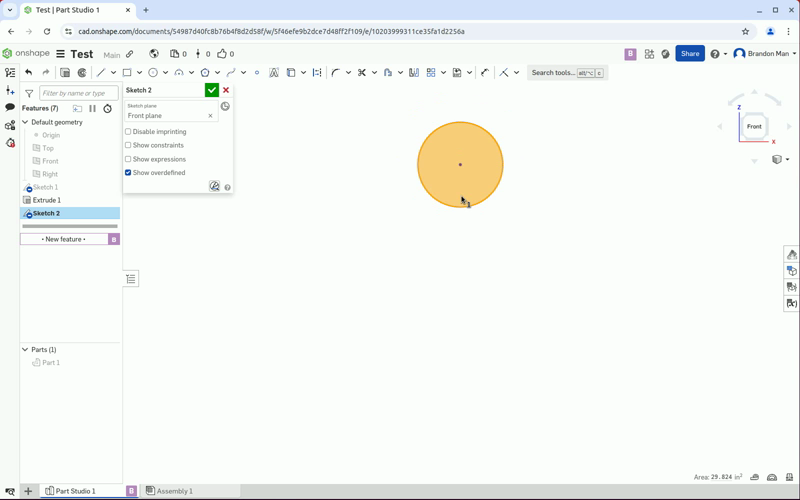
scroll(-6)
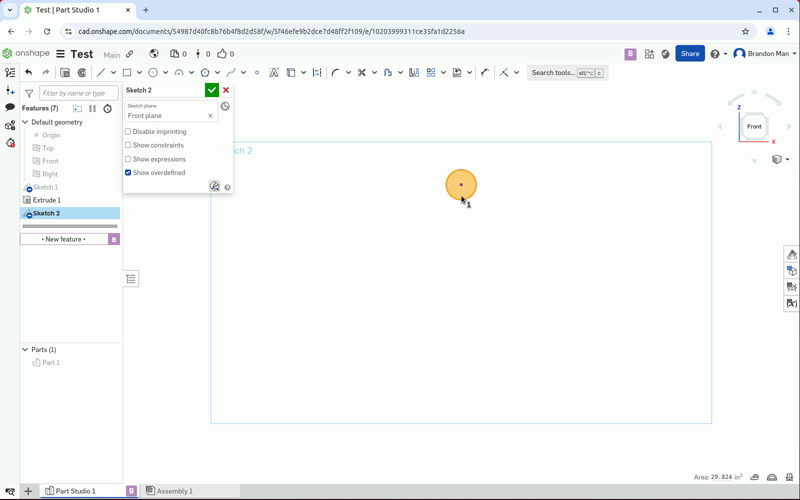
mouse_move(73, 352)
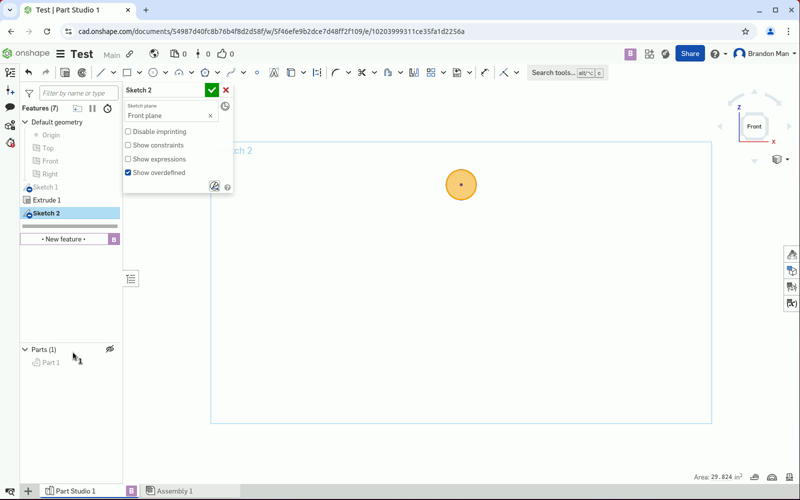
key(shift+y)
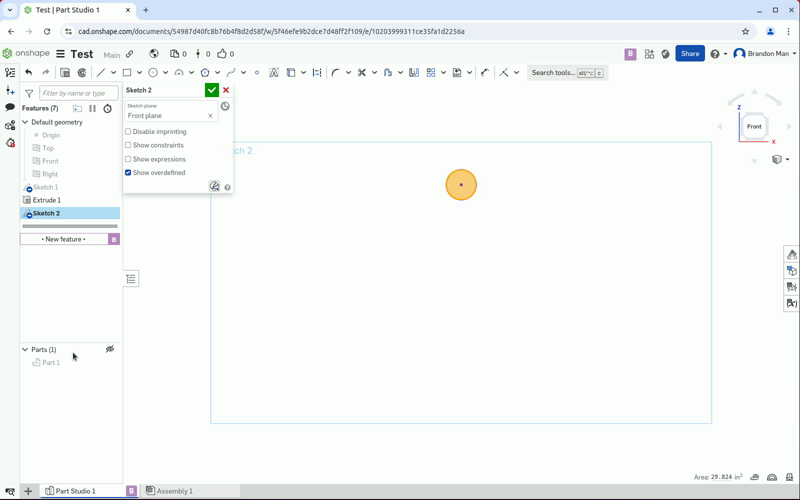
key(shift+e)
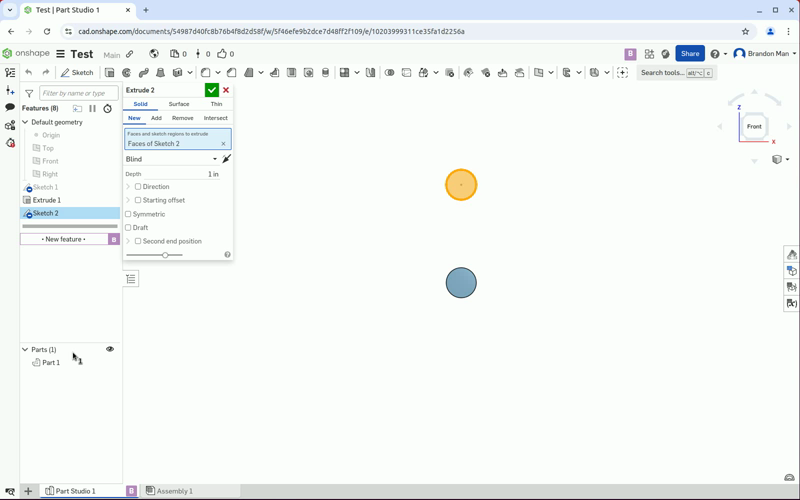
mouse_move(143, 106)
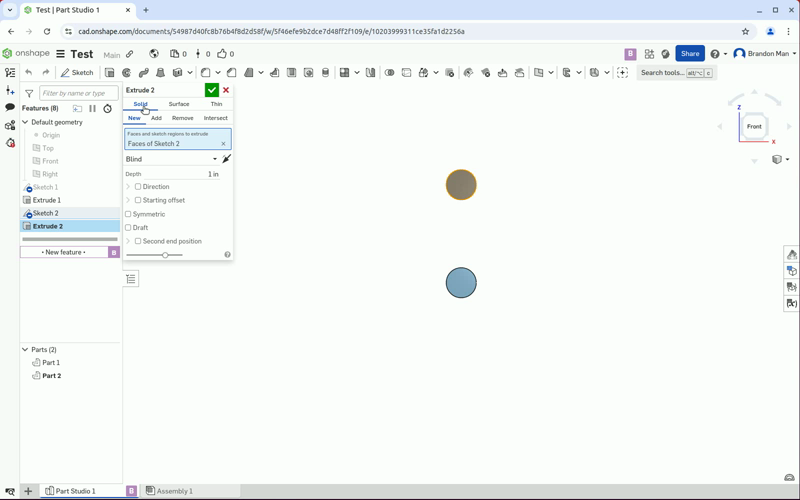
click(143, 106)
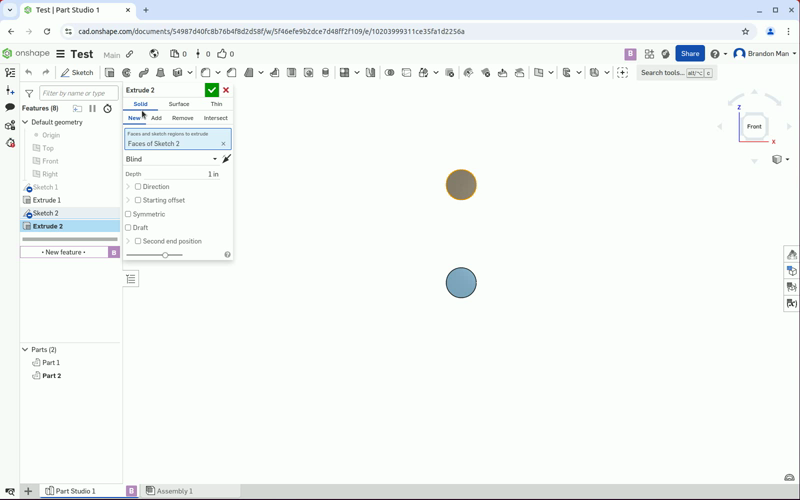
mouse_move(137, 120)
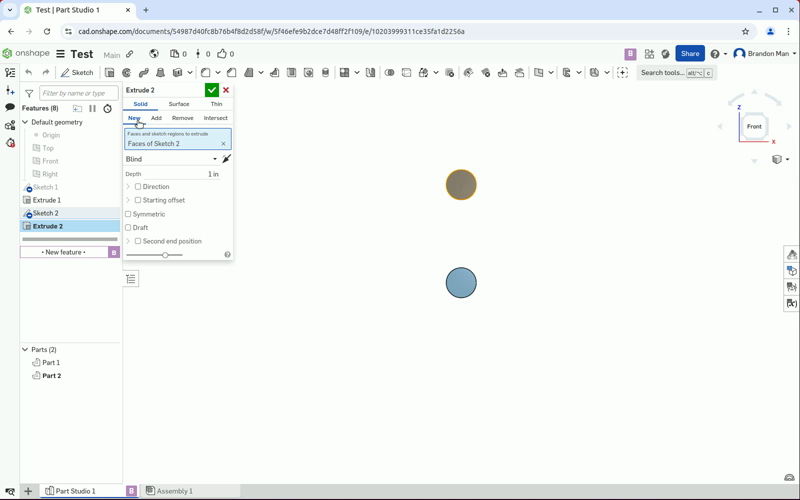
click(137, 120)
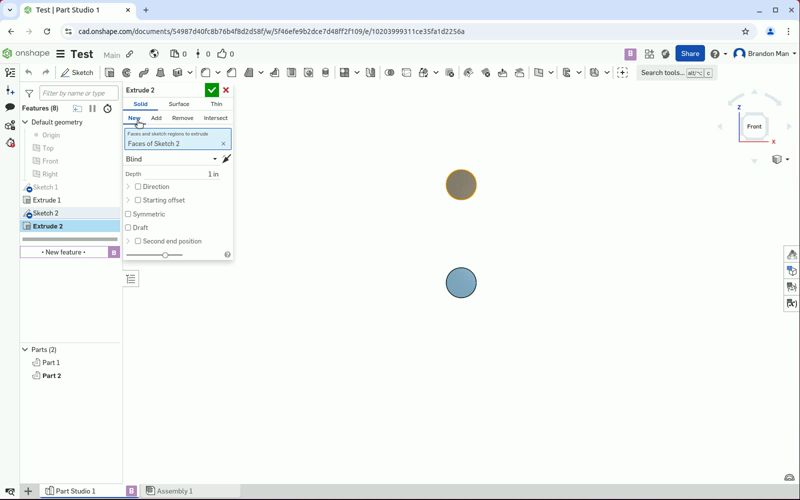
key(tab, 4)
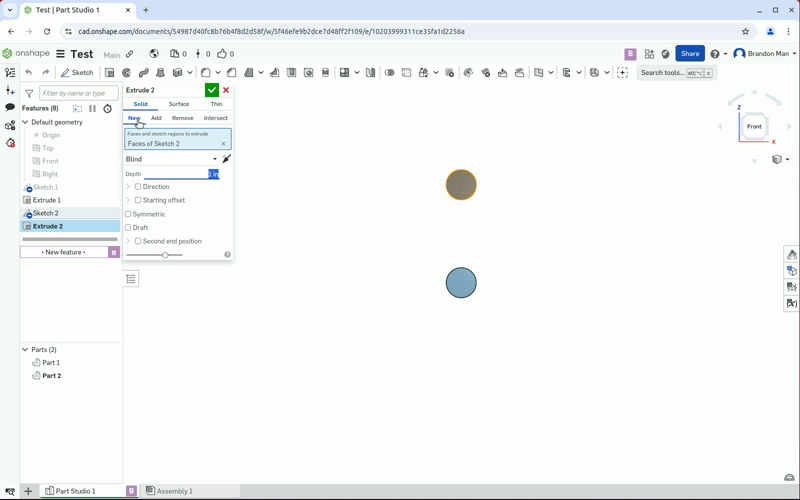
text(2.166)
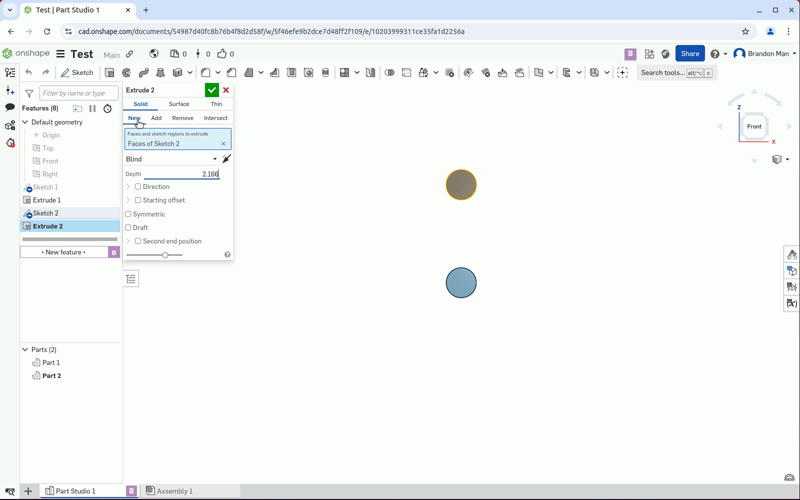
key(enter)
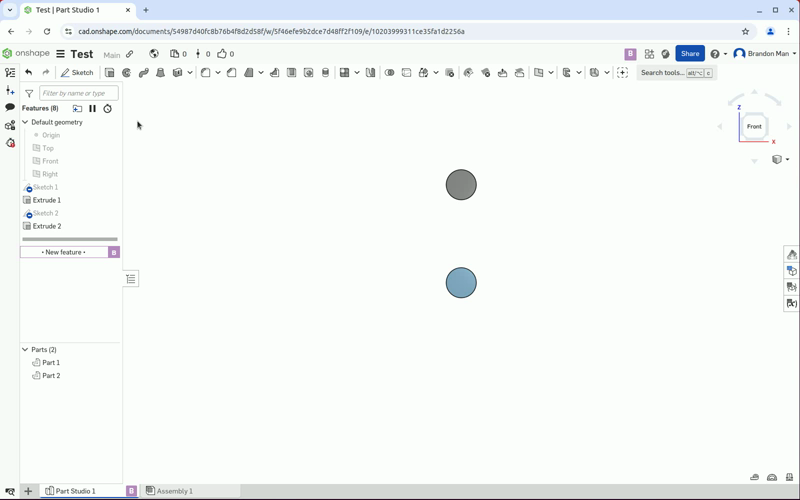
key(shift+h)
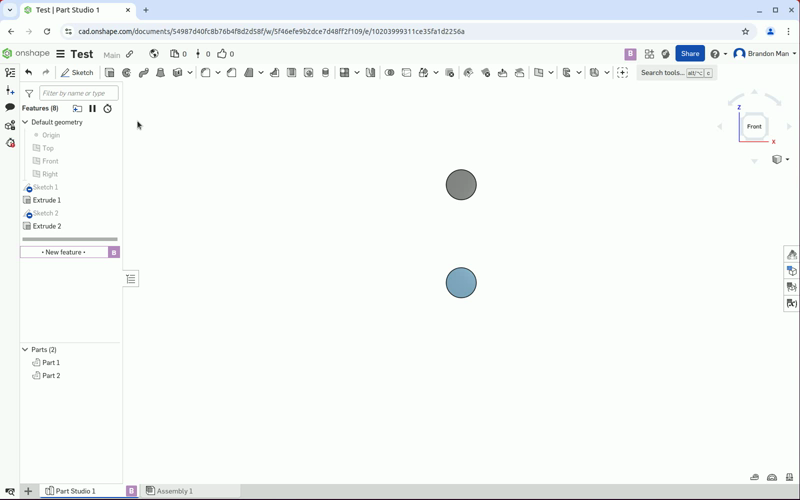
key(shift+h)
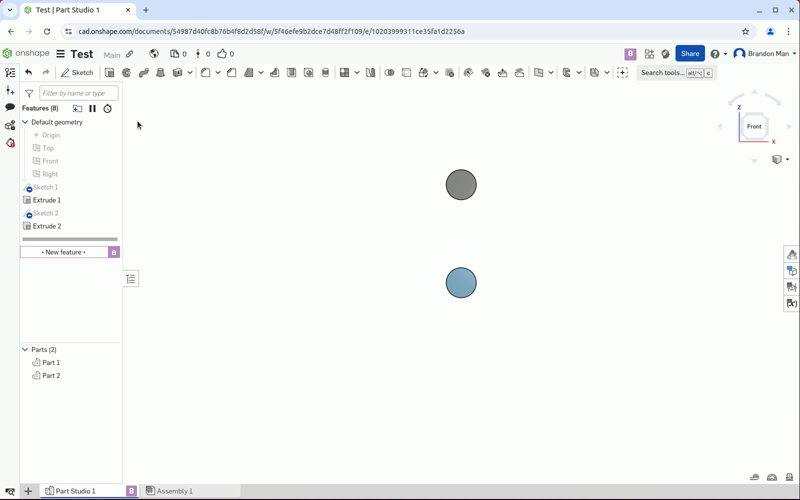
mouse_move(73, 189)
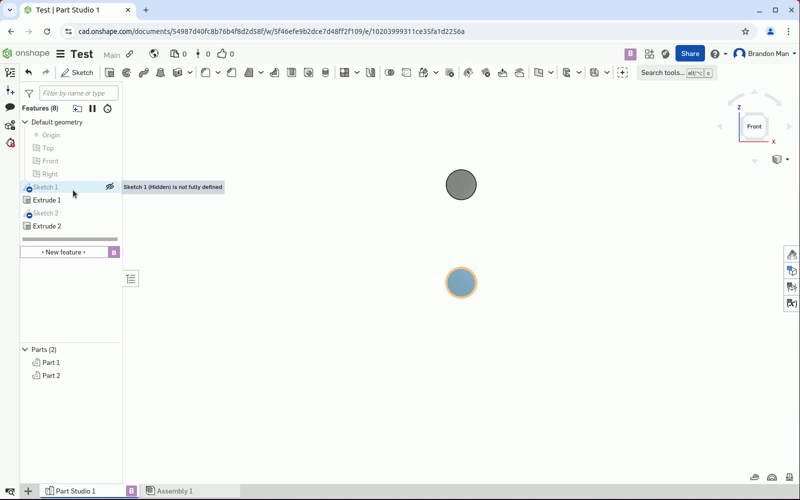
click(73, 189)
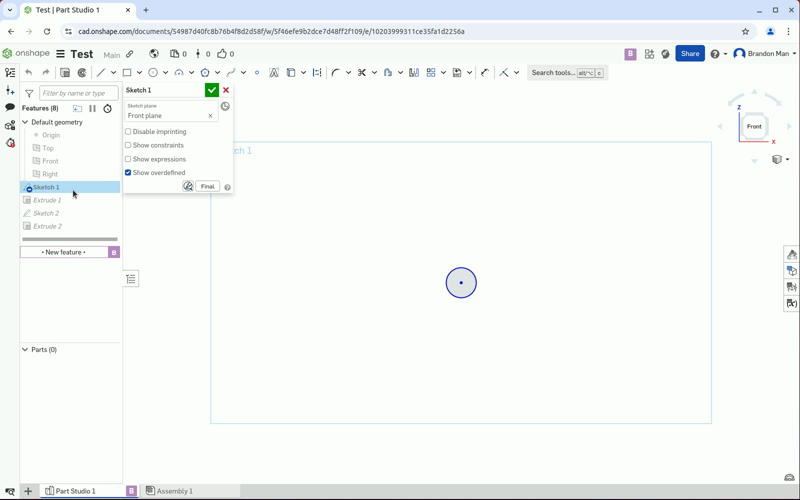
mouse_move(229, 92)
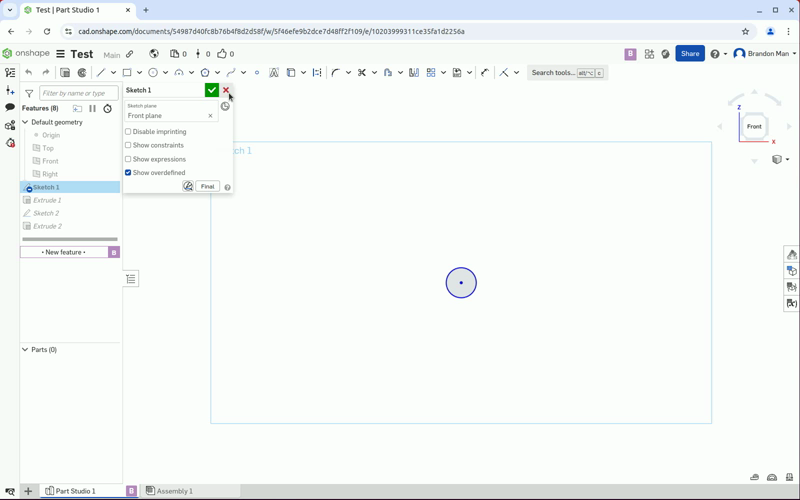
click(229, 92)
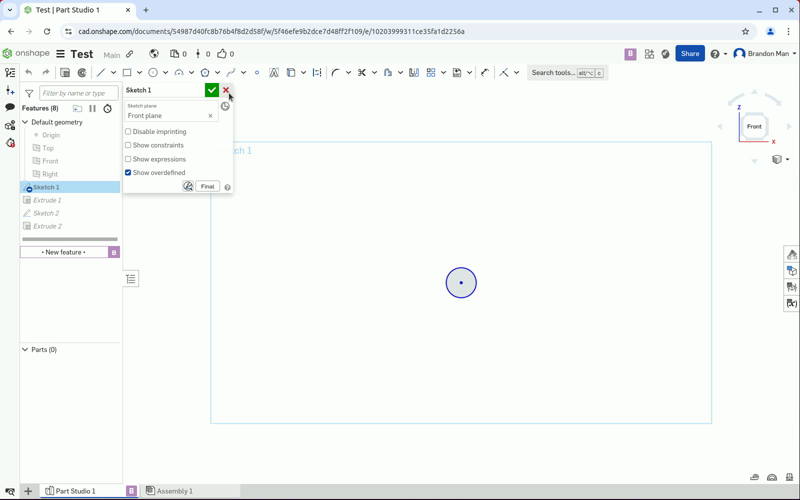
key(shift+s)
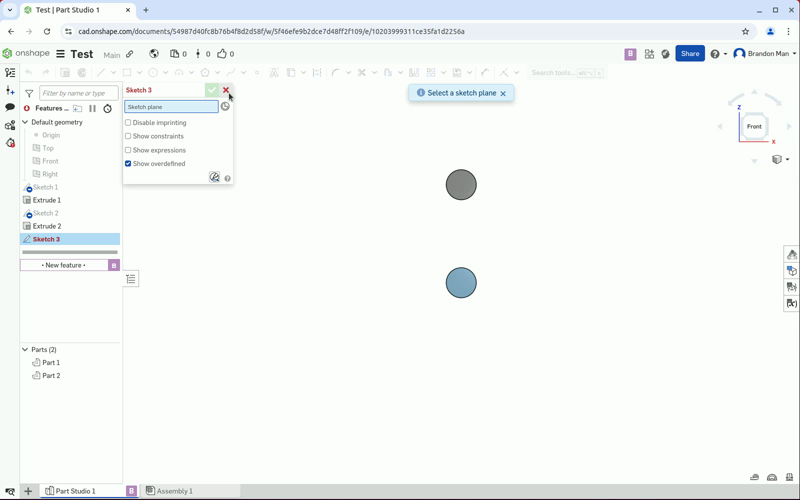
mouse_move(73, 163)
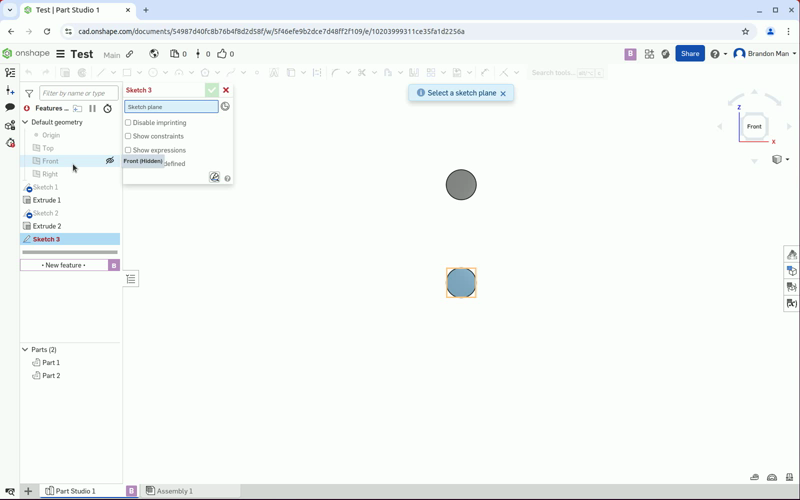
click(73, 163)
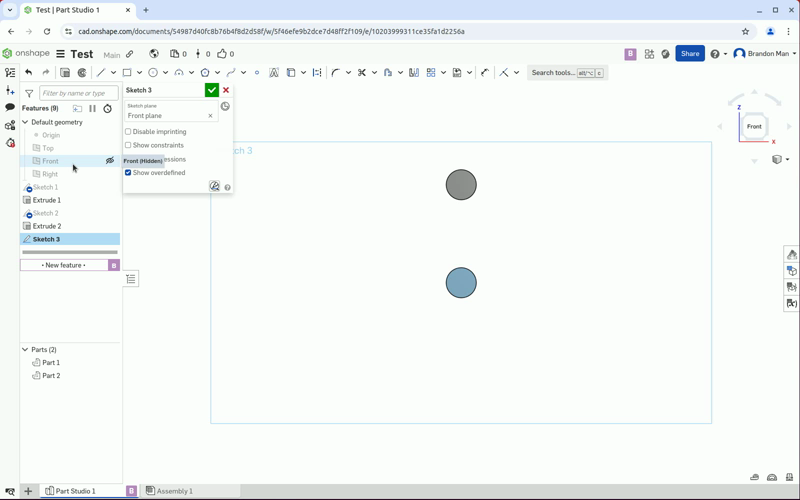
mouse_move(73, 352)
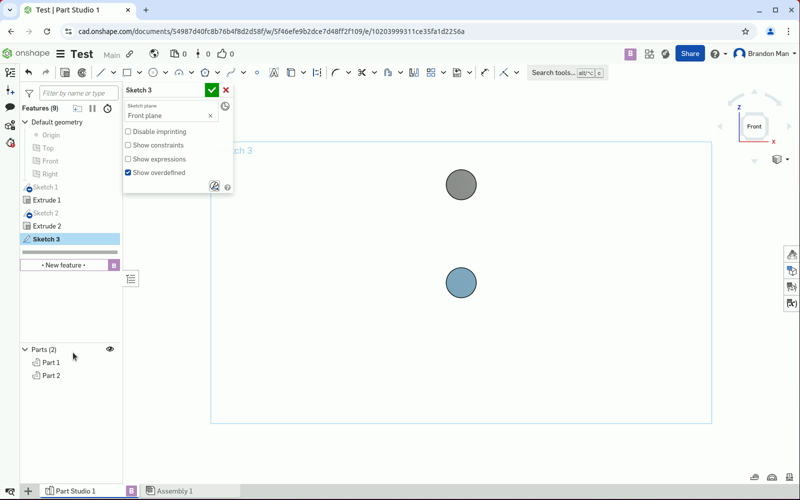
key(y)
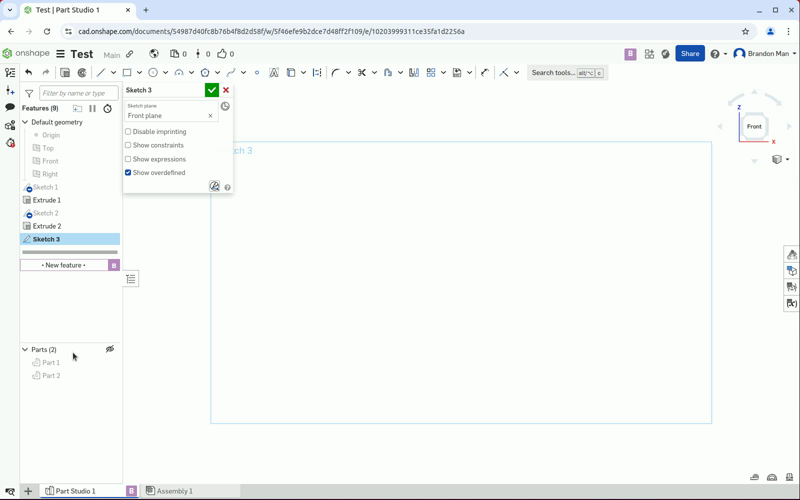
key(a)
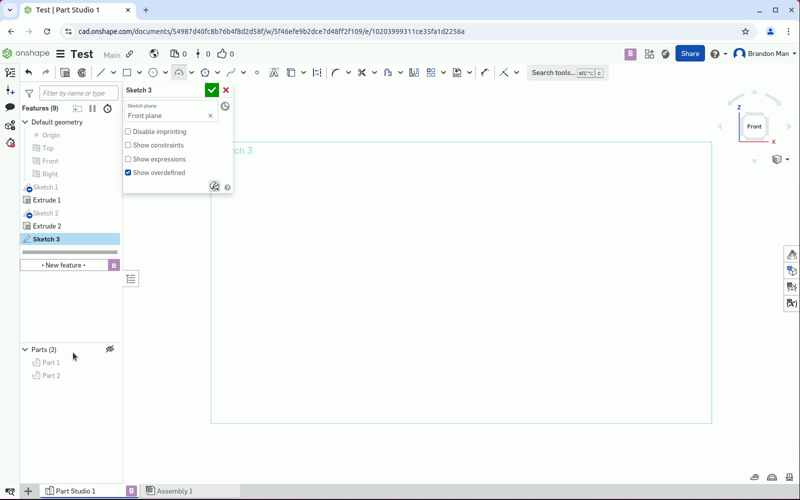
key_down(shift)
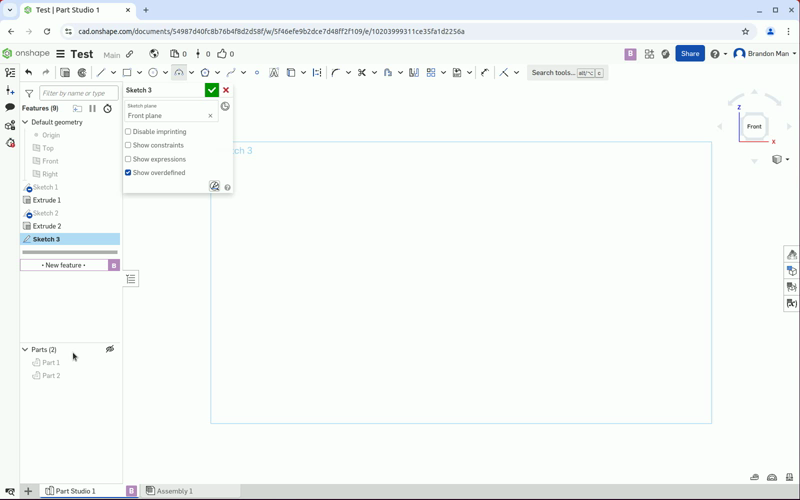
mouse_move(446, 282)
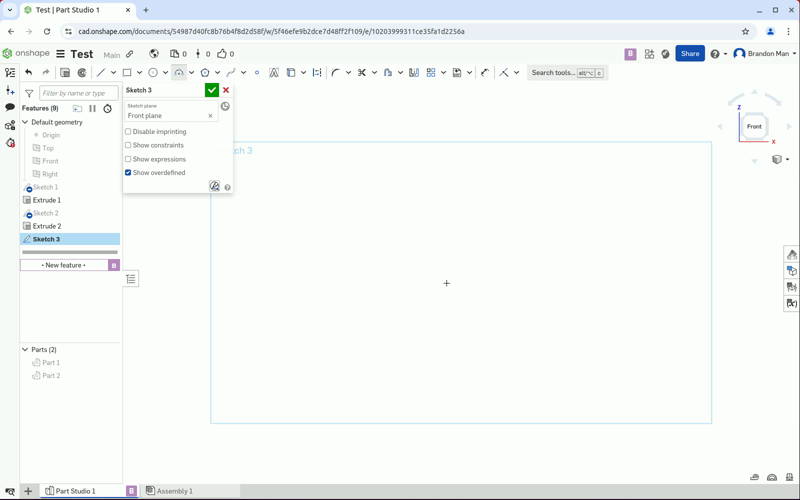
click(446, 282)
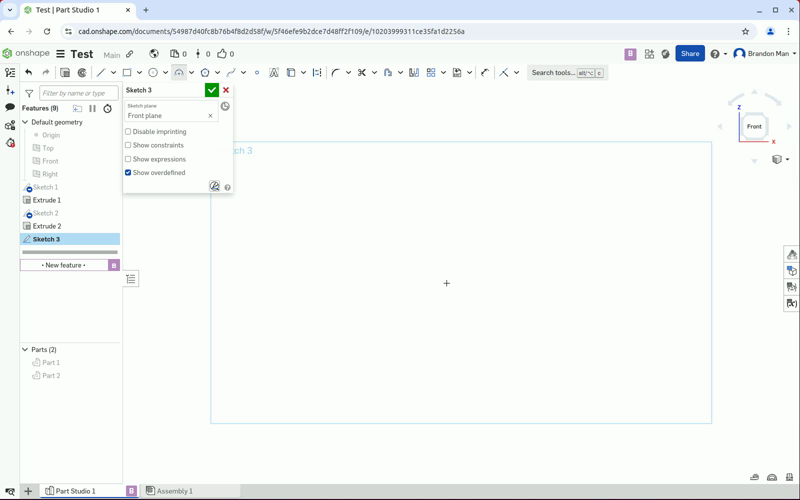
key_up(shift)
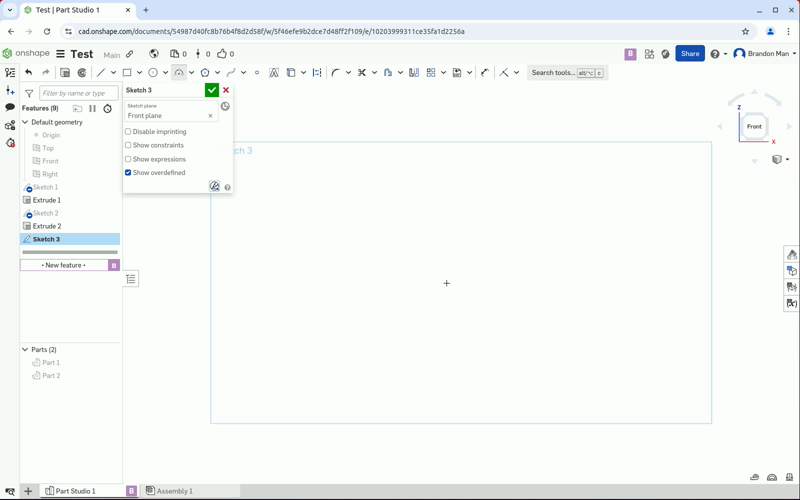
key_down(shift)
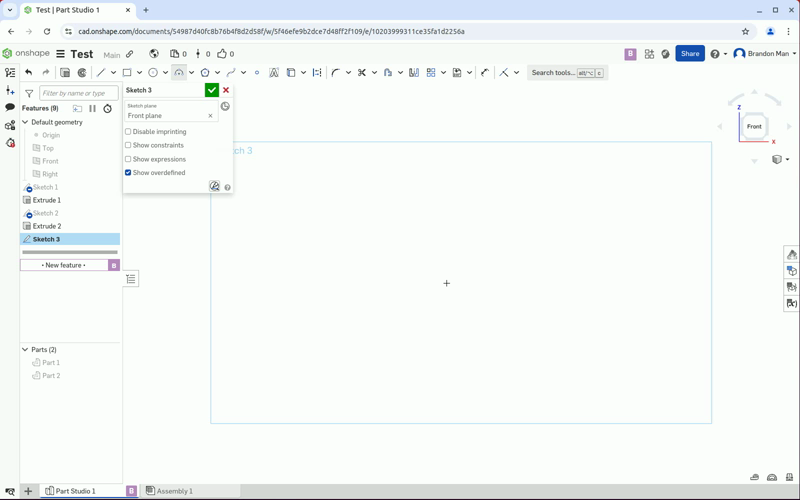
mouse_move(474, 282)
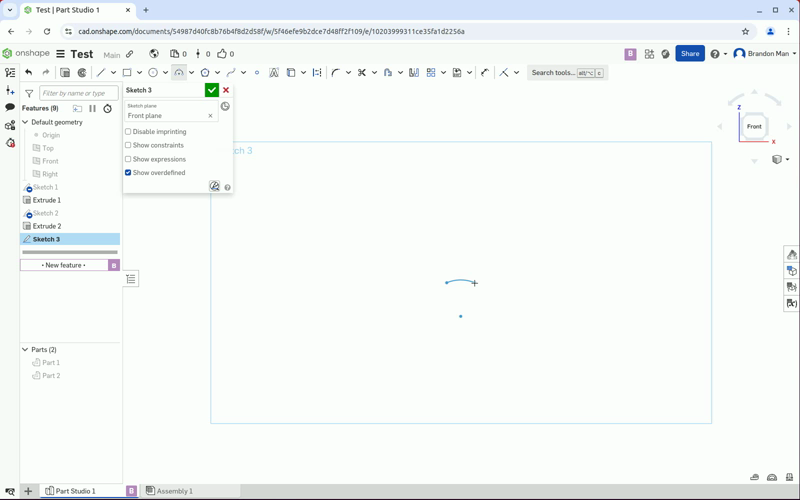
click(474, 282)
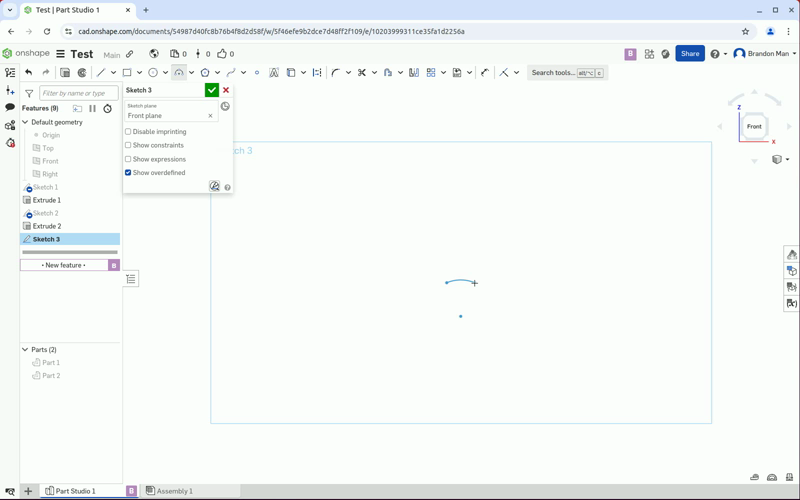
mouse_move(460, 268)
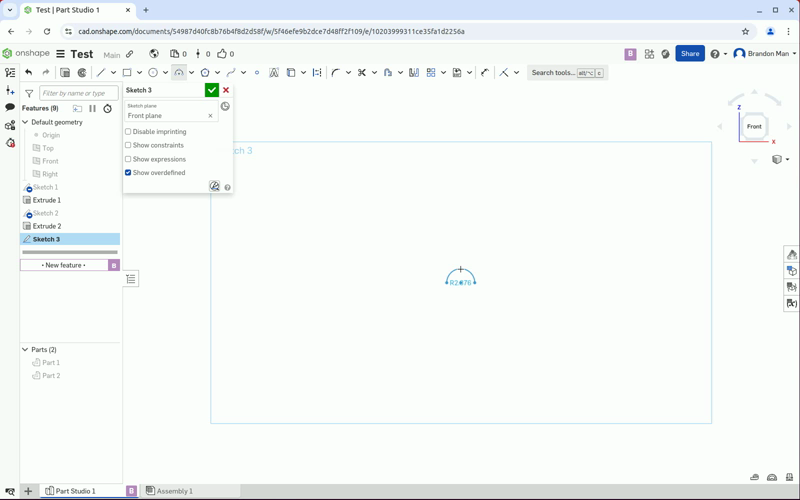
click(460, 268)
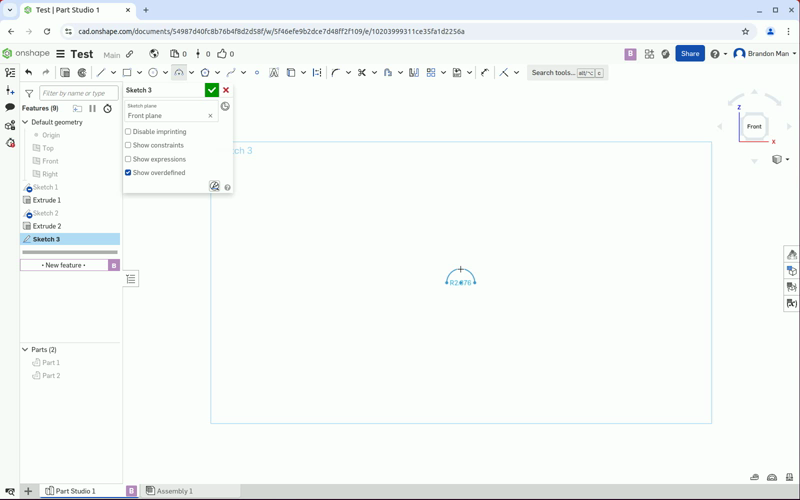
key_up(shift)
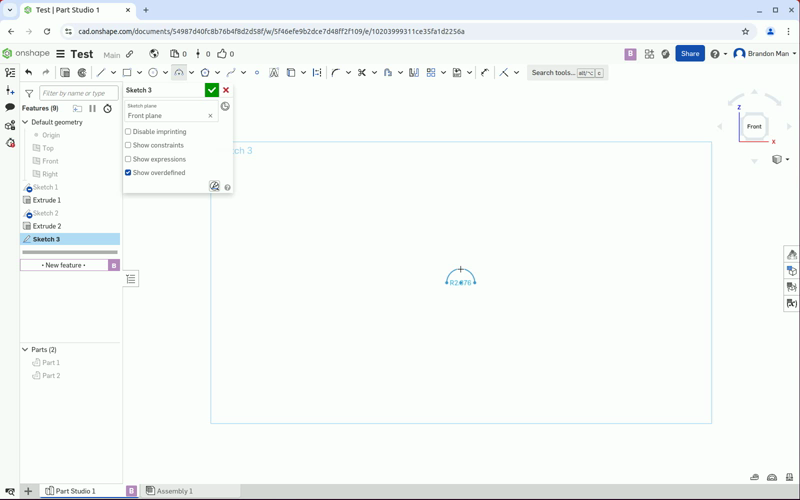
key(esc)
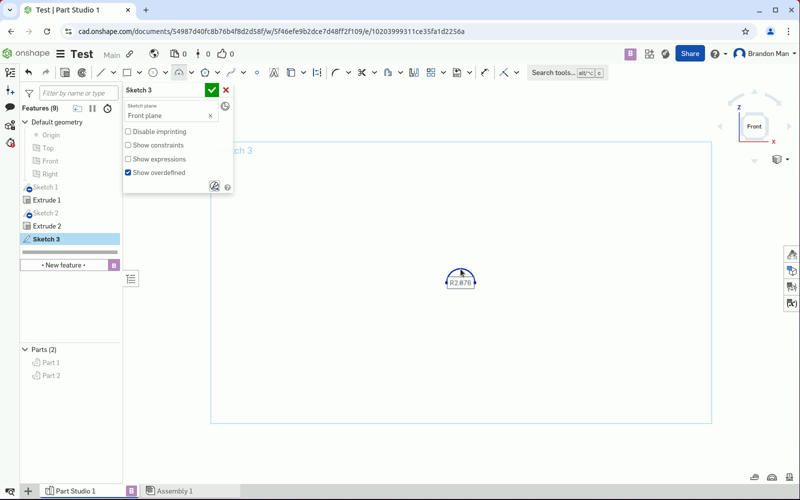
key(l)
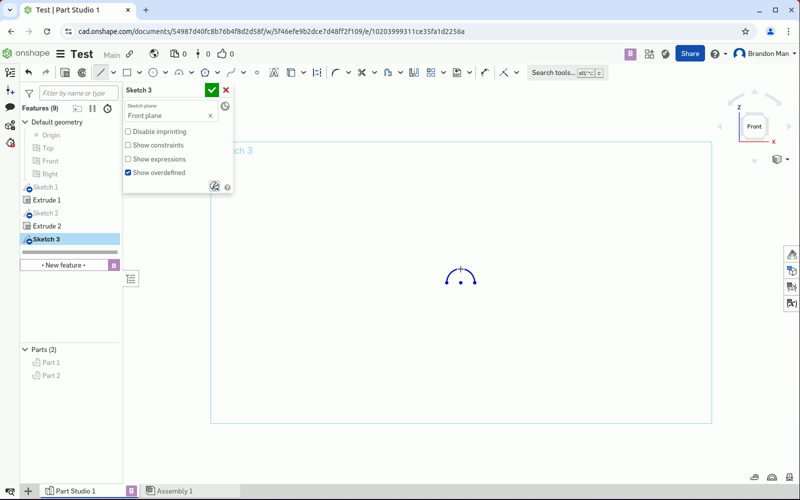
mouse_move(474, 282)
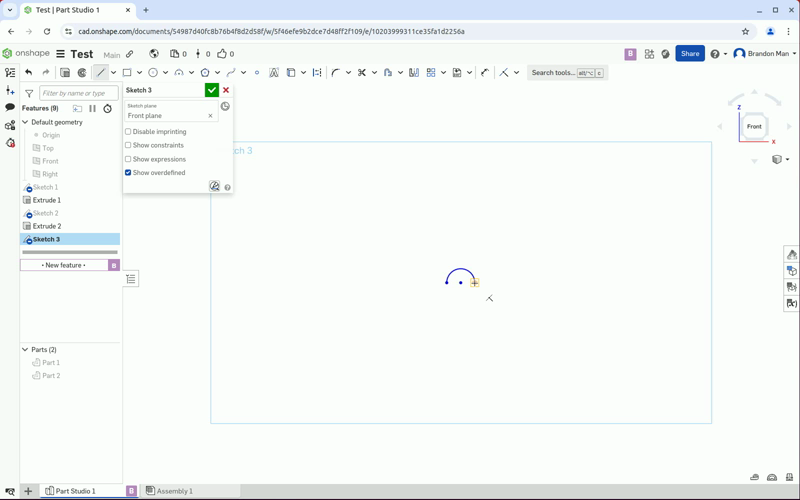
click(474, 282)
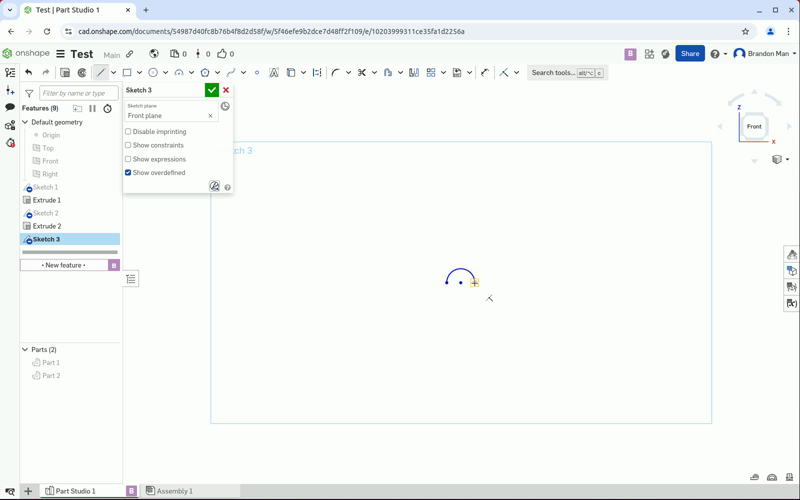
key_down(shift)
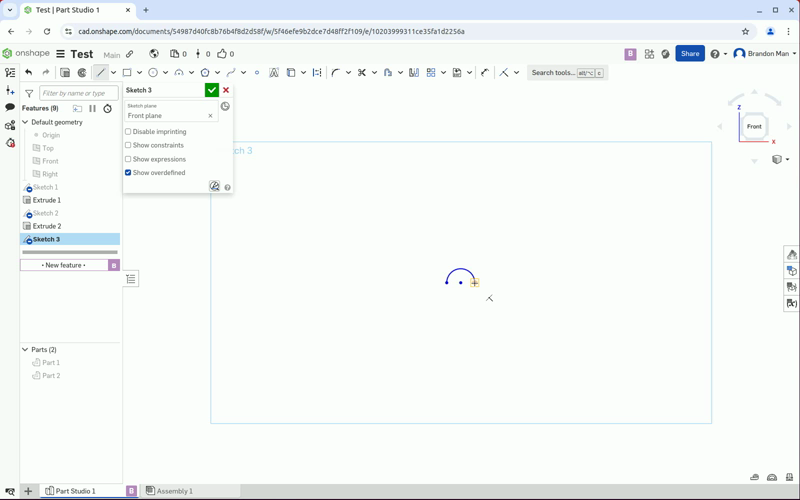
mouse_move(474, 184)
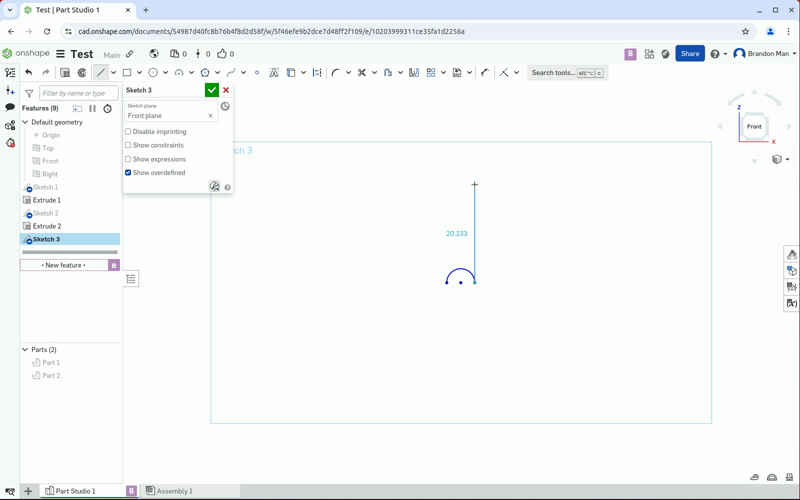
click(474, 184)
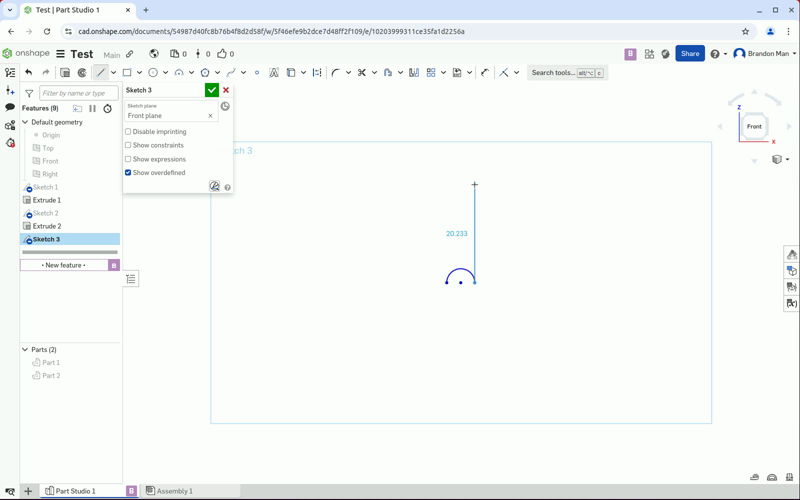
key_up(shift)
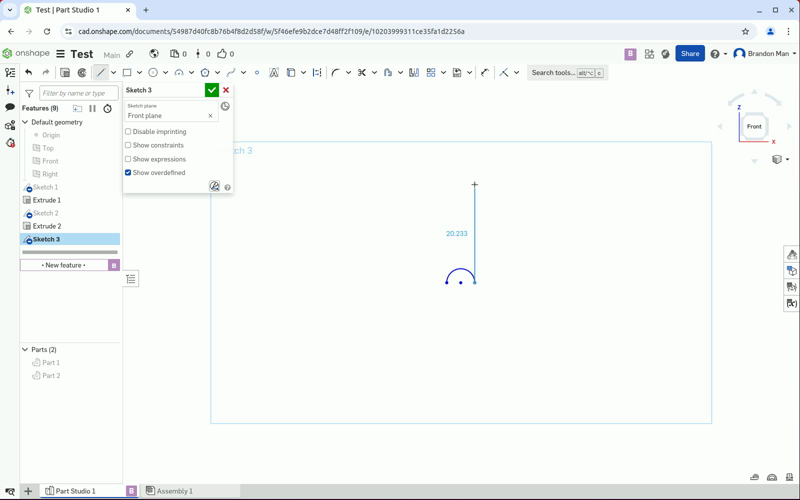
key(esc)
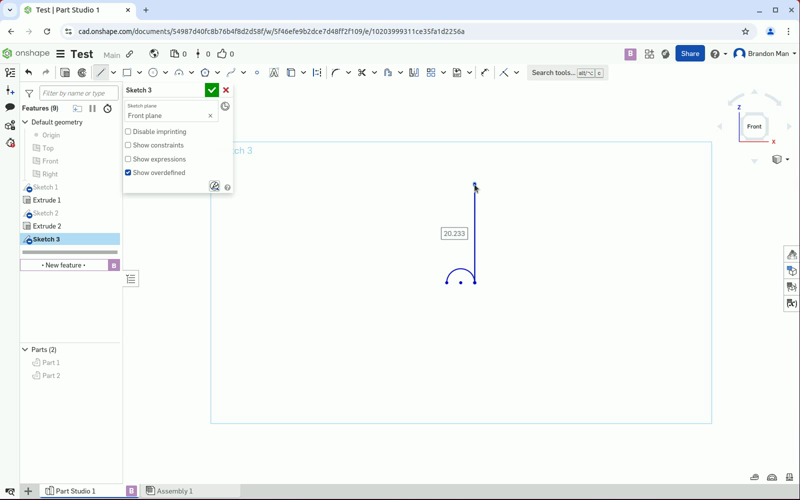
key(a)
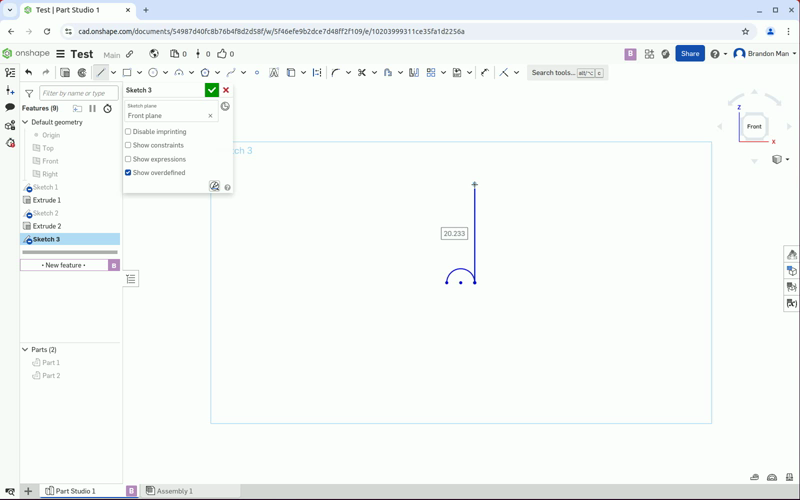
mouse_move(474, 184)
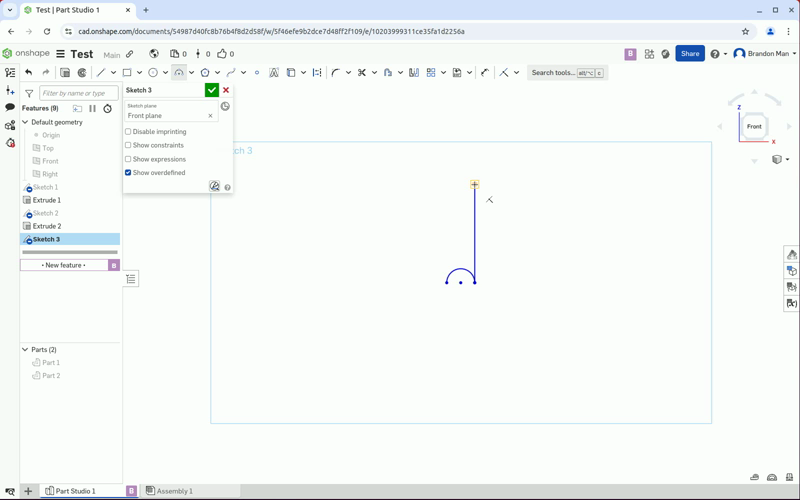
click(474, 184)
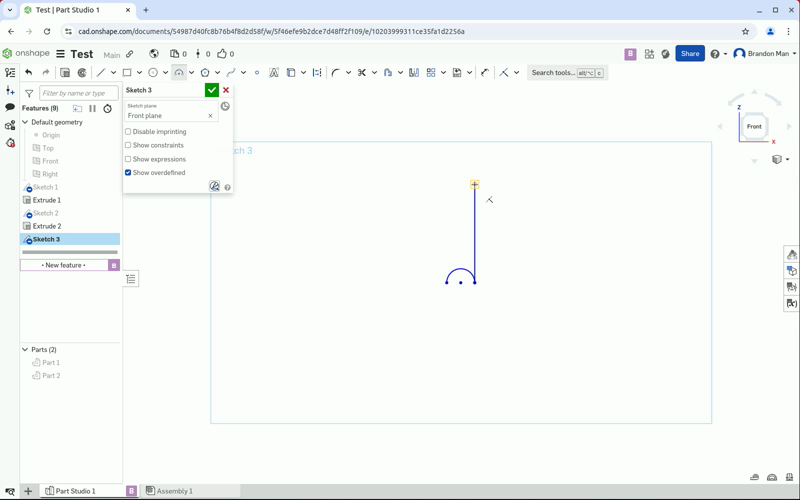
key_down(shift)
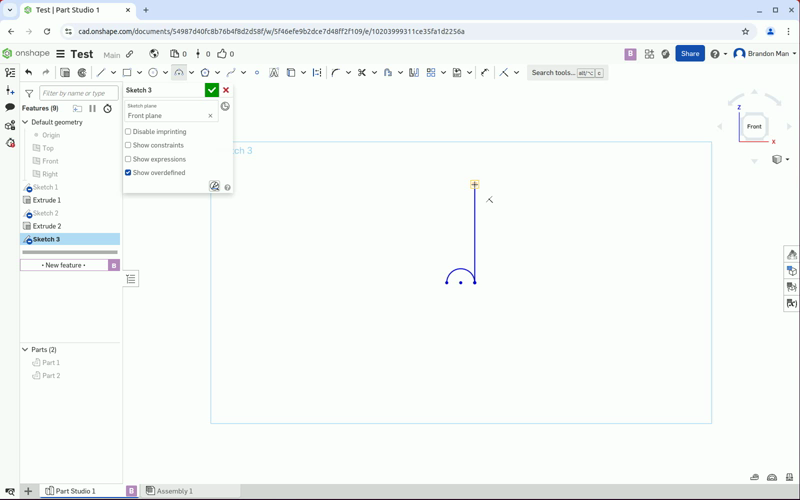
mouse_move(446, 184)
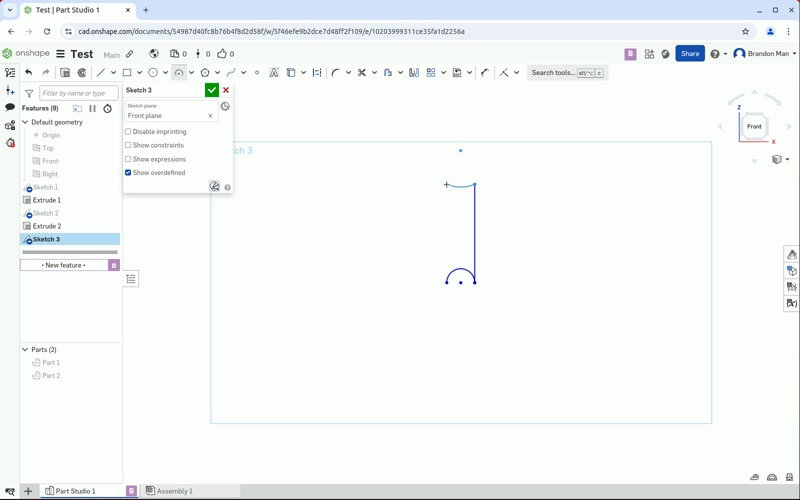
click(446, 184)
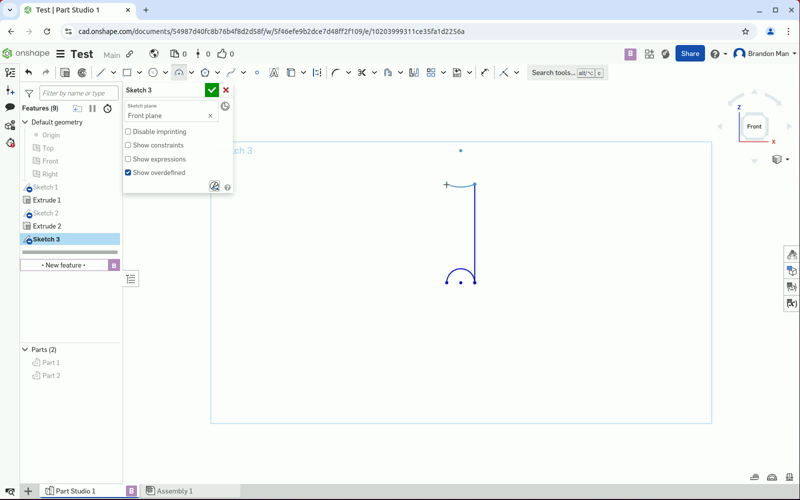
mouse_move(460, 198)
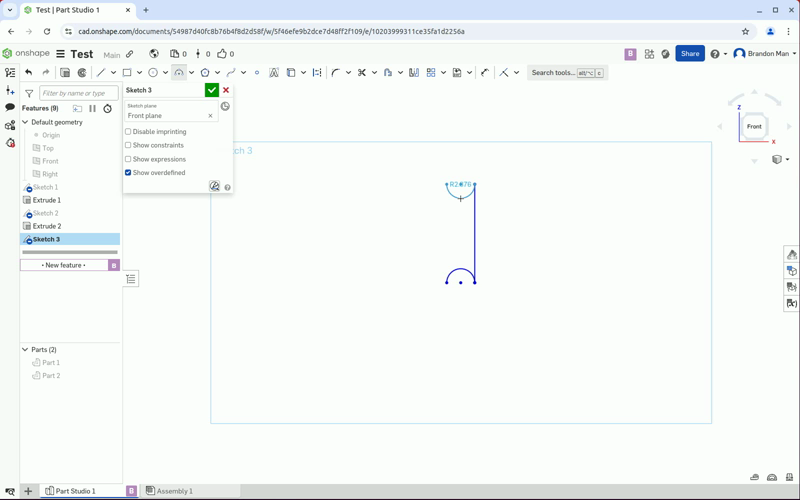
click(460, 198)
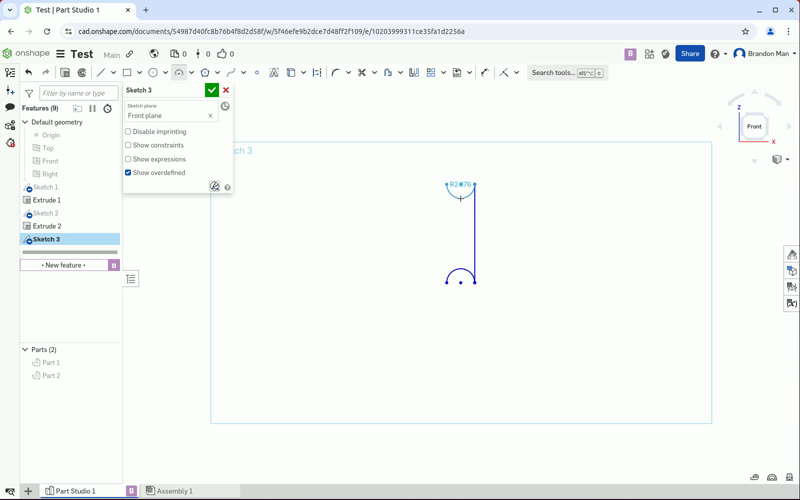
key_up(shift)
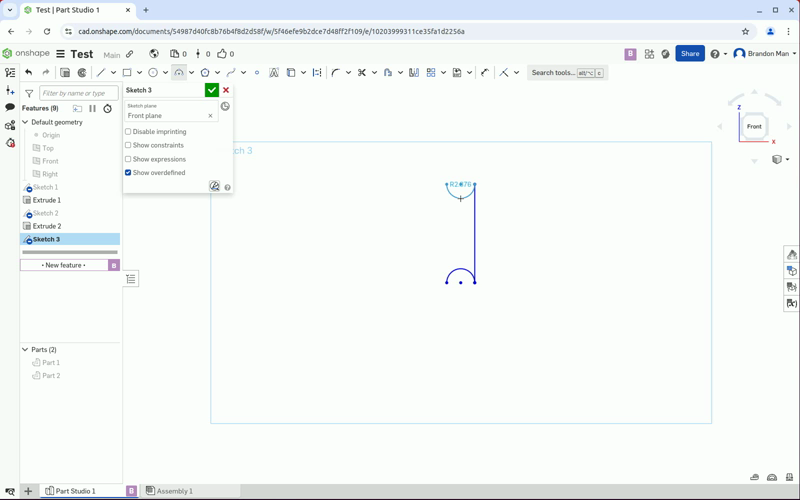
key(esc)
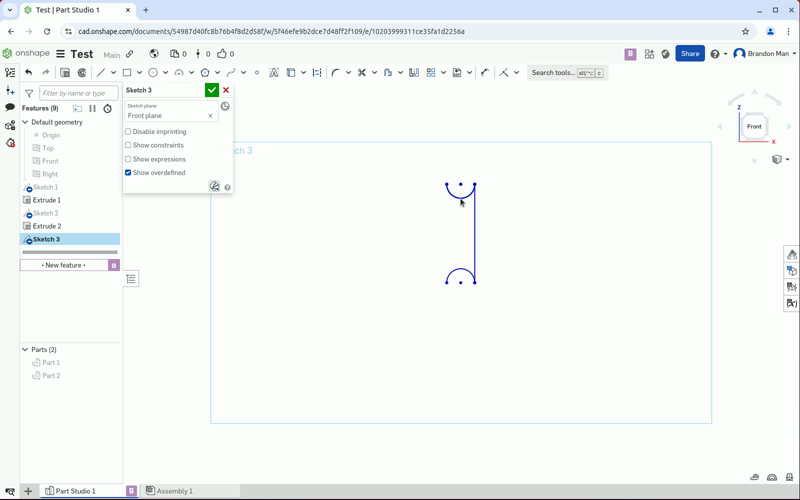
key(l)
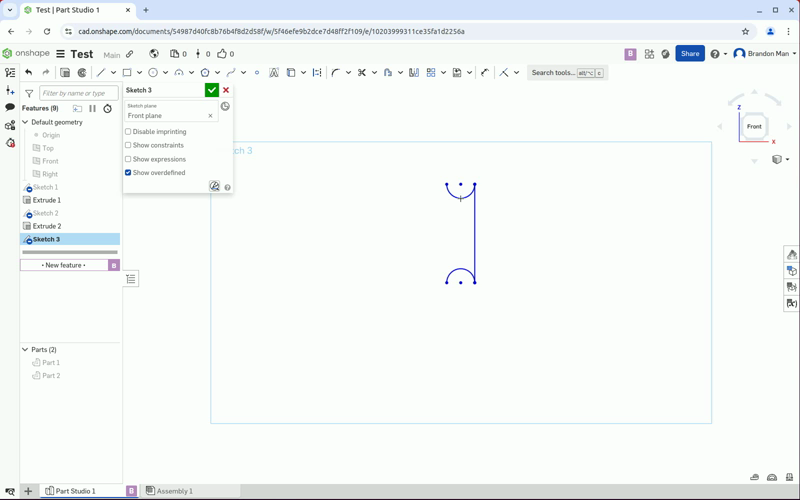
mouse_move(446, 184)
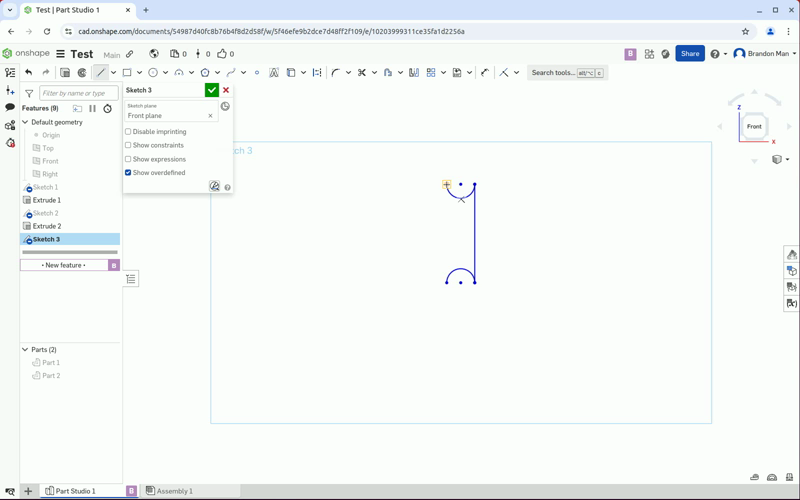
click(446, 184)
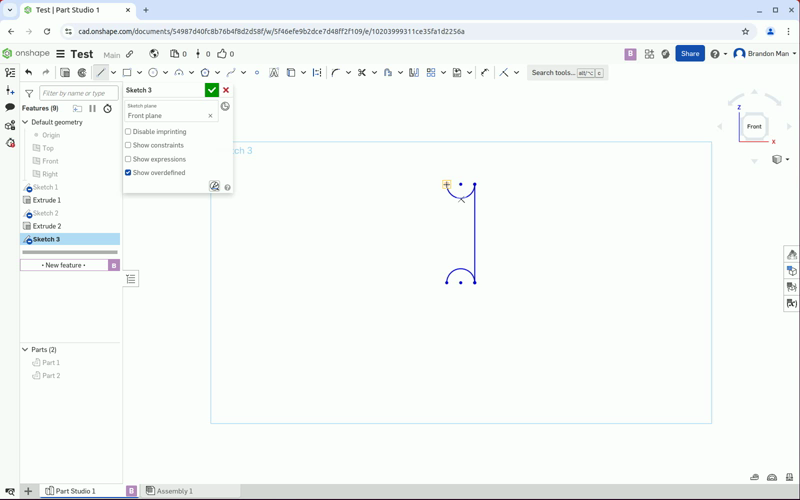
key_down(shift)
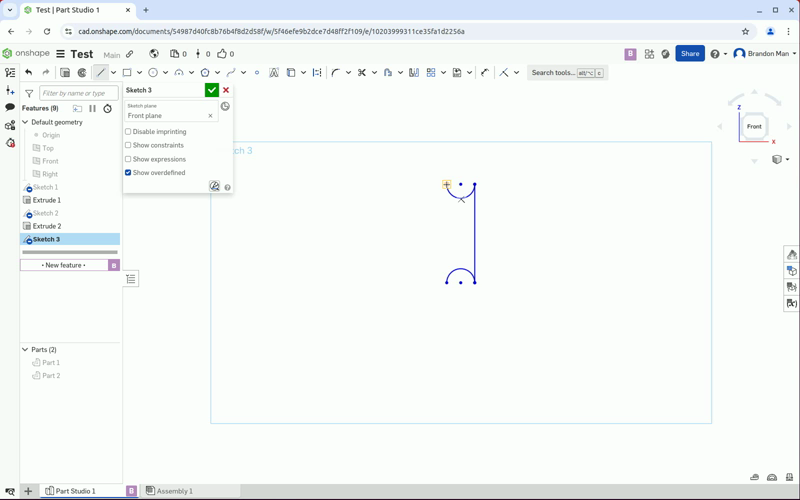
mouse_move(446, 282)
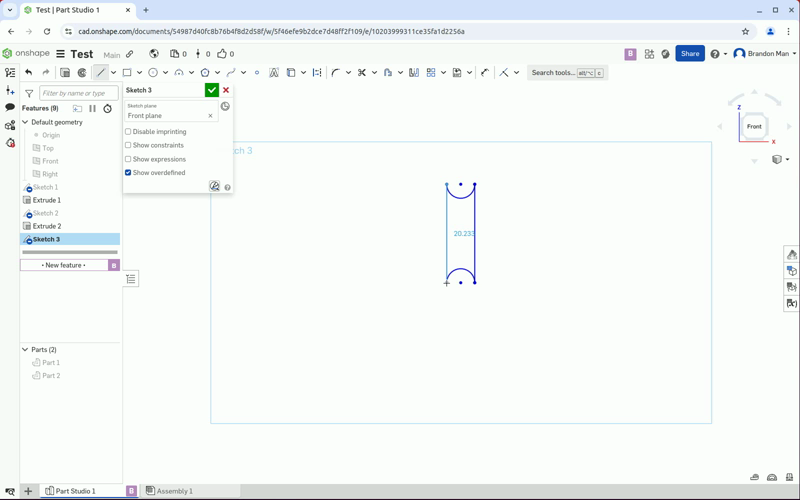
key_up(shift)
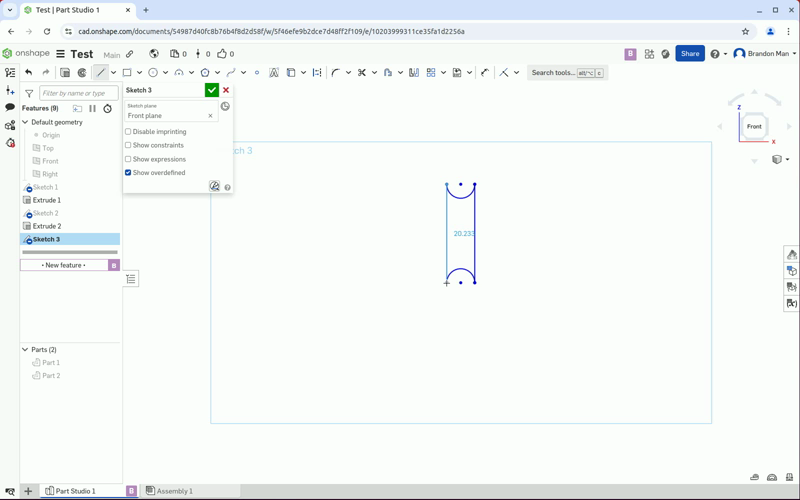
click(446, 282)
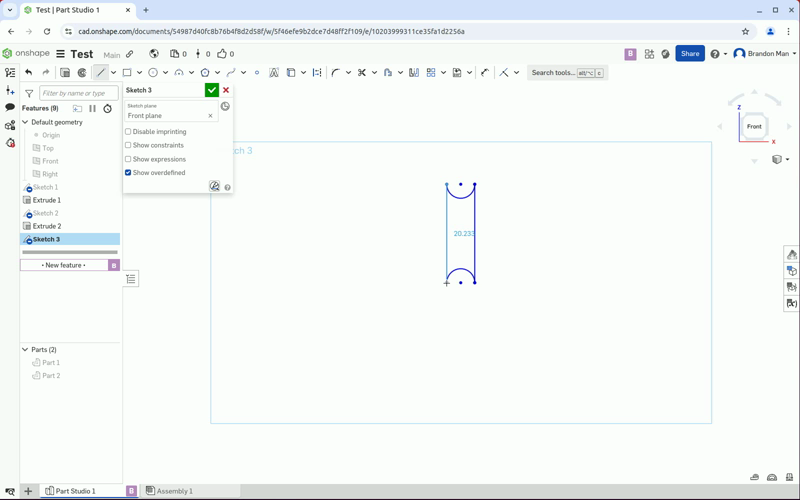
key(esc)
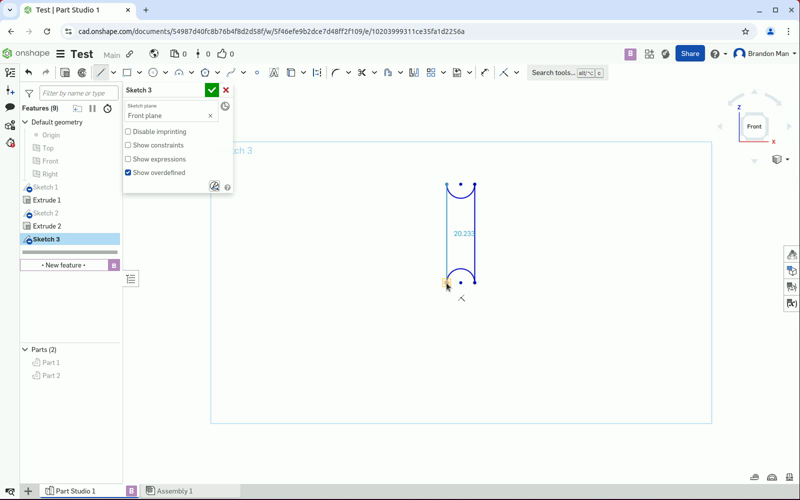
mouse_move(449, 209)
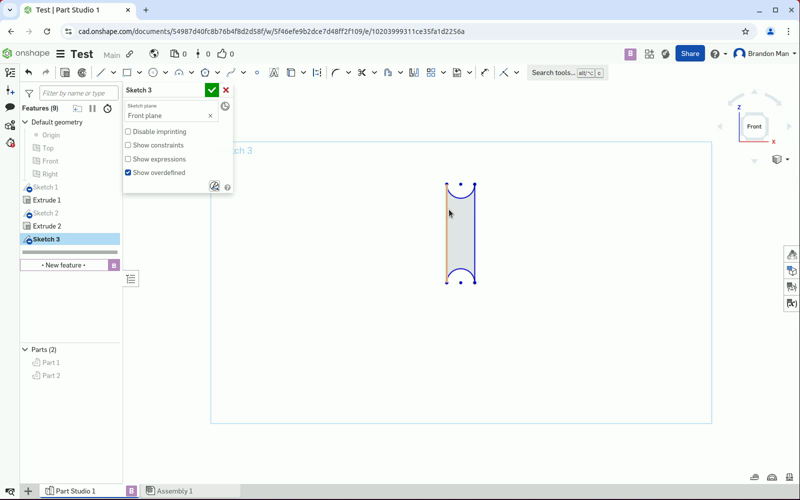
scroll(6)
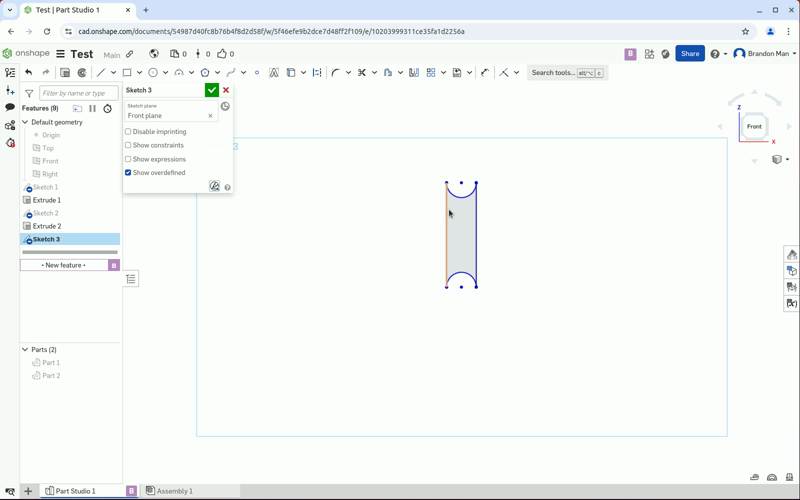
scroll(6)
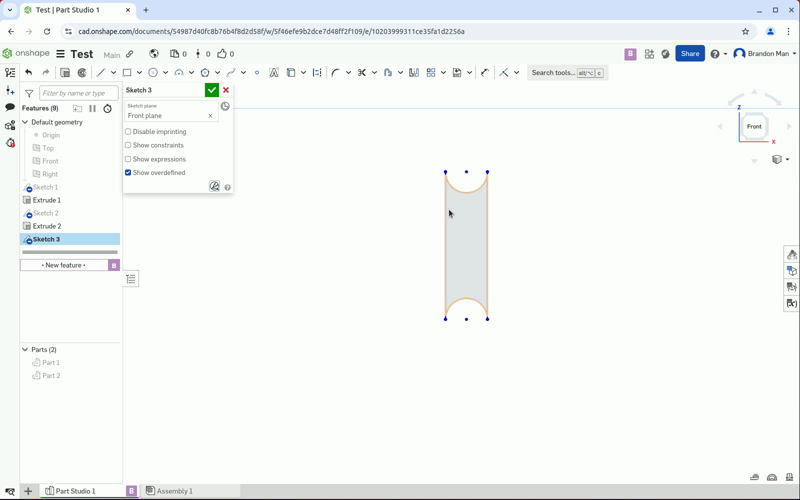
scroll(6)
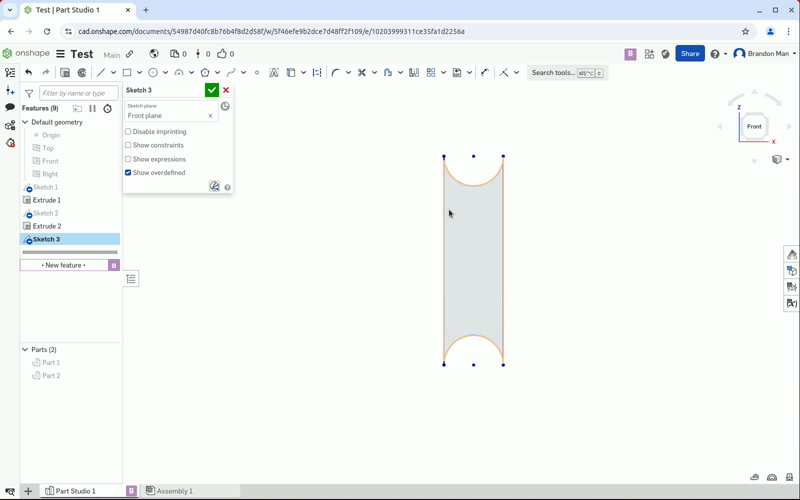
scroll(6)
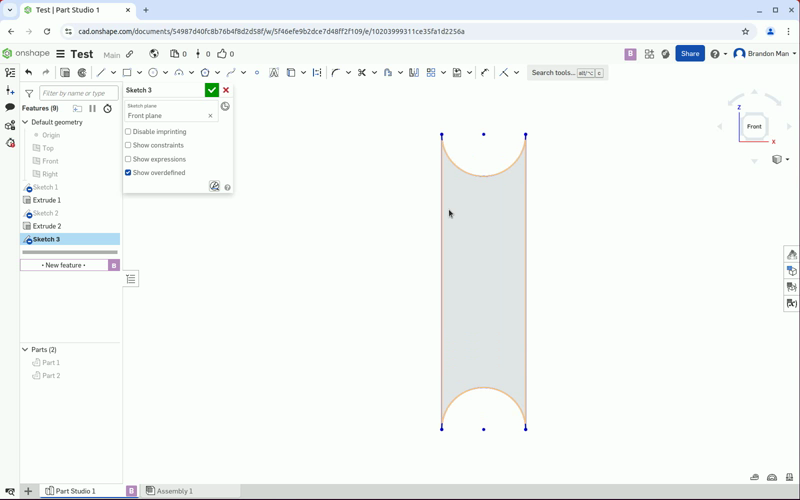
scroll(6)
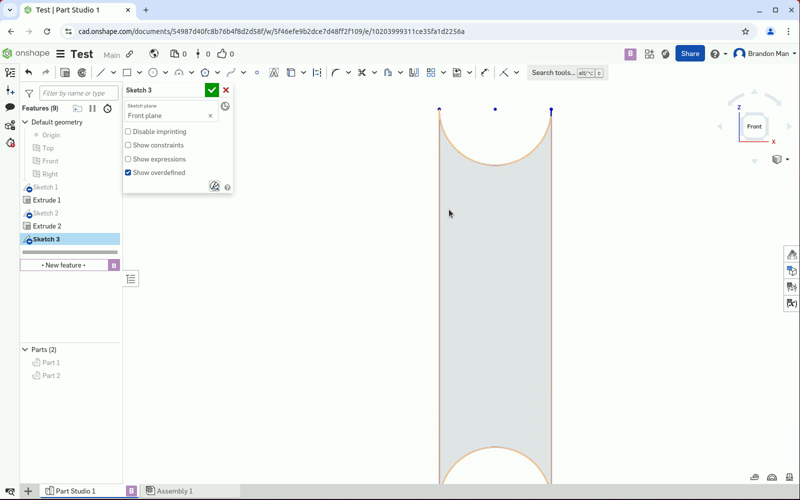
scroll(6)
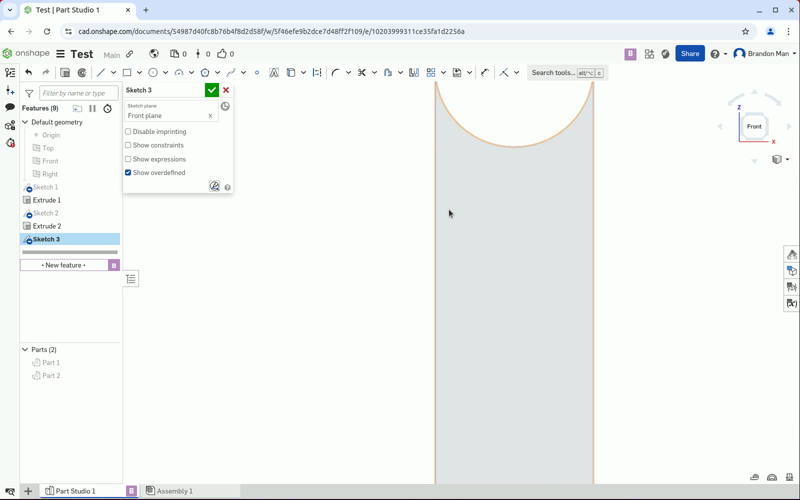
scroll(6)
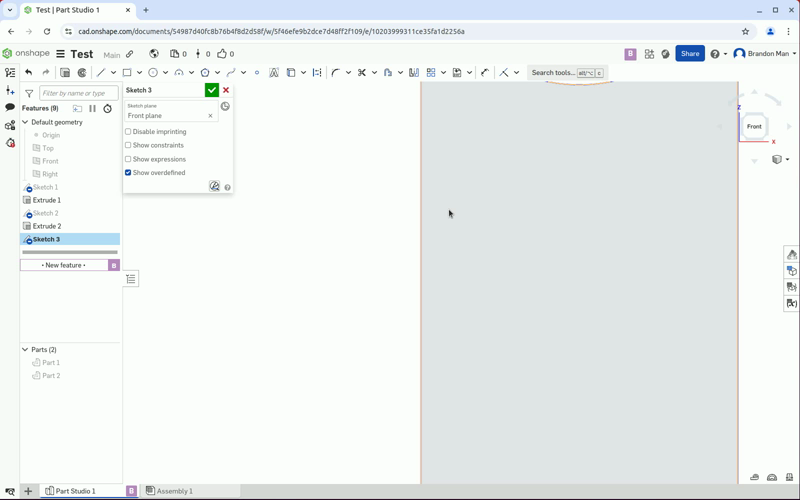
click(449, 209)
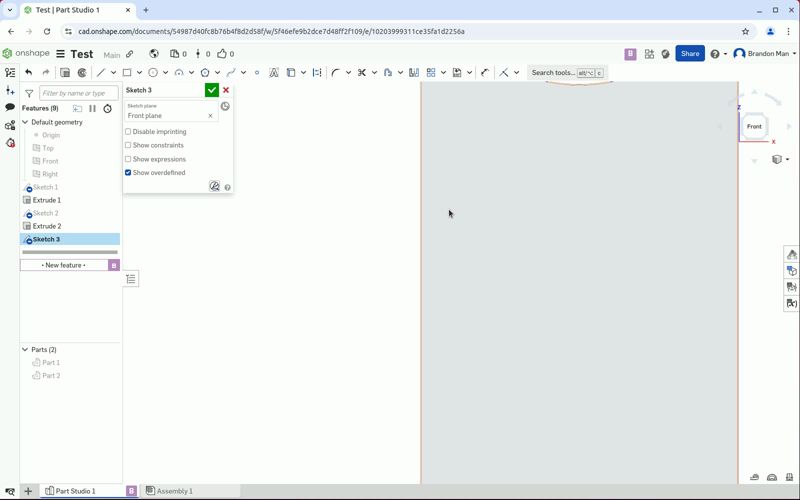
scroll(-6)
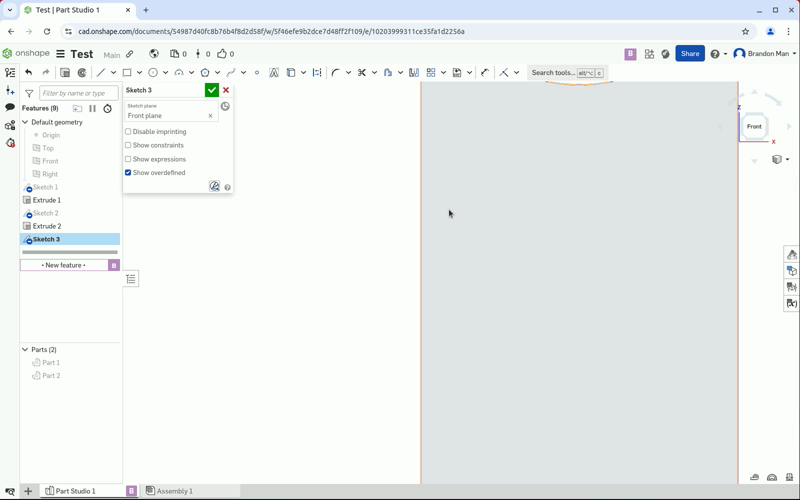
scroll(-6)
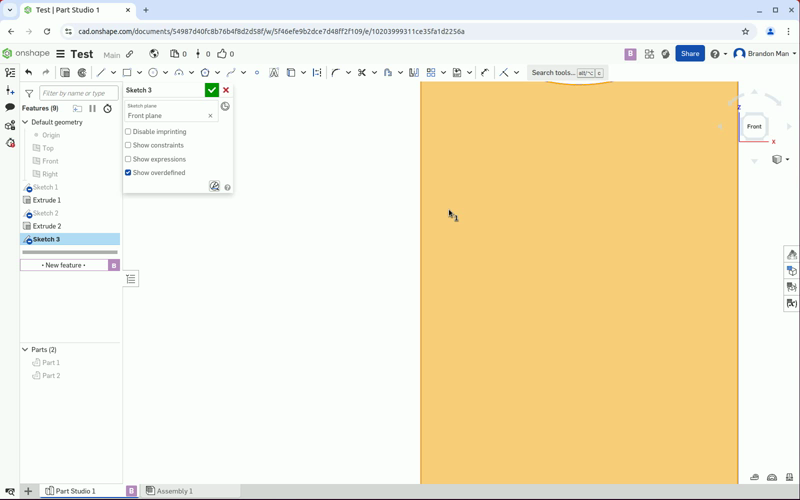
scroll(-6)
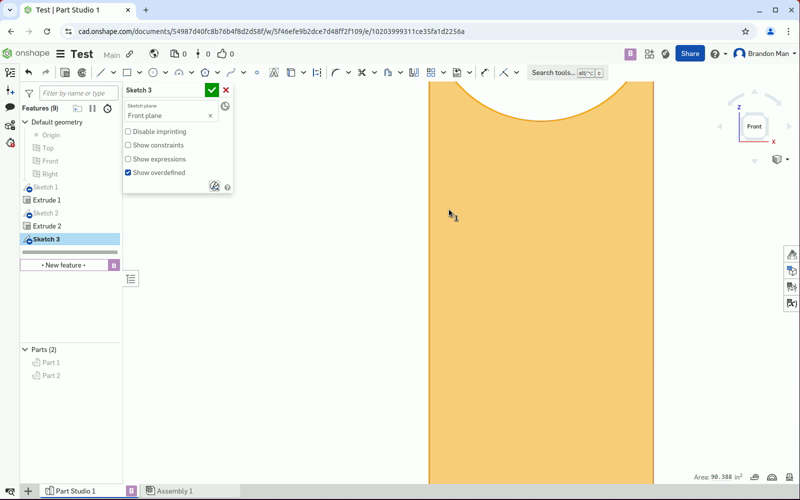
scroll(-6)
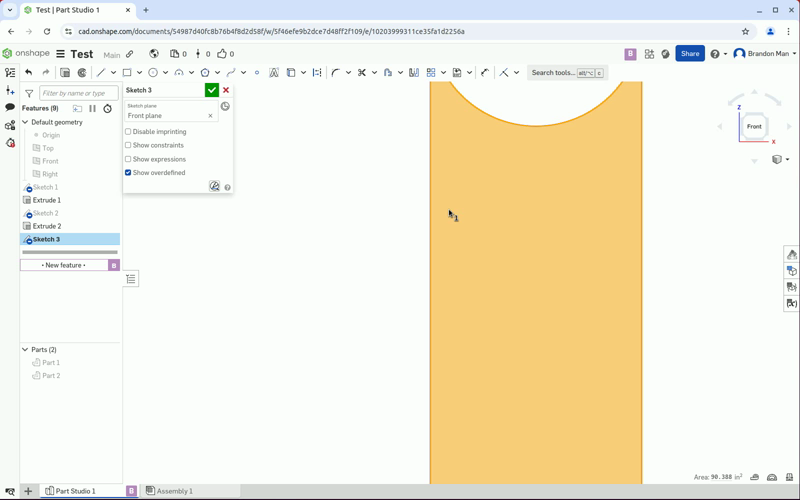
scroll(-6)
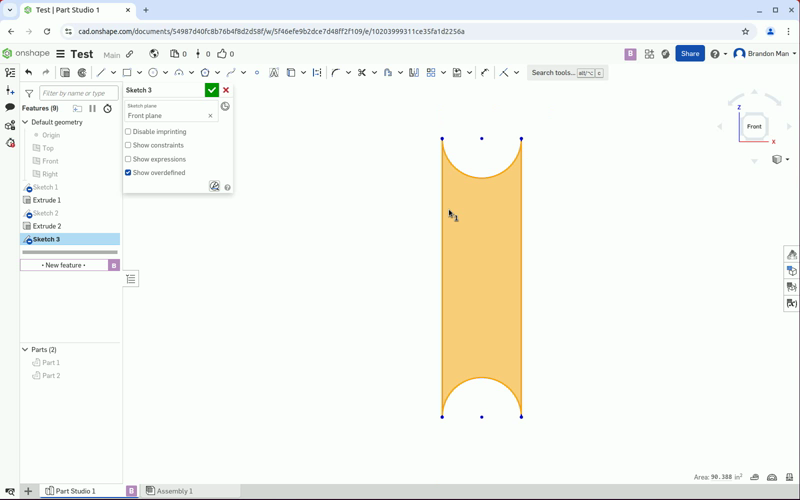
scroll(-6)
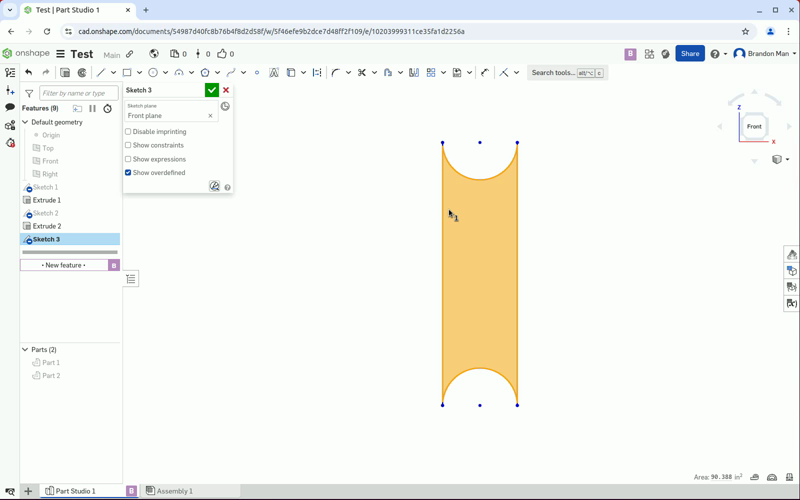
scroll(-6)
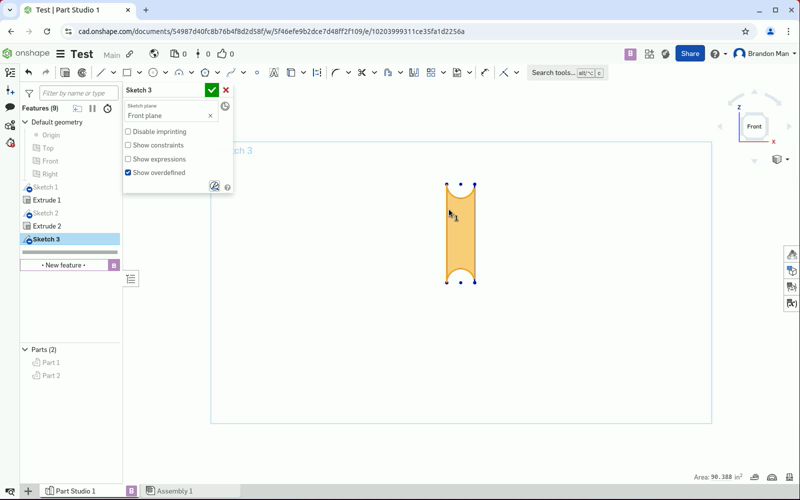
mouse_move(73, 352)
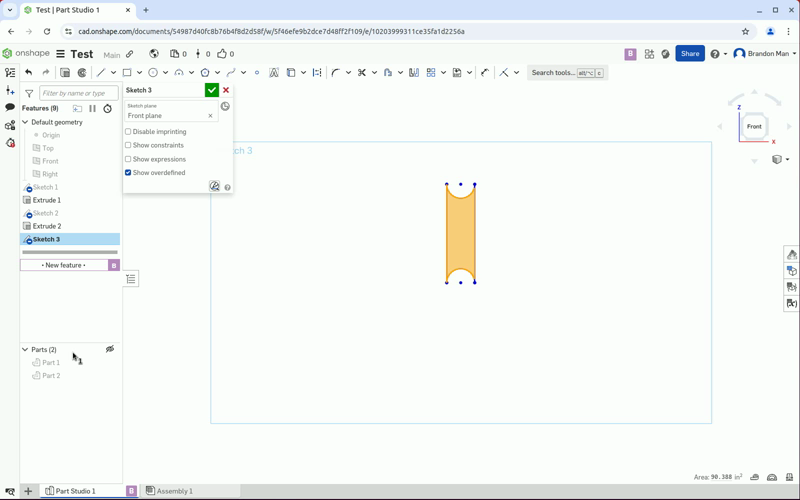
key(shift+y)
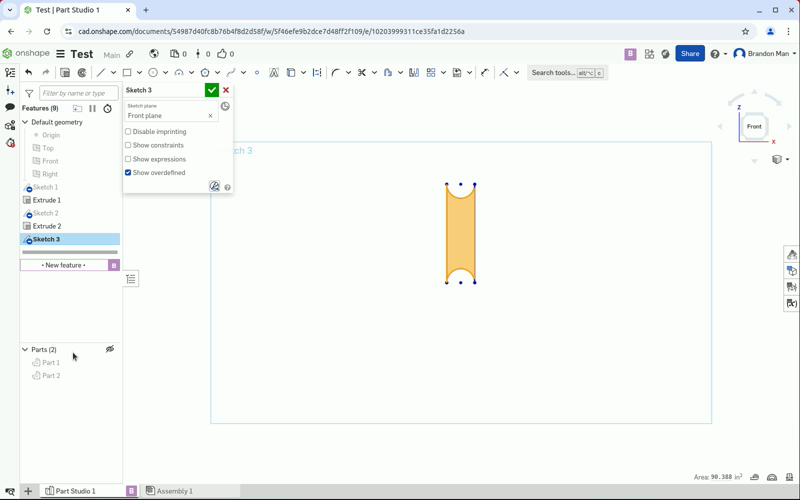
key(shift+e)
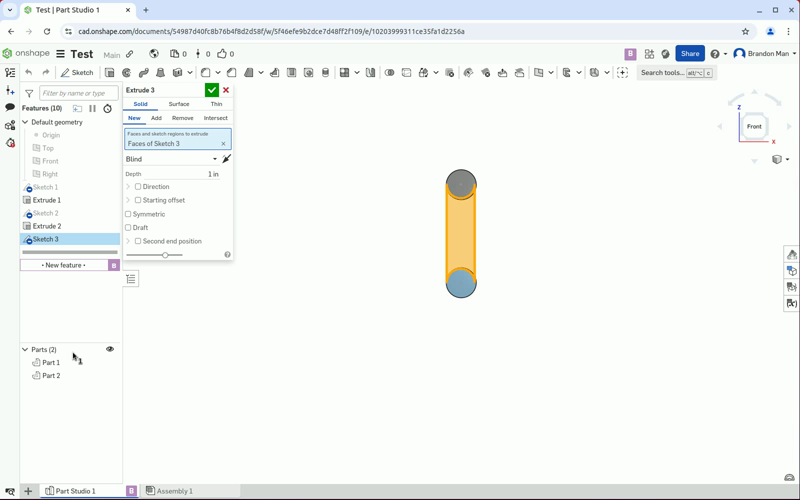
mouse_move(143, 106)
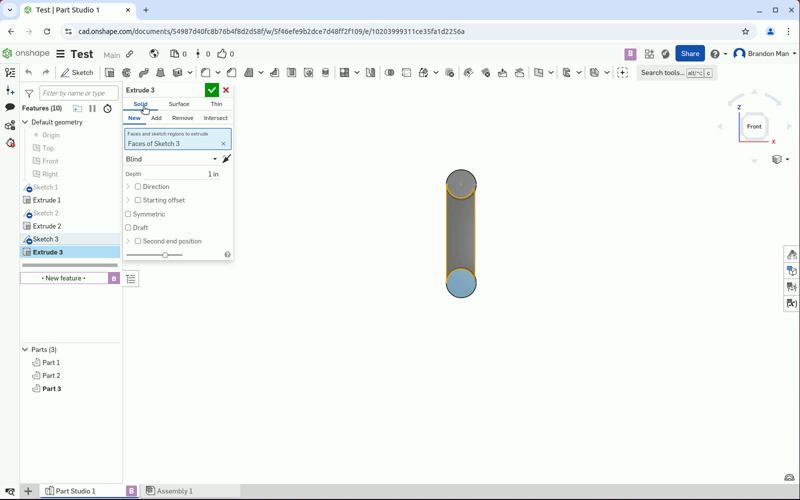
click(143, 106)
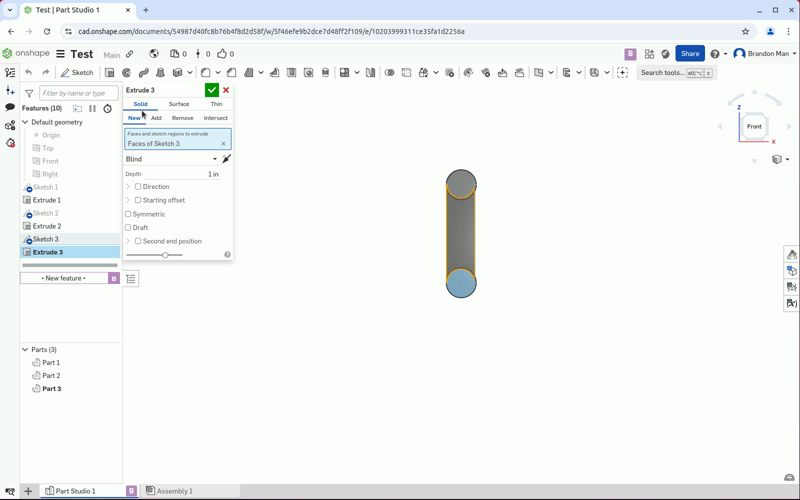
mouse_move(137, 120)
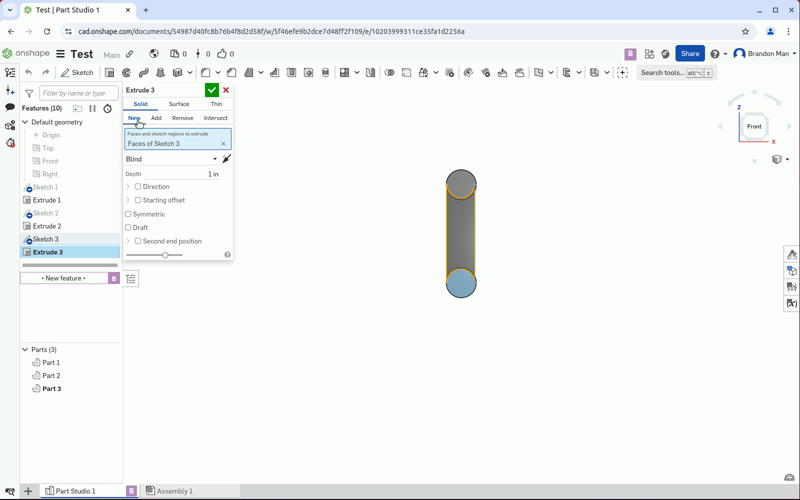
click(137, 120)
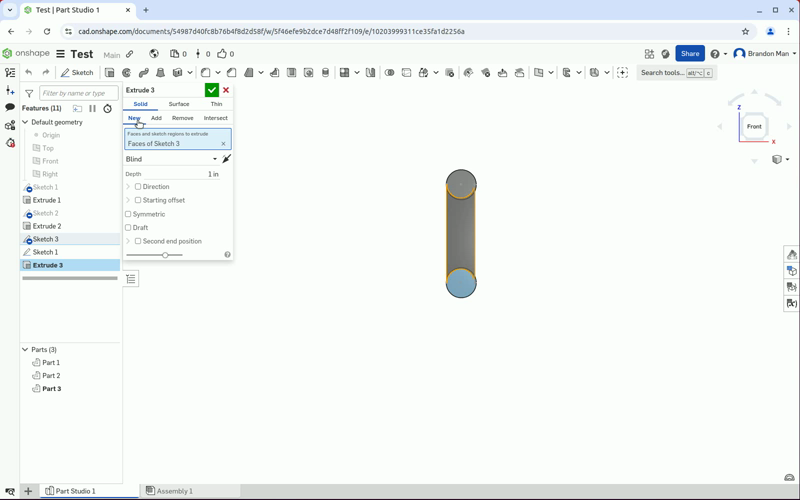
key(tab, 4)
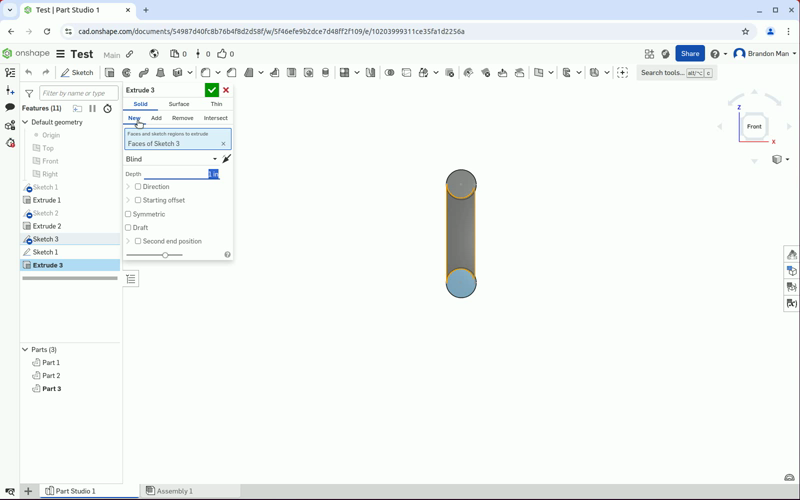
text(2.166)
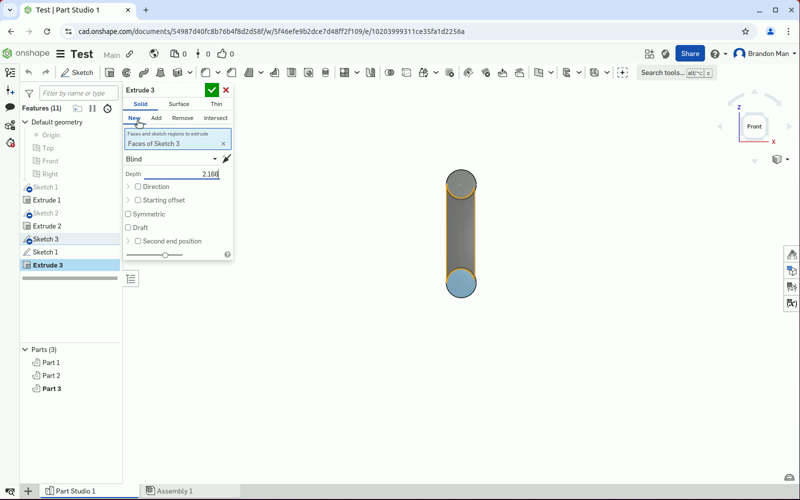
key(enter)
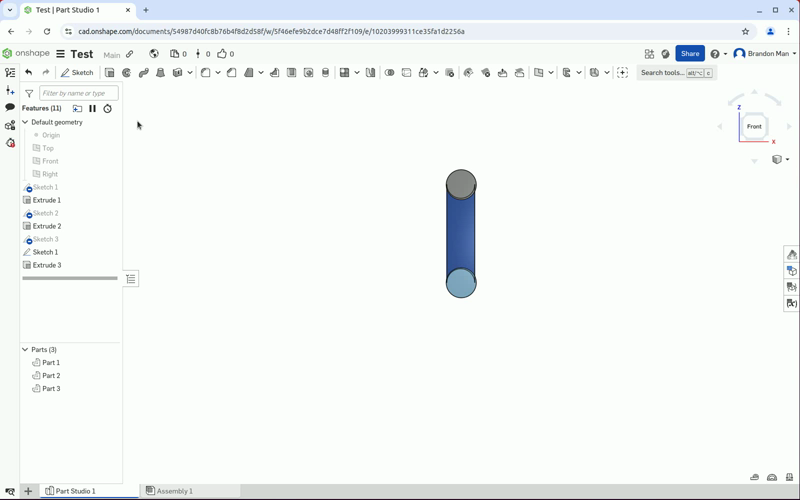
key(shift+h)
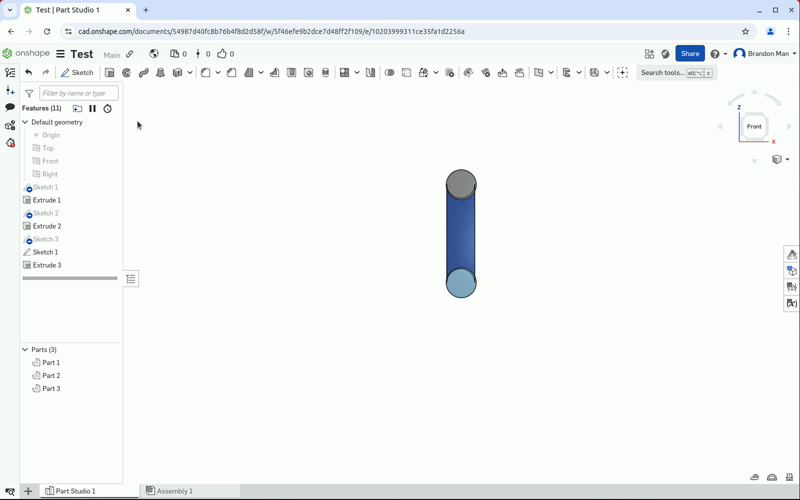
key(shift+h)
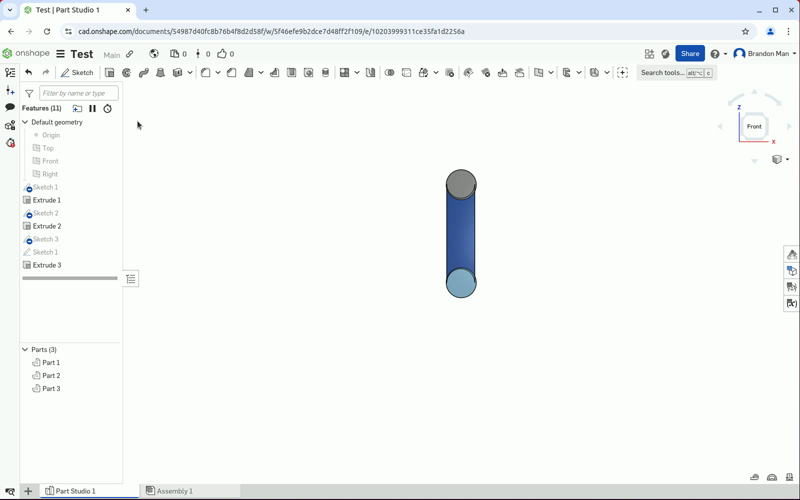
mouse_move(73, 189)
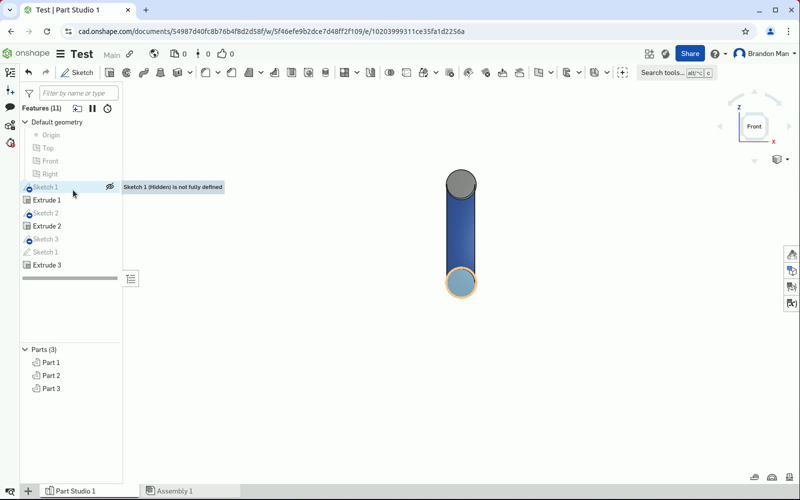
click(73, 189)
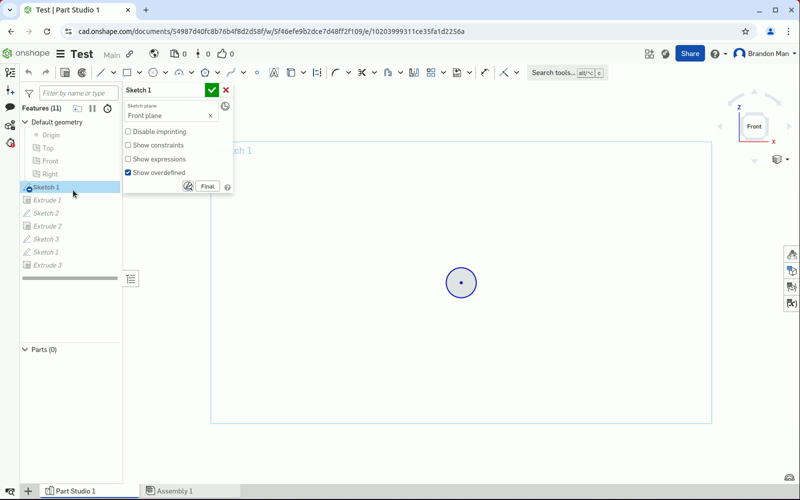
mouse_move(229, 92)
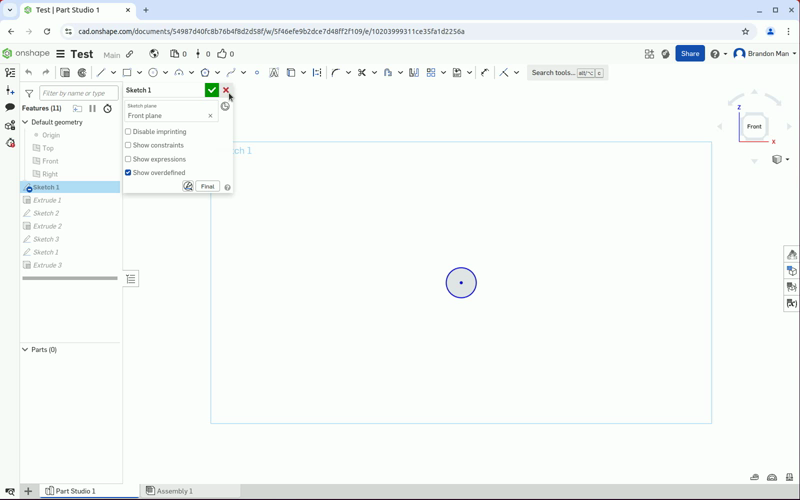
click(229, 92)
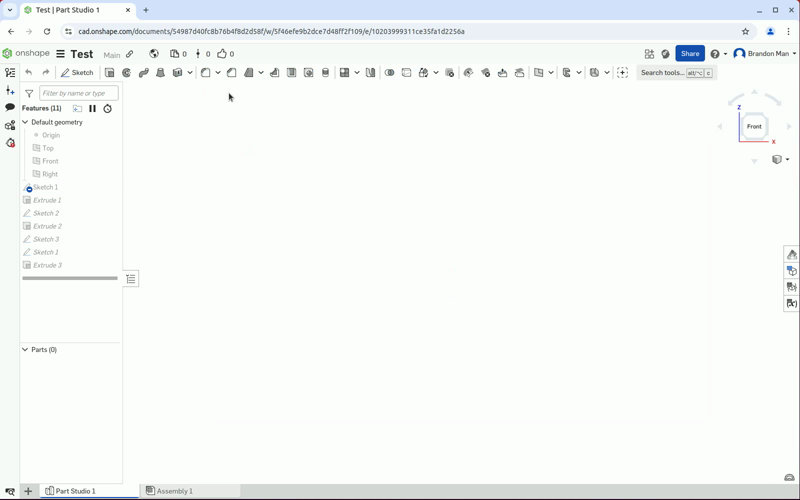
mouse_move(541, 75)
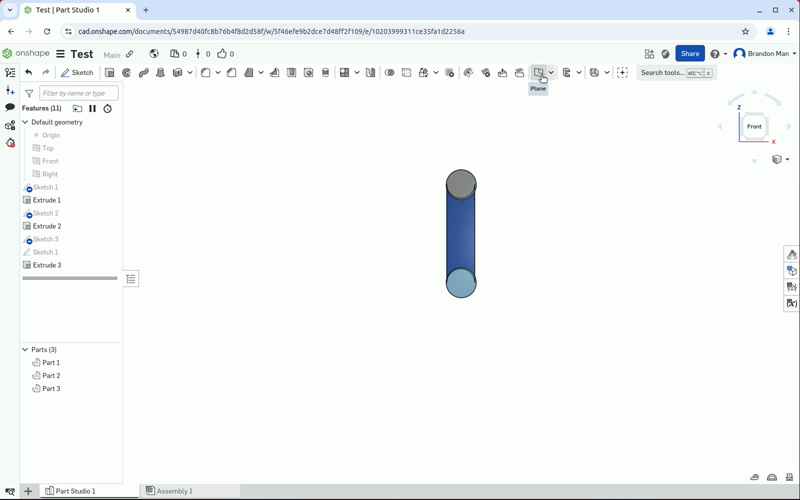
click(541, 75)
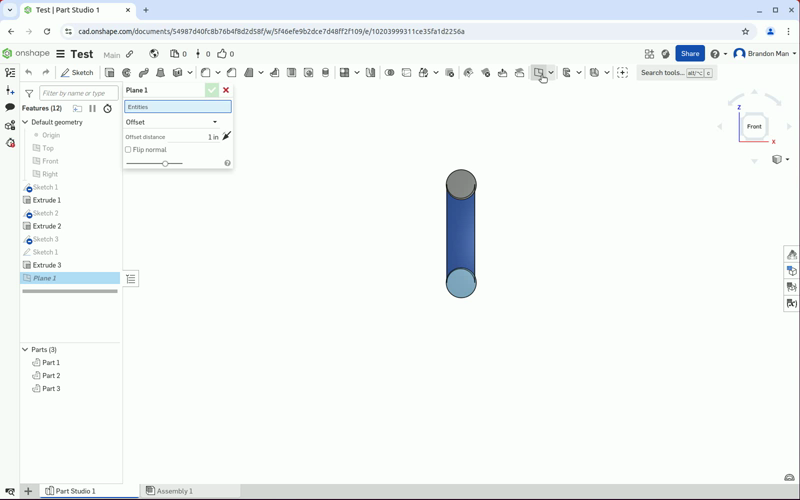
mouse_move(73, 163)
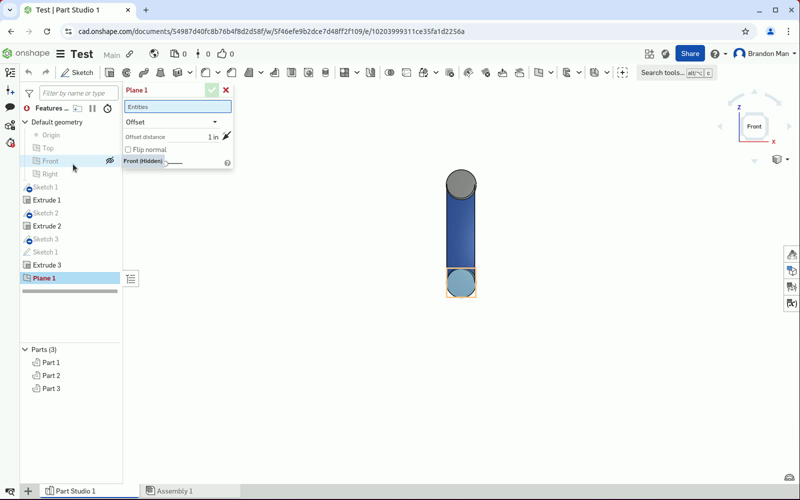
click(73, 163)
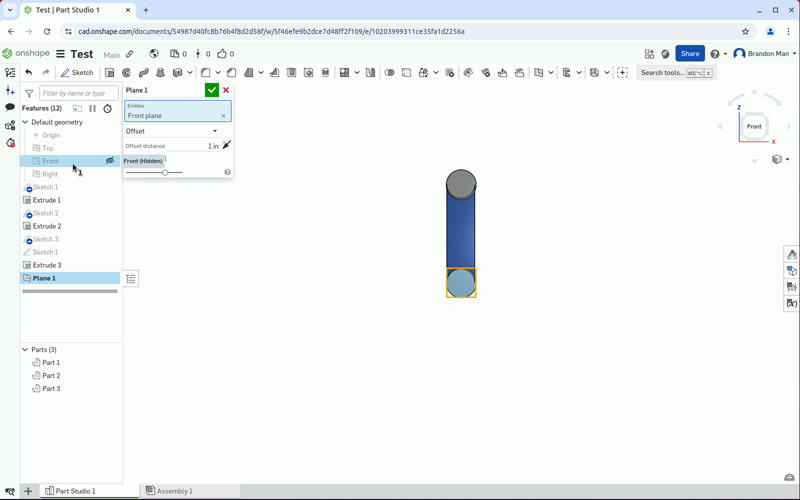
key(tab, 2)
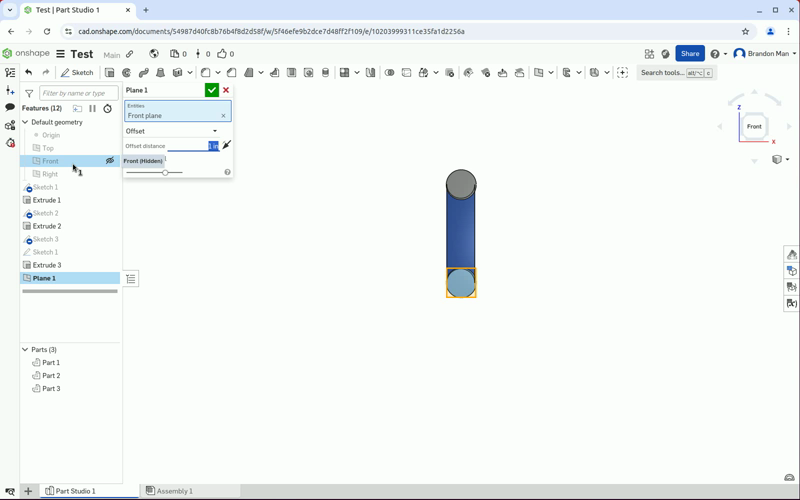
text(2.157)
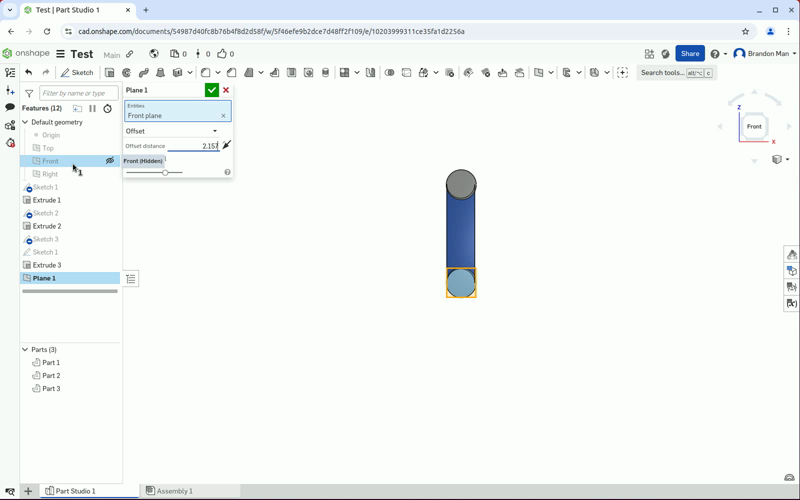
key(enter, 2)
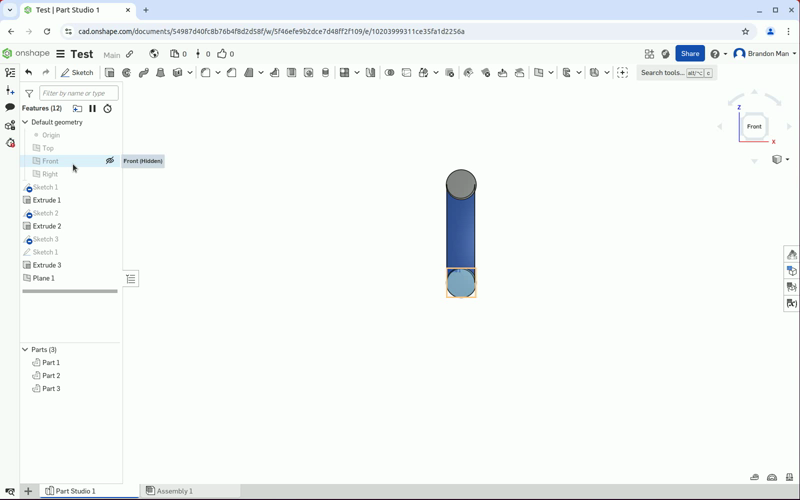
key(shift+s)
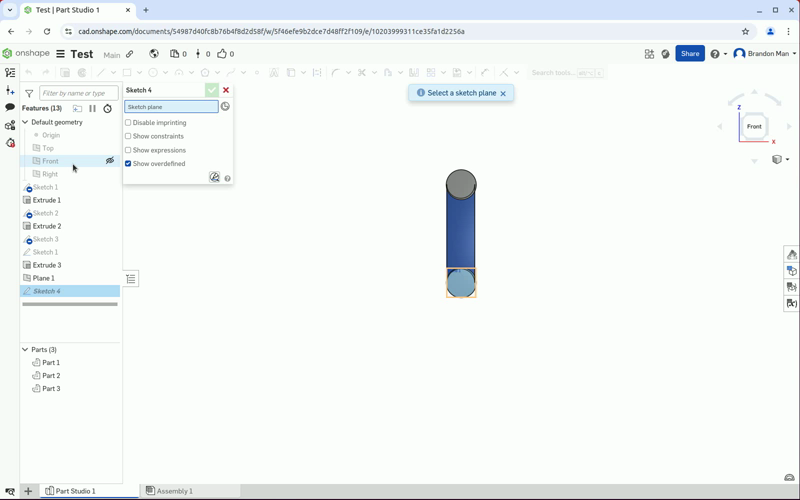
mouse_move(73, 280)
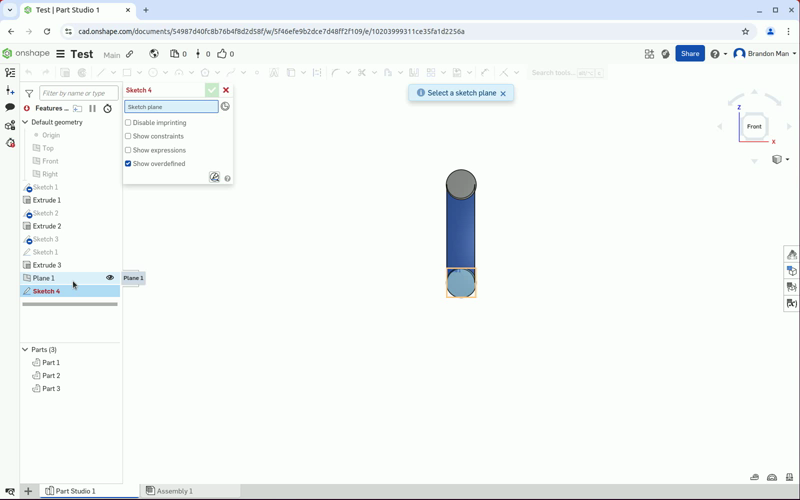
click(73, 280)
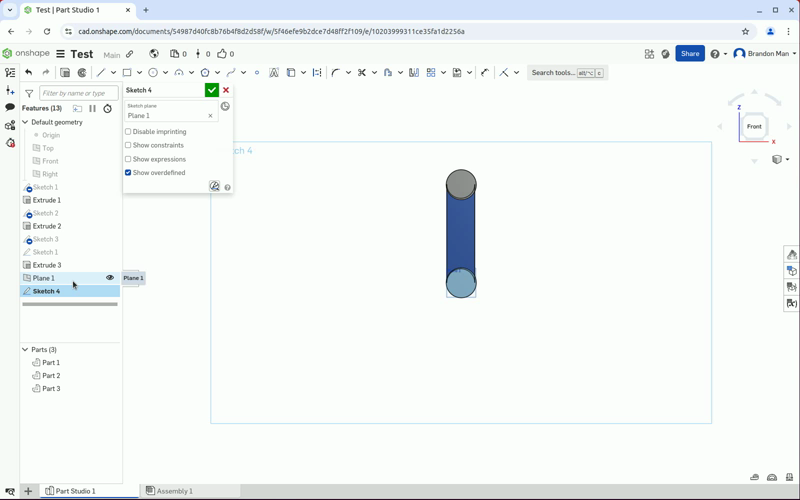
mouse_move(73, 352)
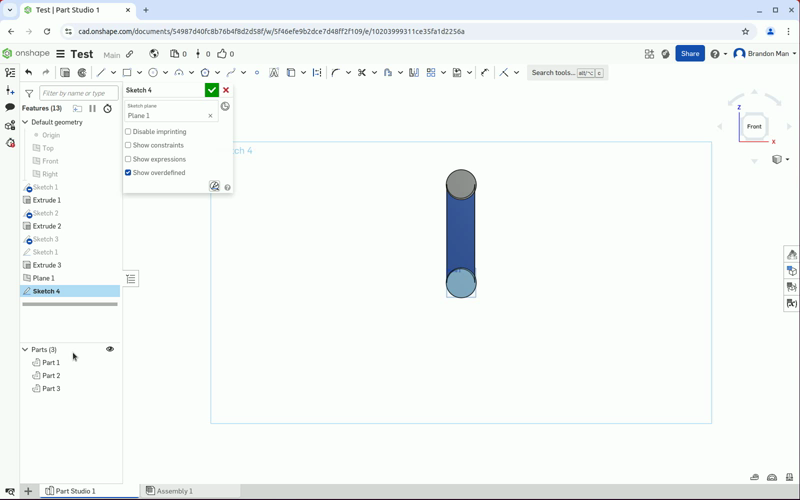
key(y)
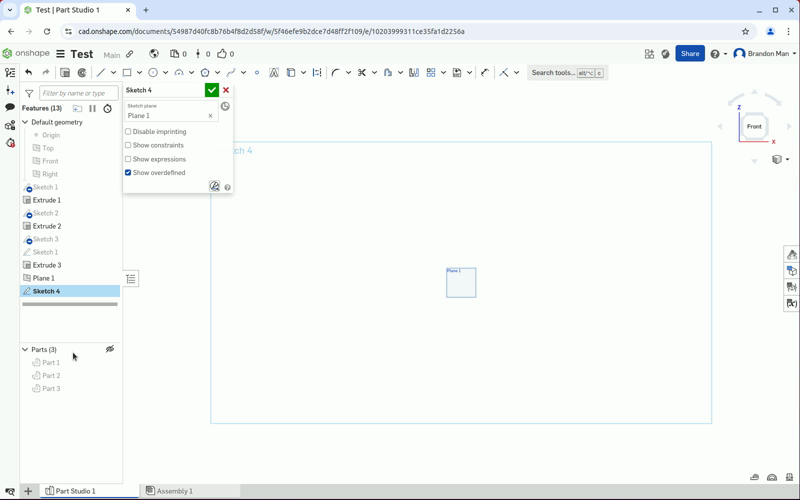
key(c)
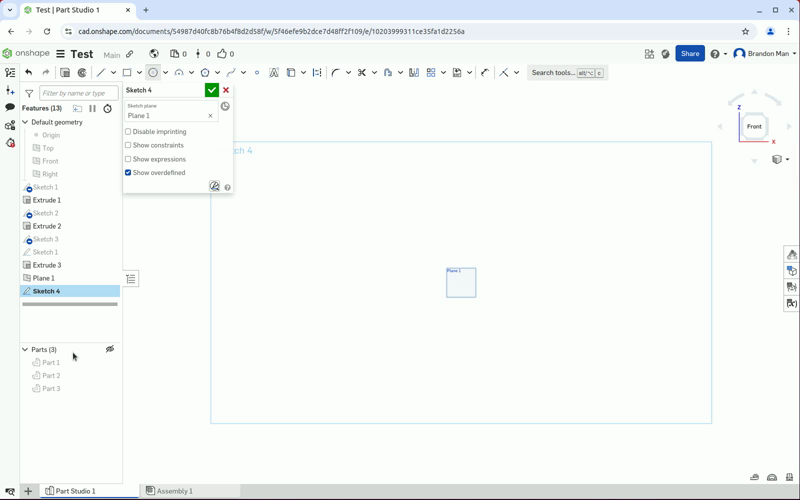
key_down(shift)
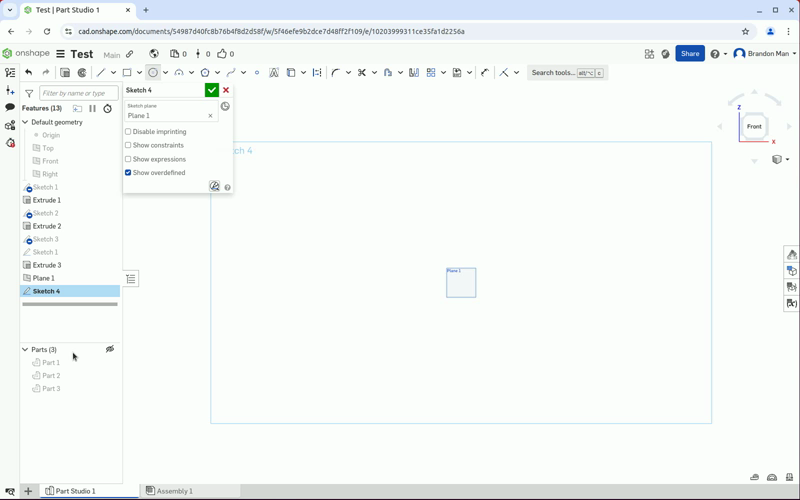
mouse_move(461, 184)
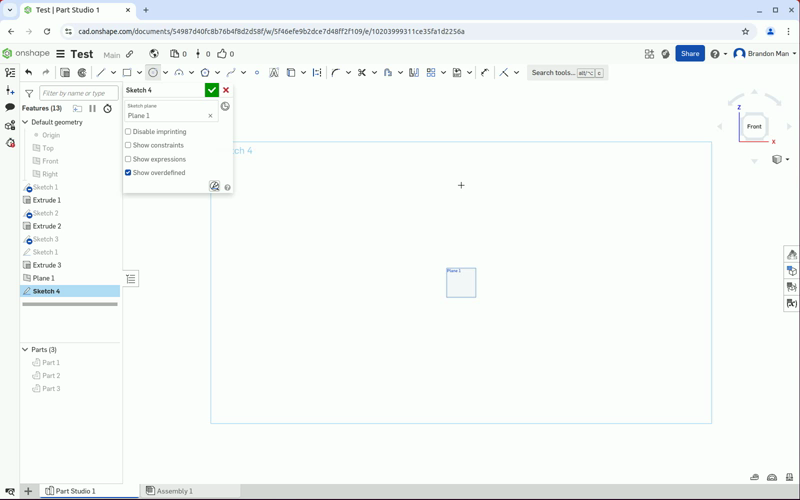
click(461, 184)
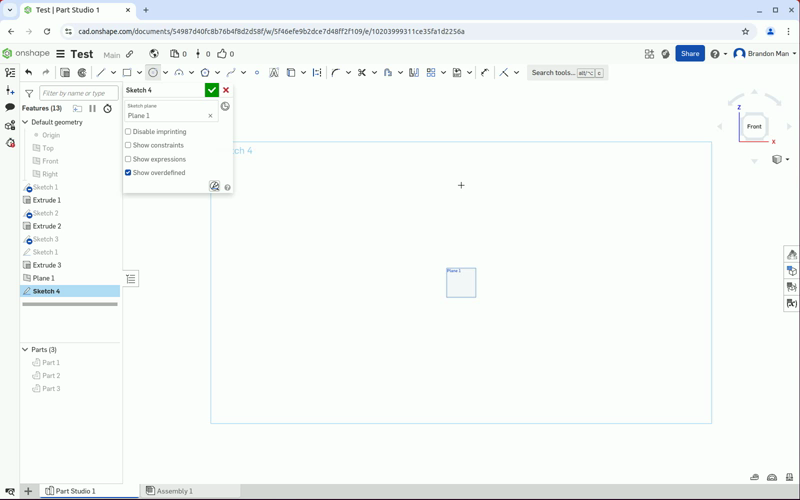
key_up(shift)
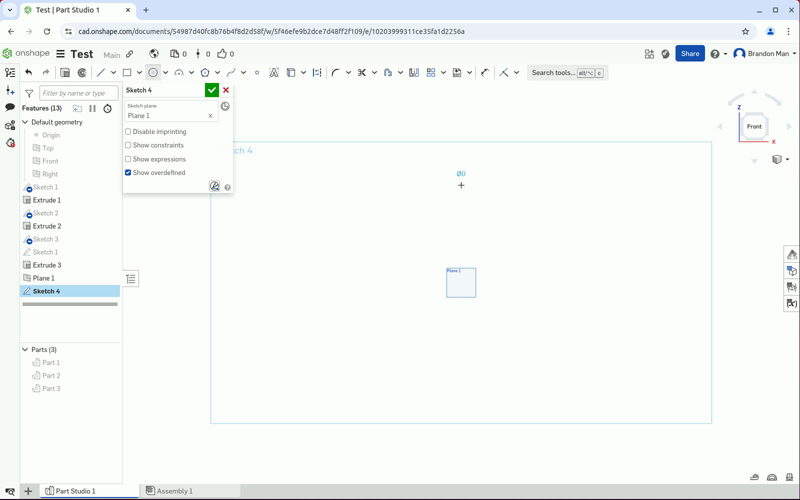
mouse_move(468, 184)
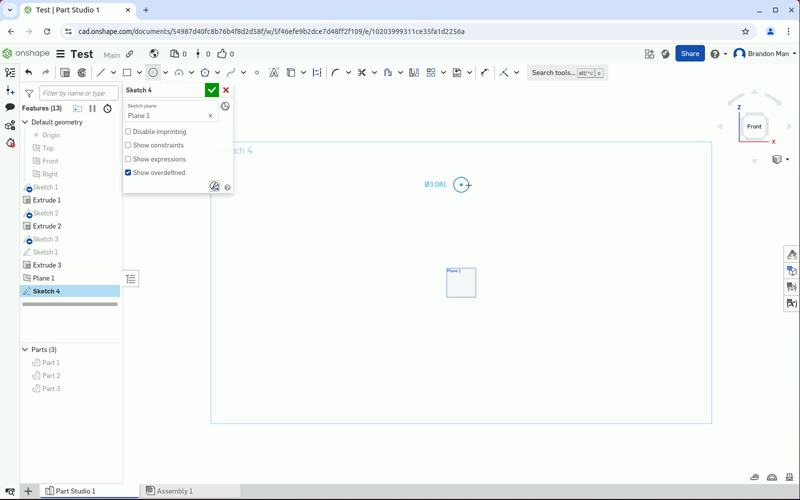
click(468, 184)
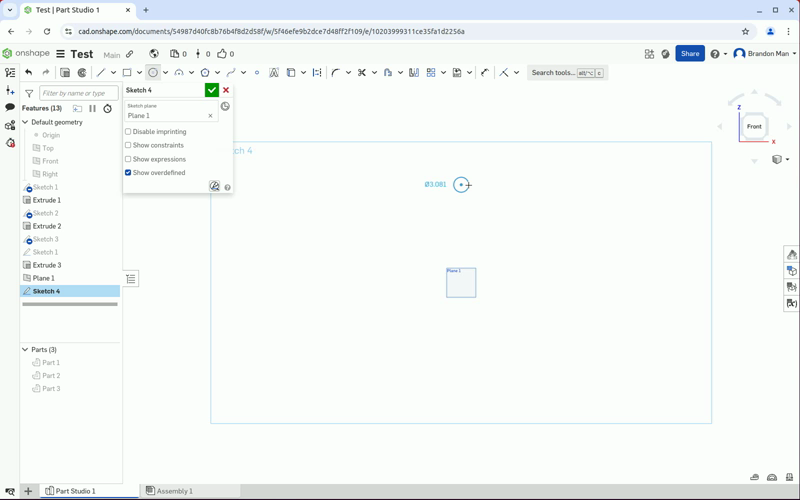
key(esc)
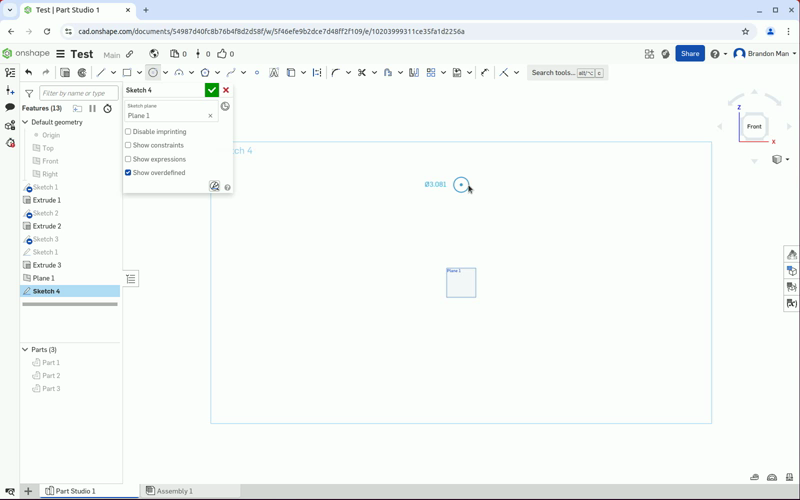
mouse_move(462, 179)
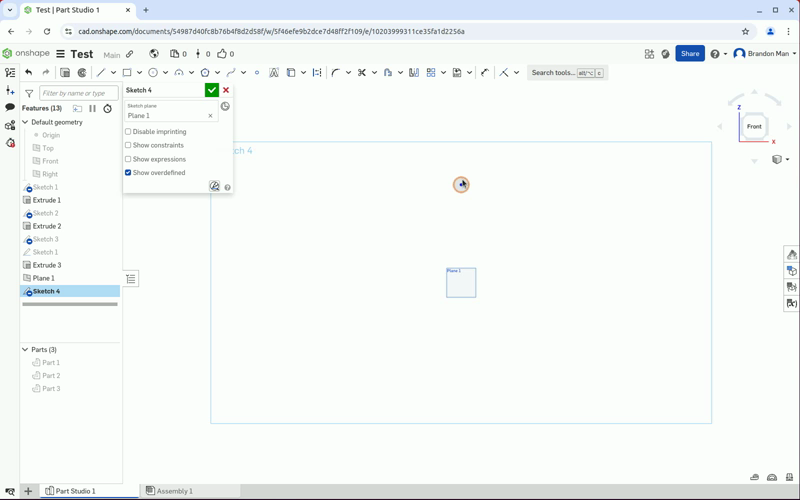
scroll(6)
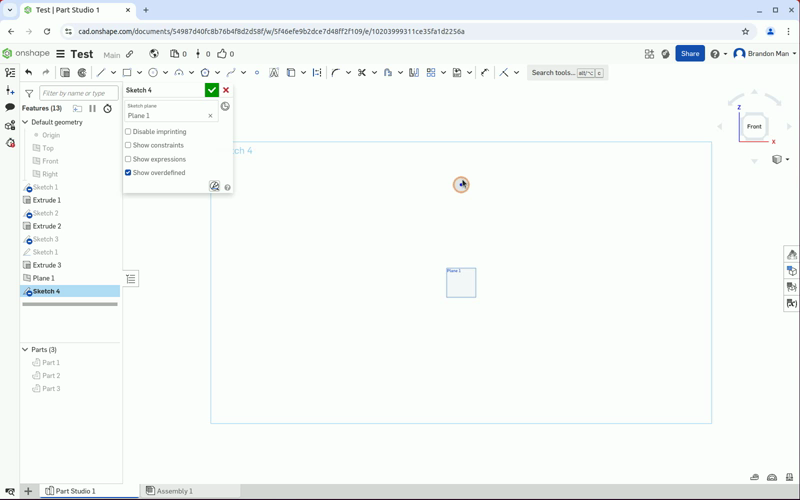
scroll(6)
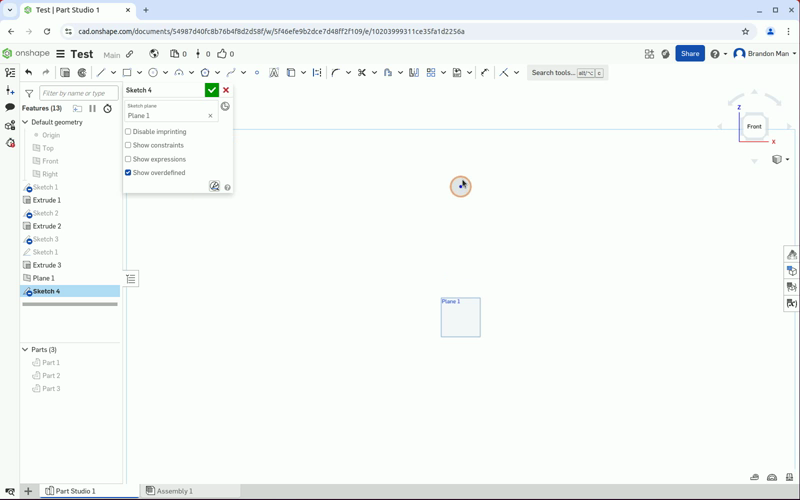
scroll(6)
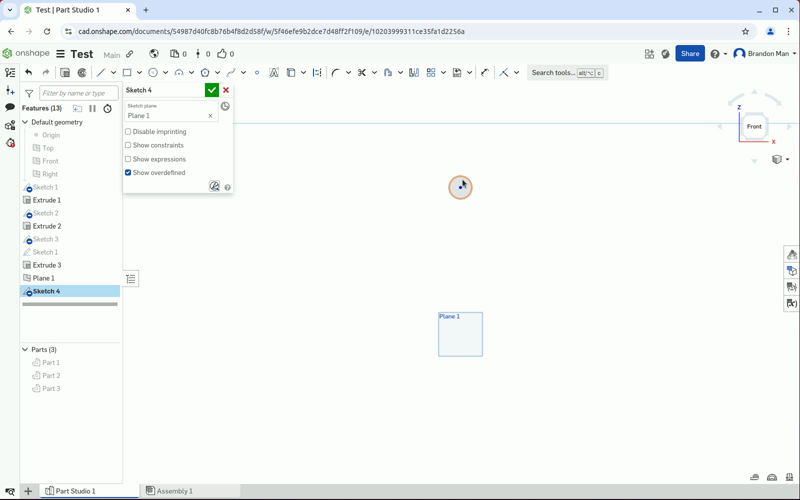
scroll(6)
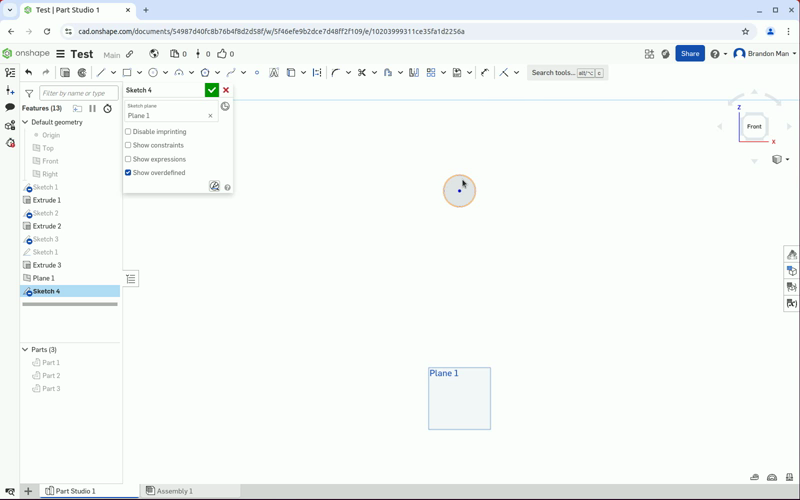
scroll(6)
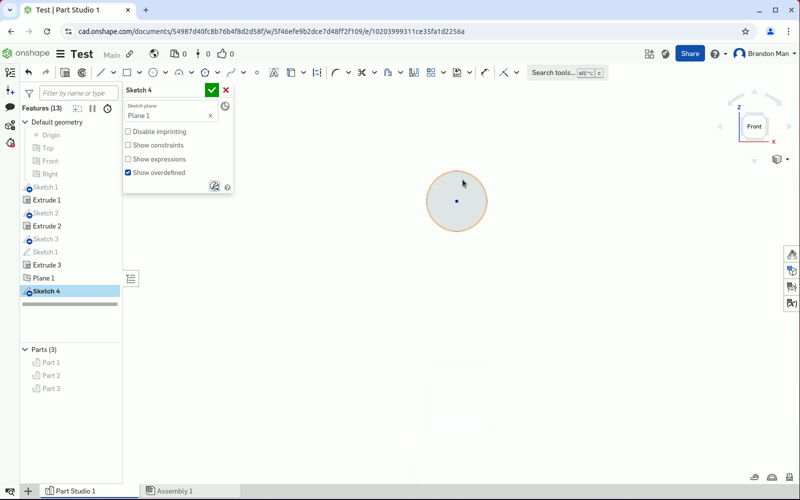
scroll(6)
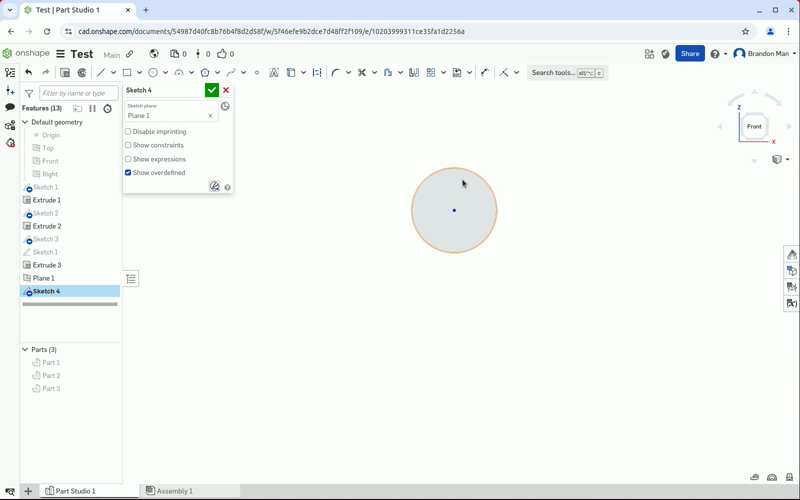
scroll(6)
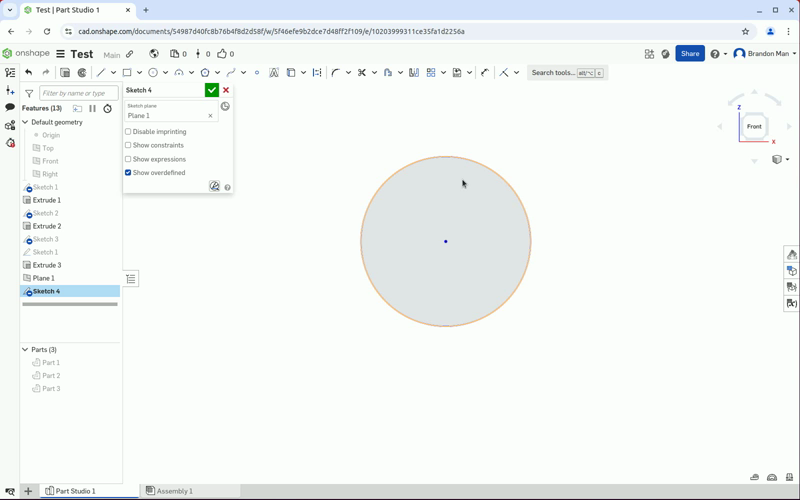
click(462, 179)
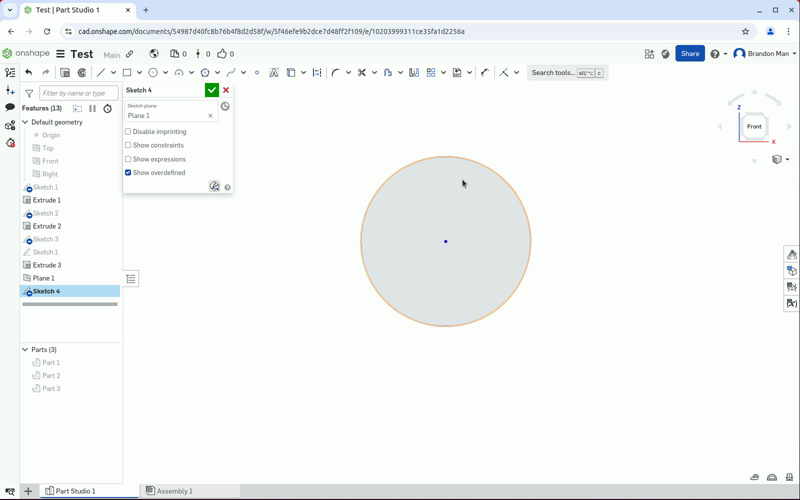
scroll(-6)
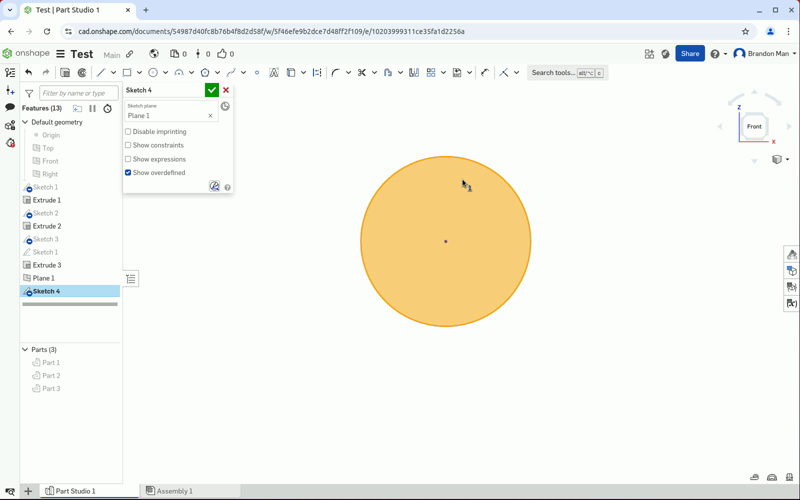
scroll(-6)
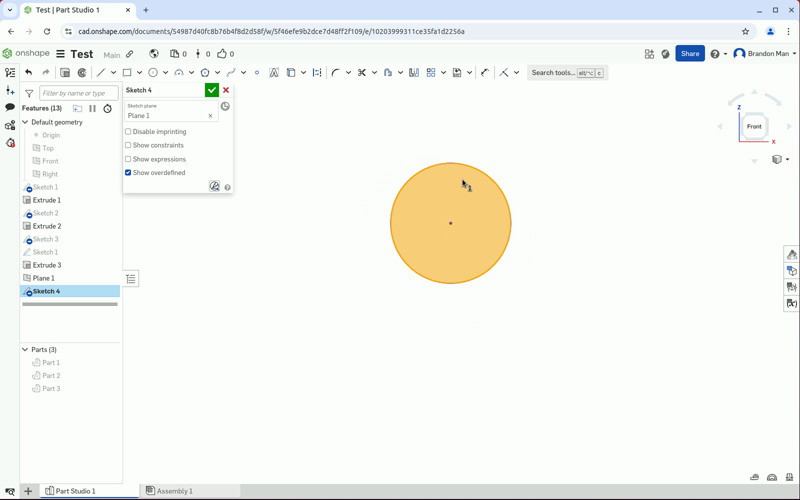
scroll(-6)
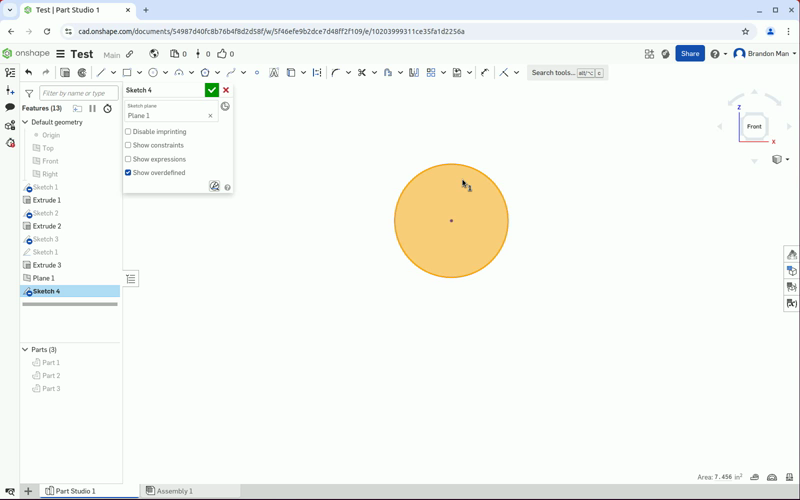
scroll(-6)
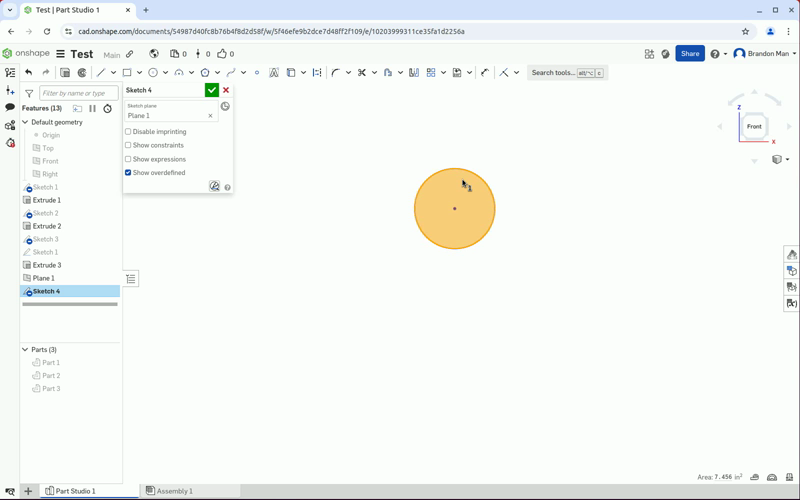
scroll(-6)
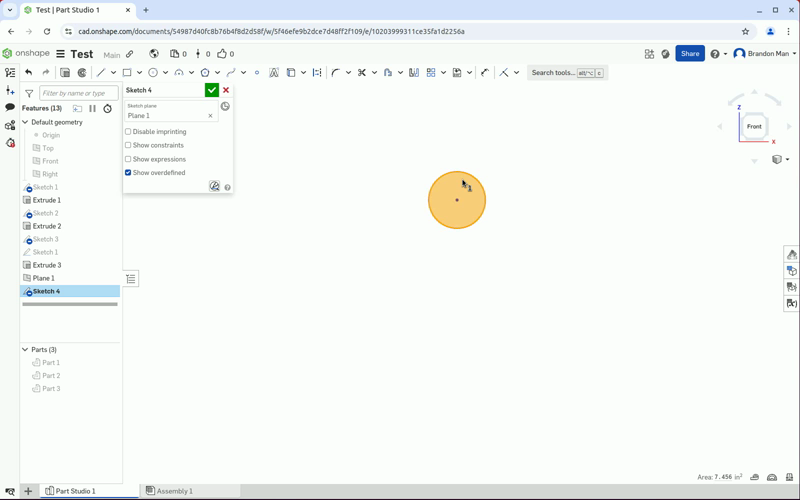
scroll(-6)
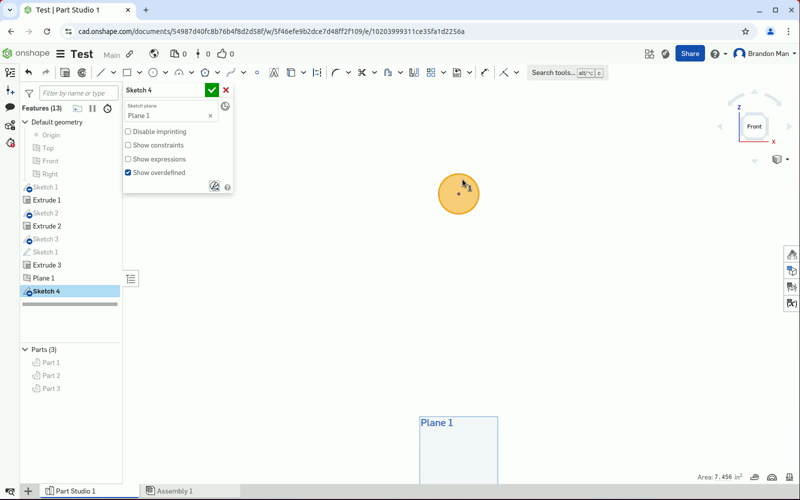
scroll(-6)
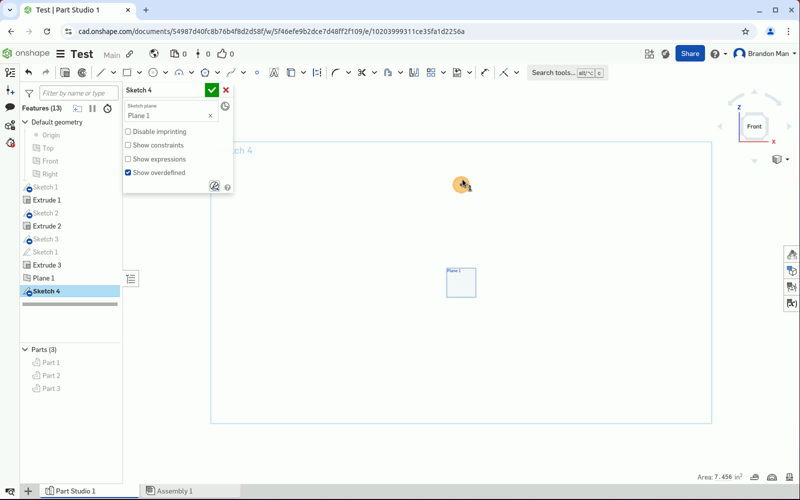
mouse_move(73, 352)
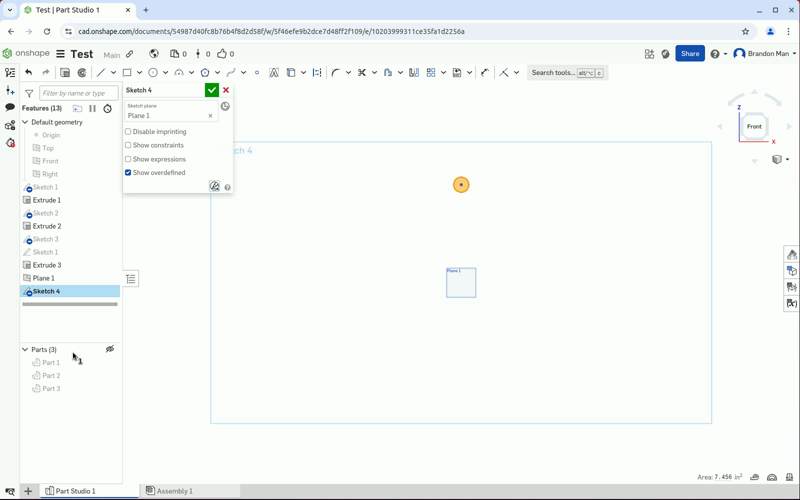
key(shift+y)
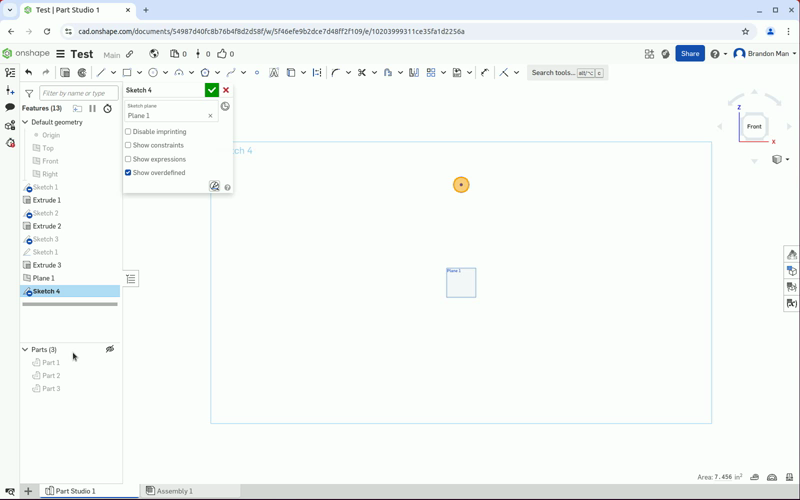
key(shift+e)
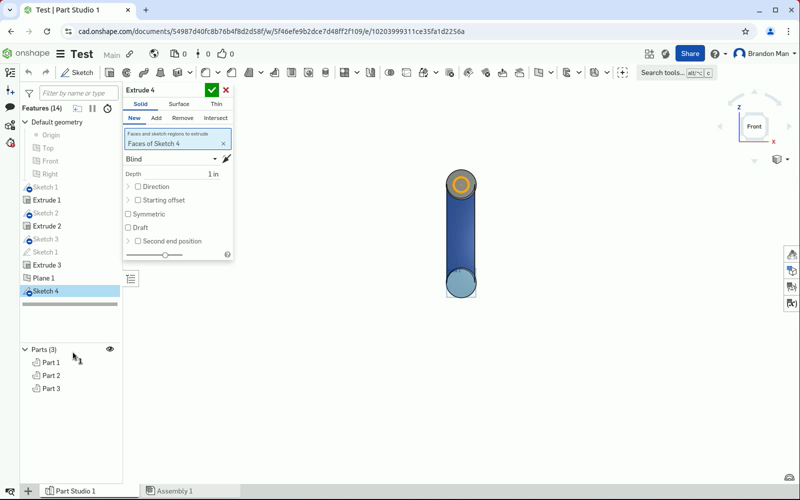
mouse_move(143, 106)
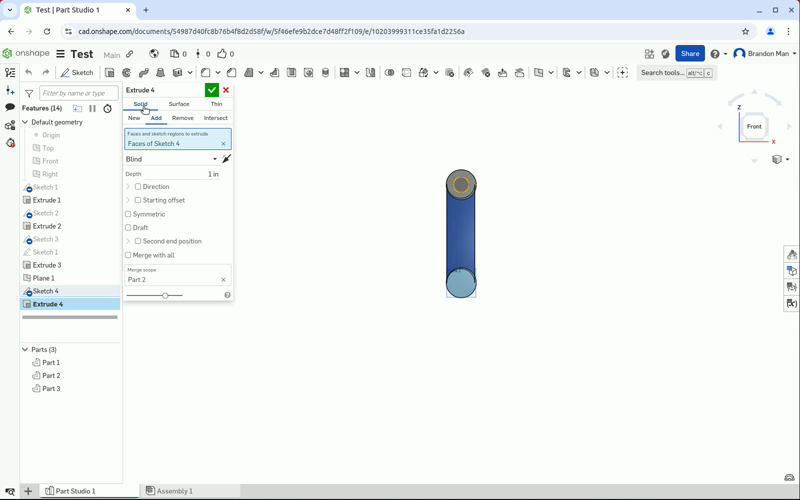
click(143, 106)
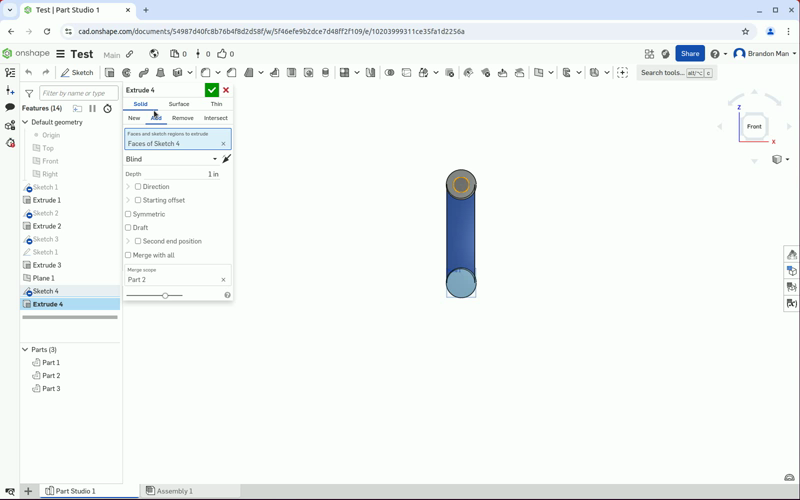
mouse_move(186, 120)
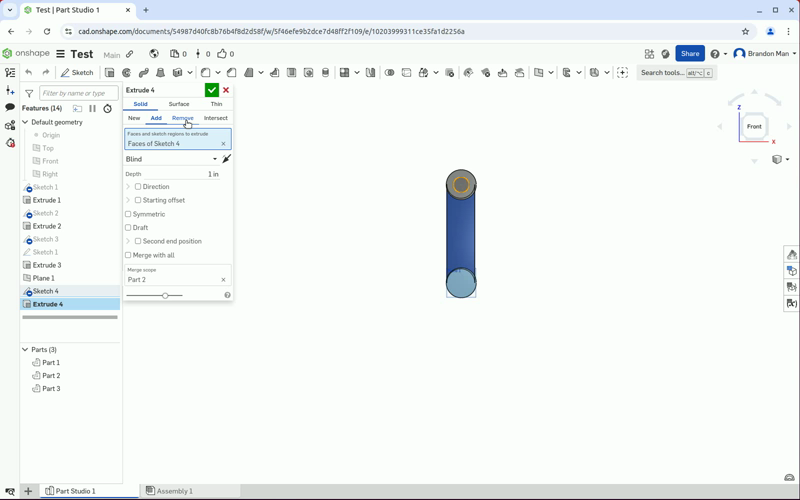
click(186, 120)
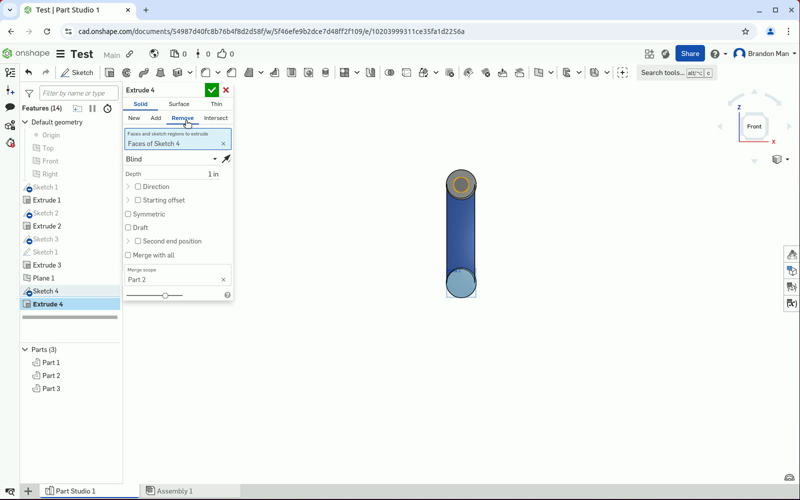
key(tab, 4)
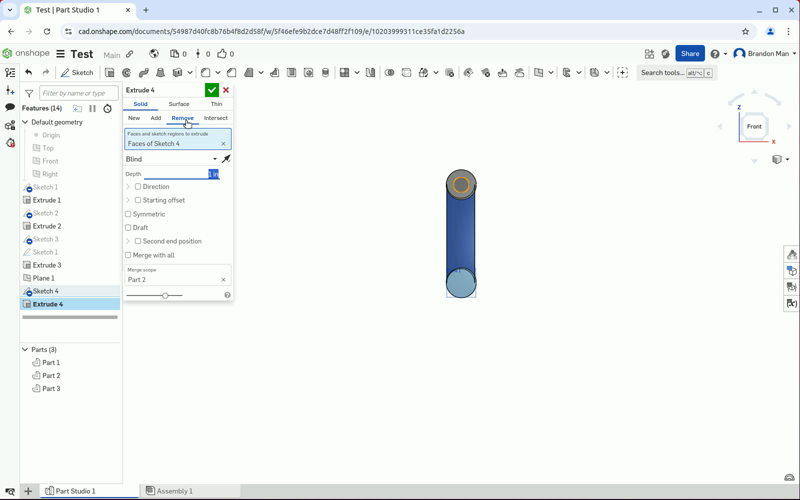
text(3.611)
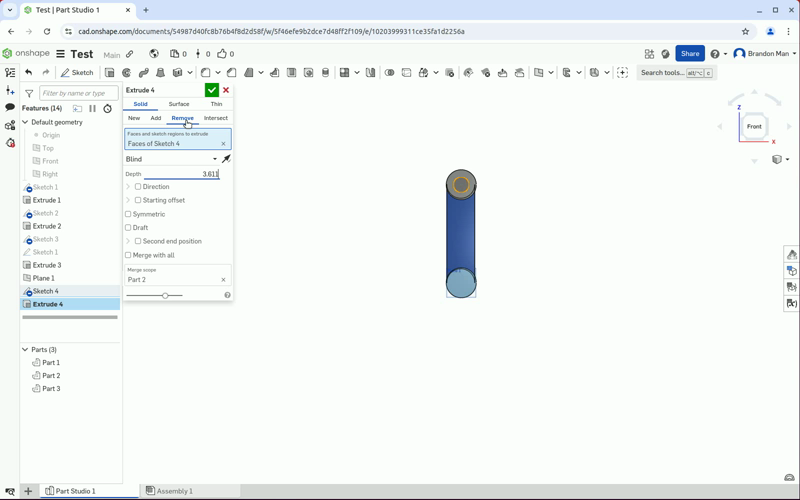
key(tab, 6)
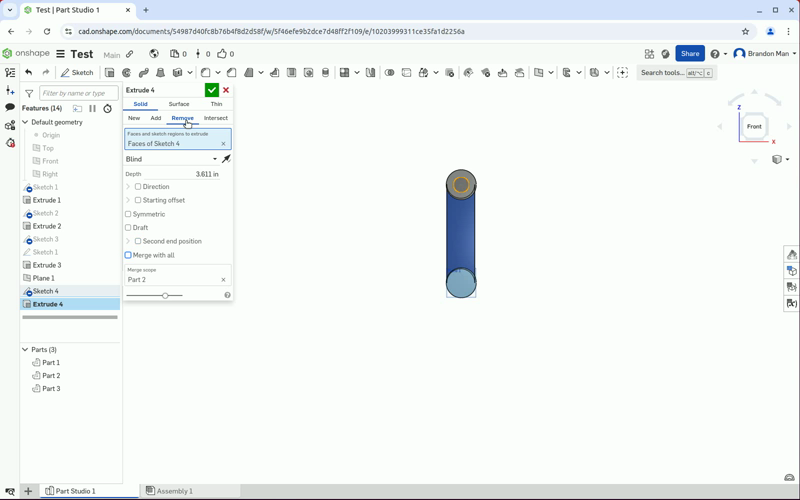
key(space)
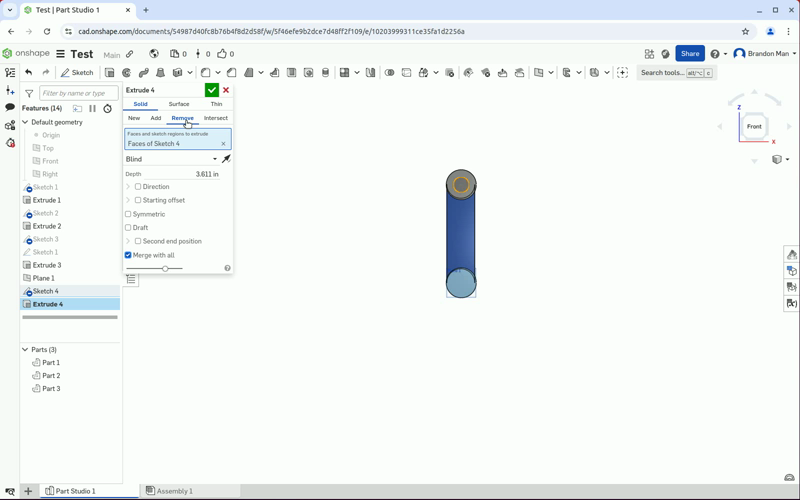
key(enter)
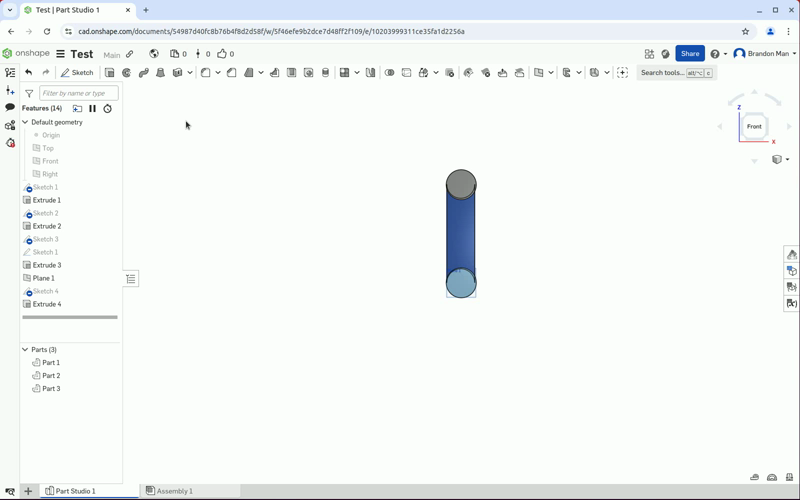
key(shift+h)
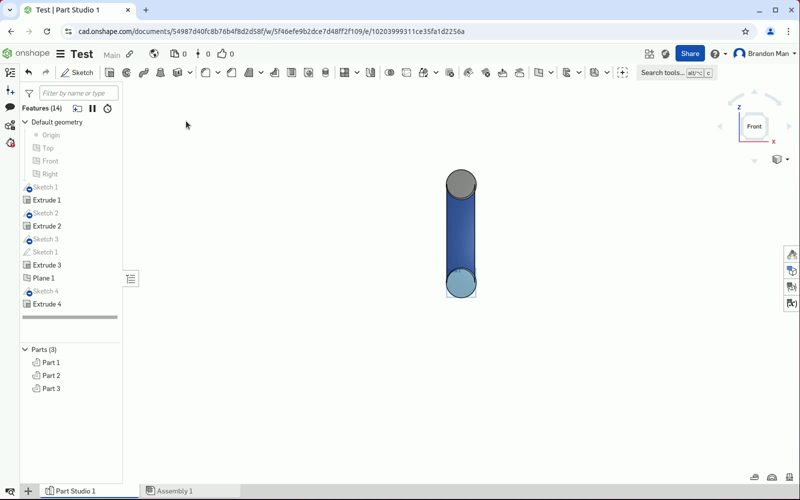
key(shift+h)
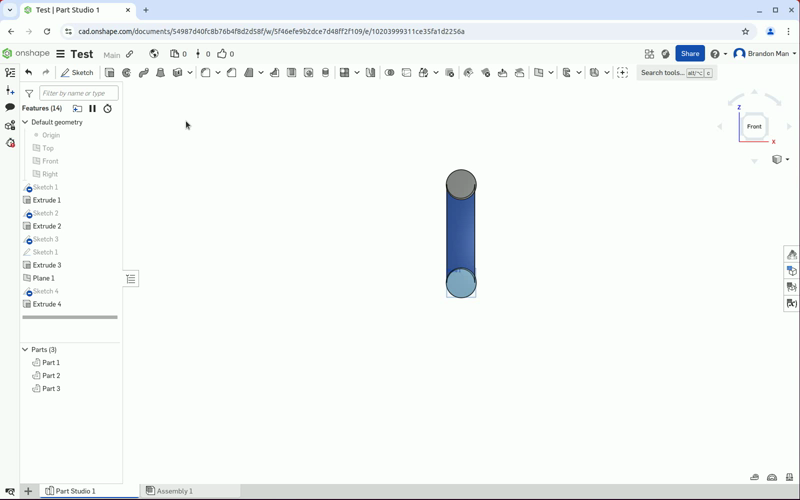
mouse_move(73, 189)
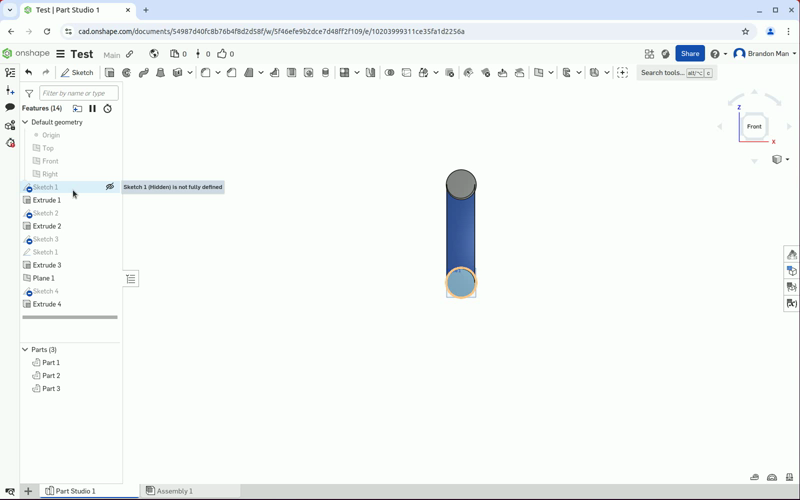
click(73, 189)
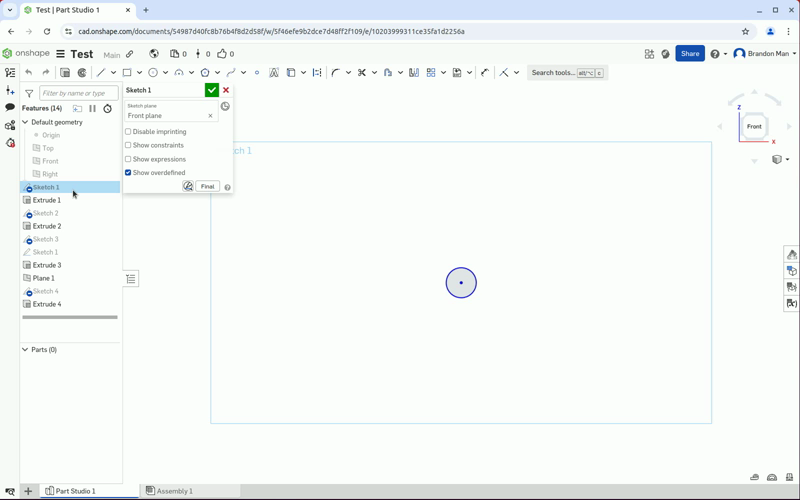
mouse_move(229, 92)
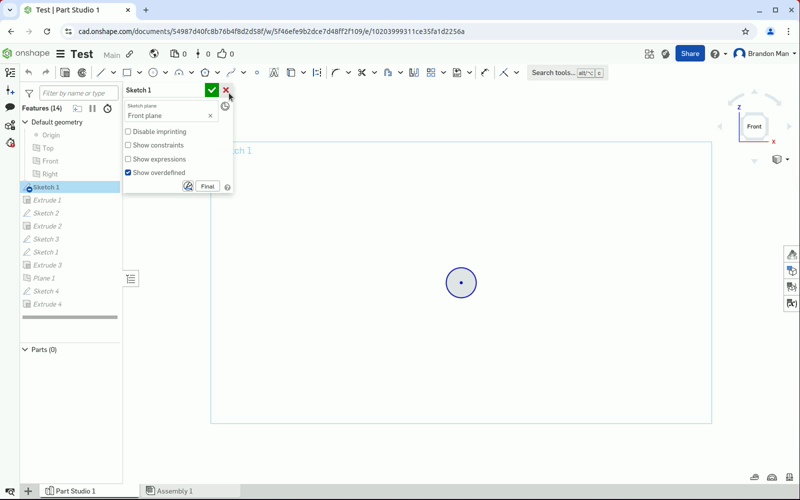
click(229, 92)
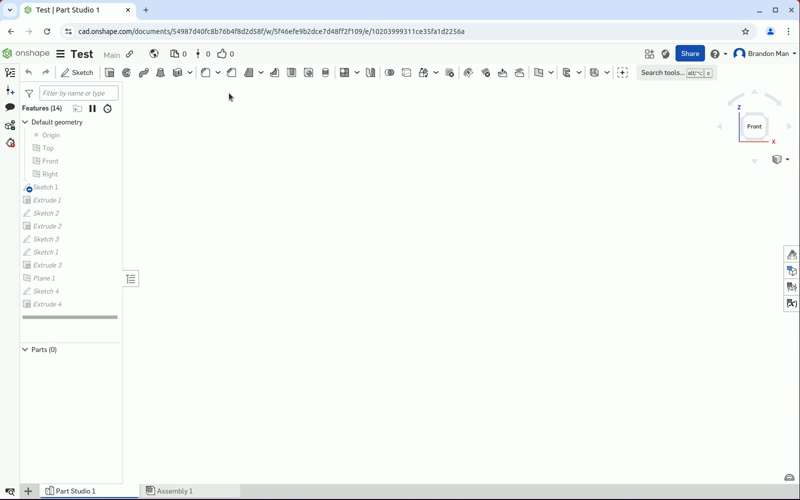
key(shift+s)
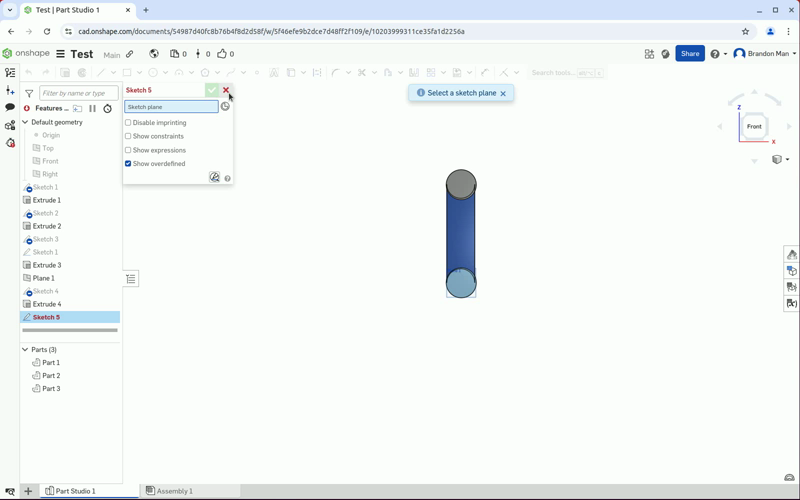
mouse_move(73, 280)
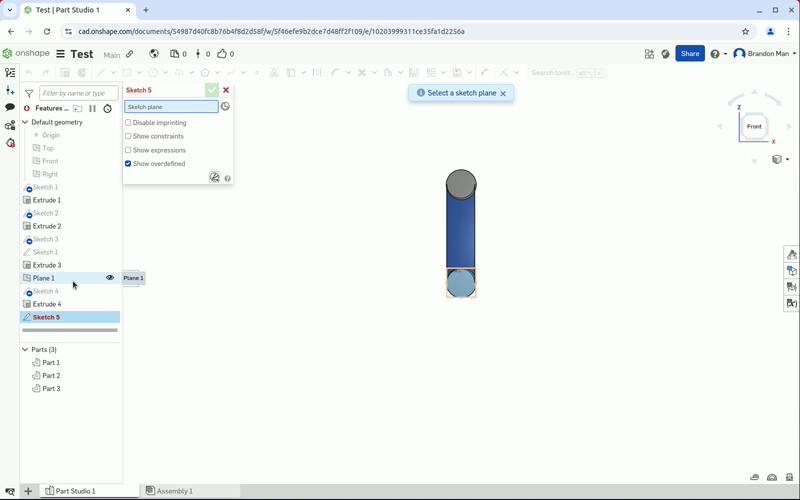
click(73, 280)
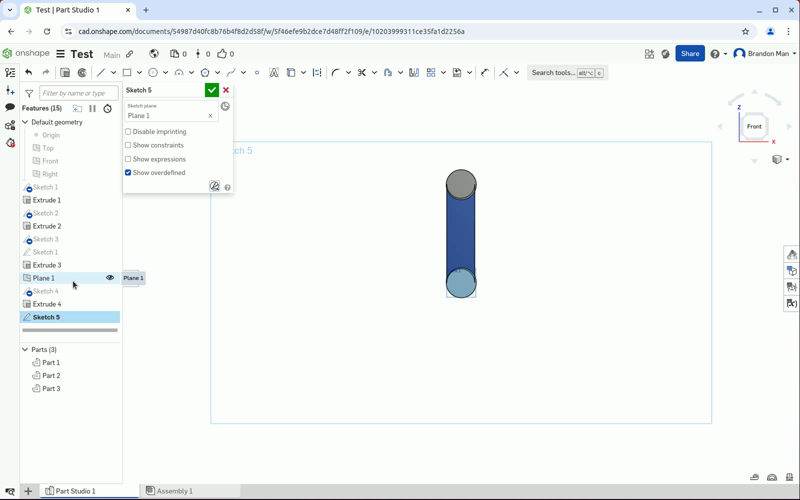
mouse_move(73, 352)
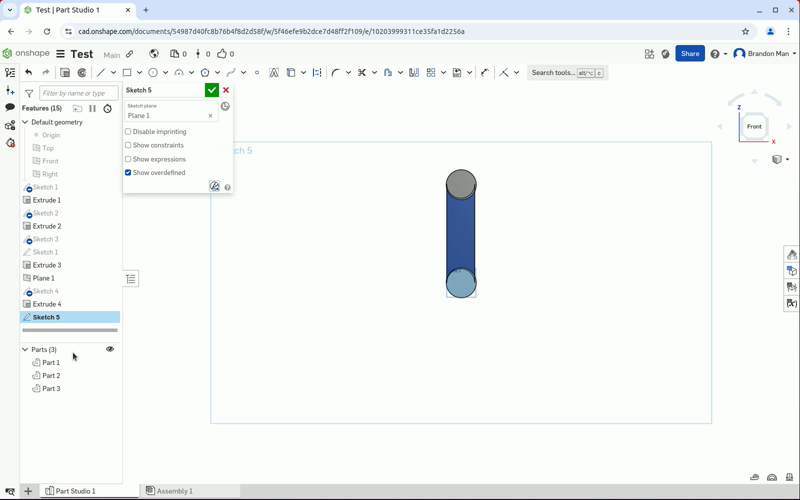
key(y)
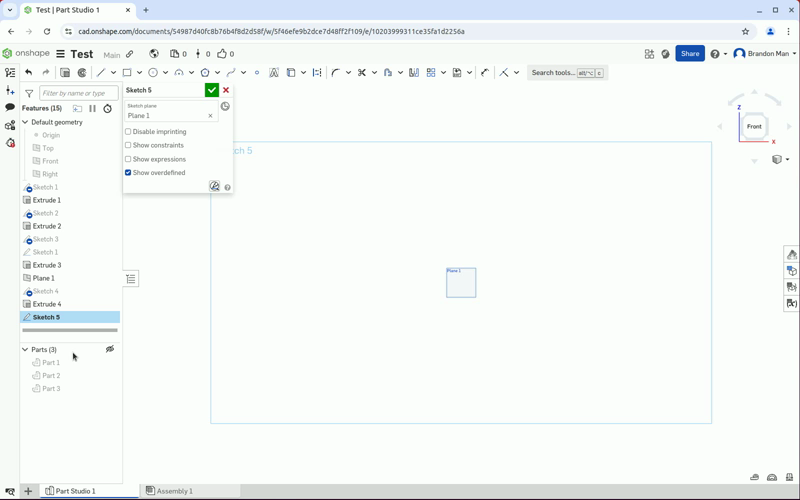
key(c)
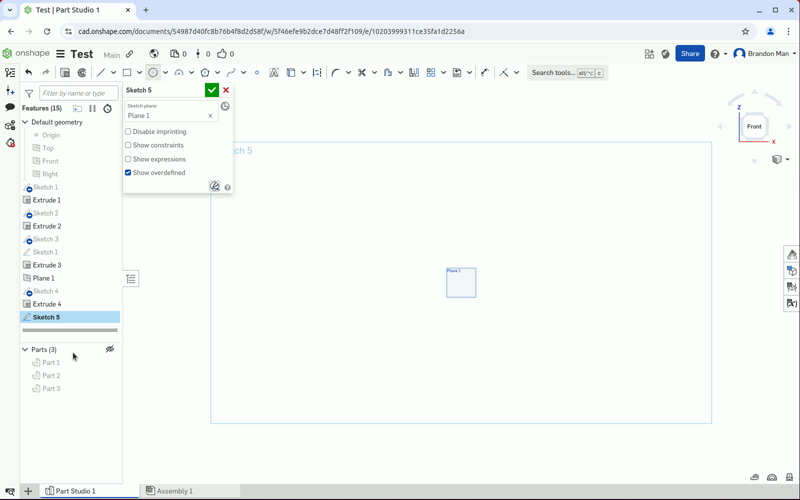
key_down(shift)
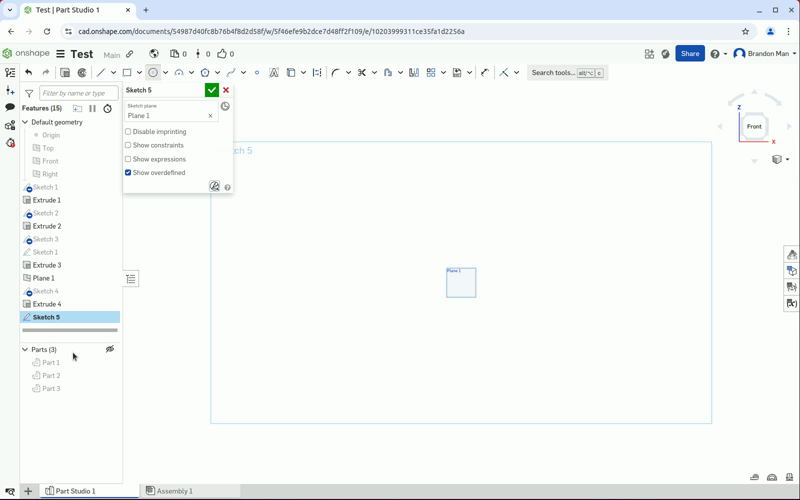
mouse_move(461, 282)
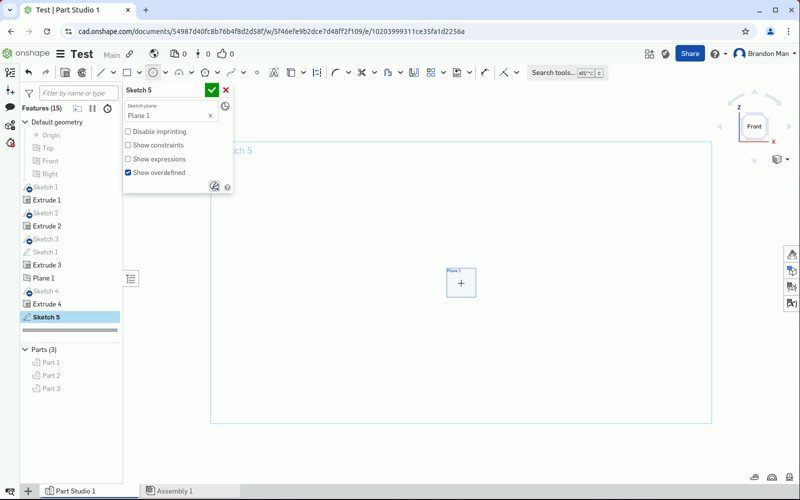
click(461, 282)
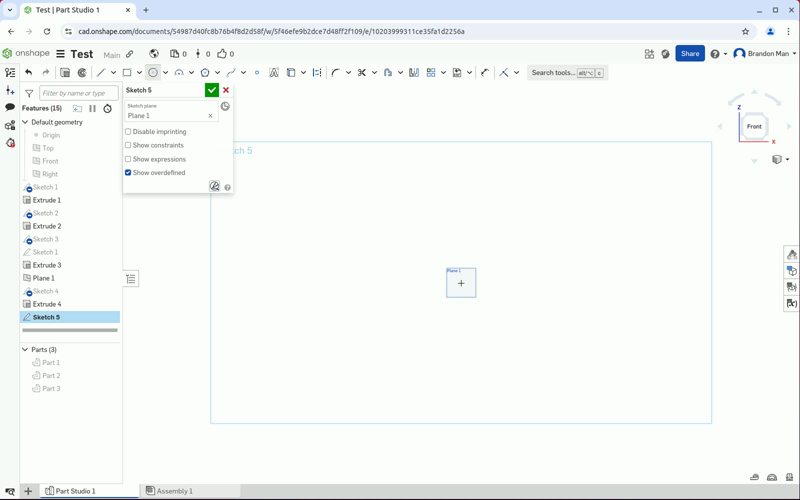
key_up(shift)
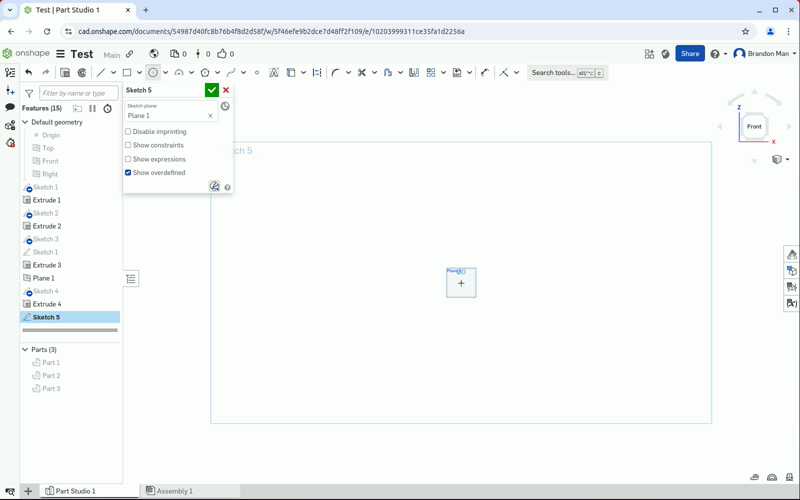
mouse_move(468, 282)
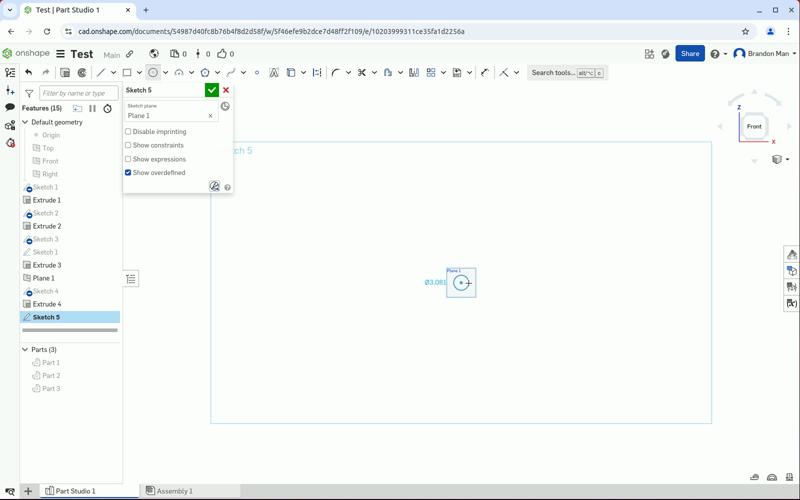
click(468, 282)
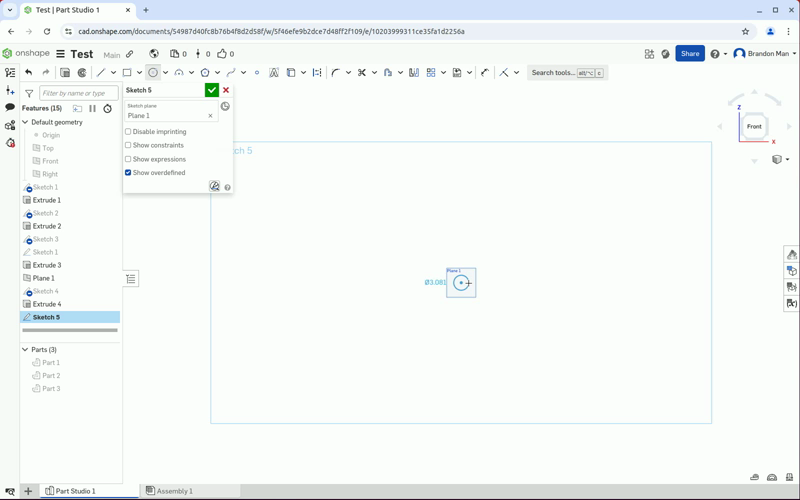
key(esc)
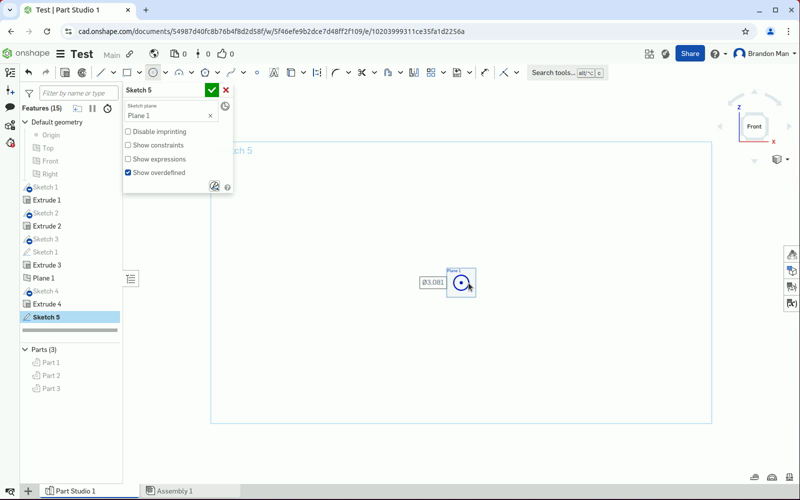
mouse_move(465, 277)
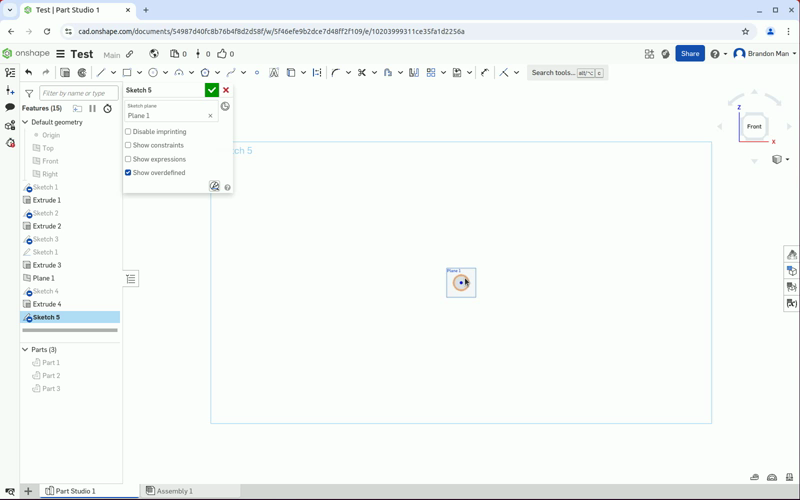
scroll(6)
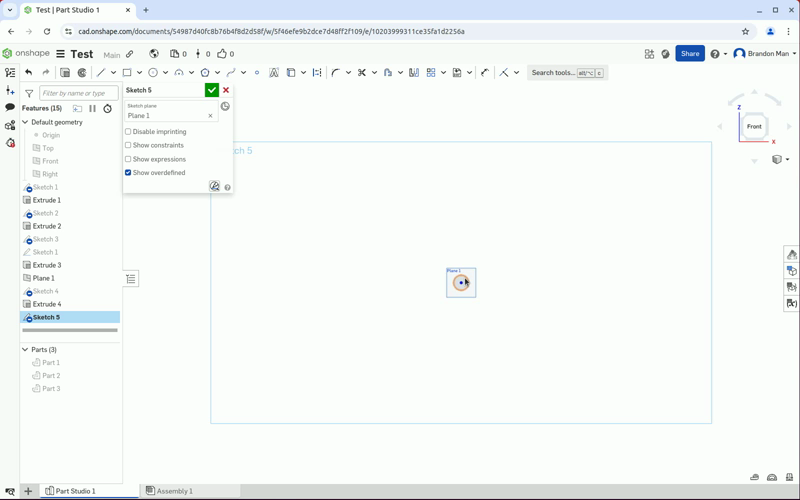
scroll(6)
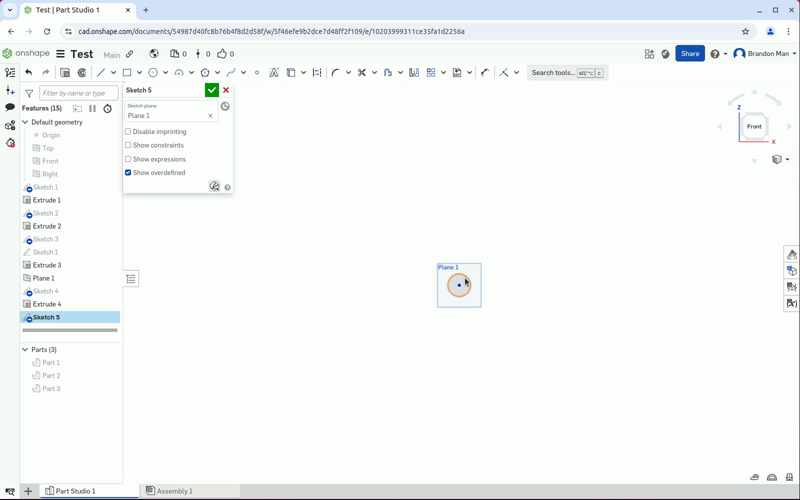
scroll(6)
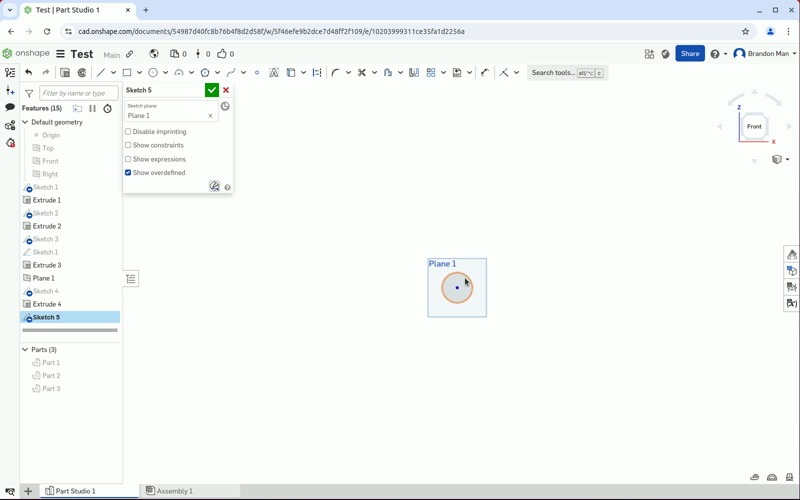
scroll(6)
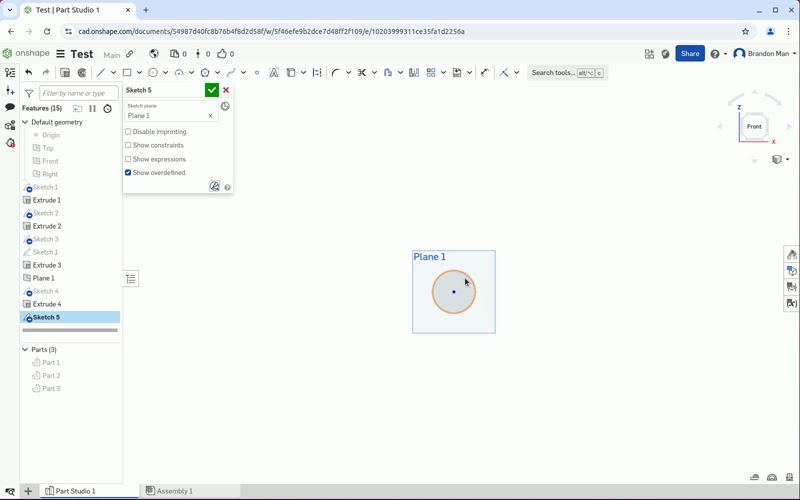
scroll(6)
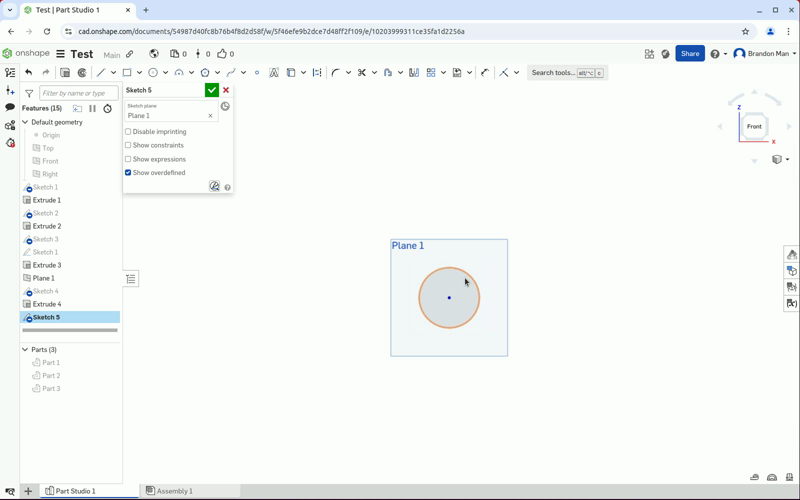
scroll(6)
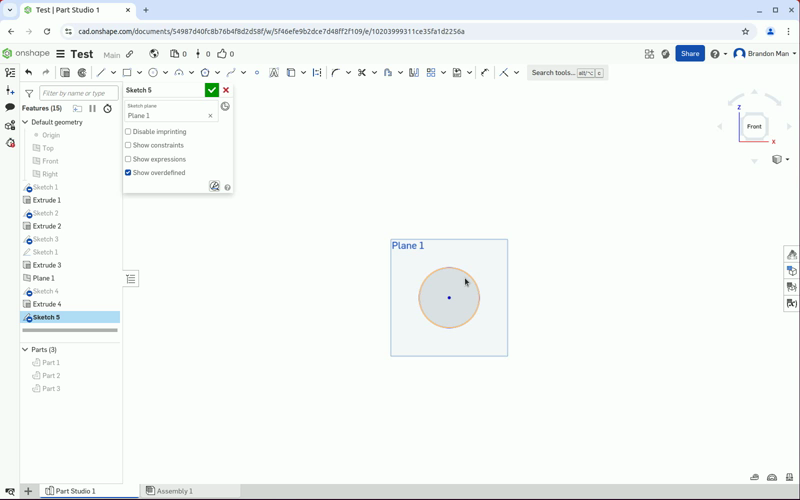
scroll(6)
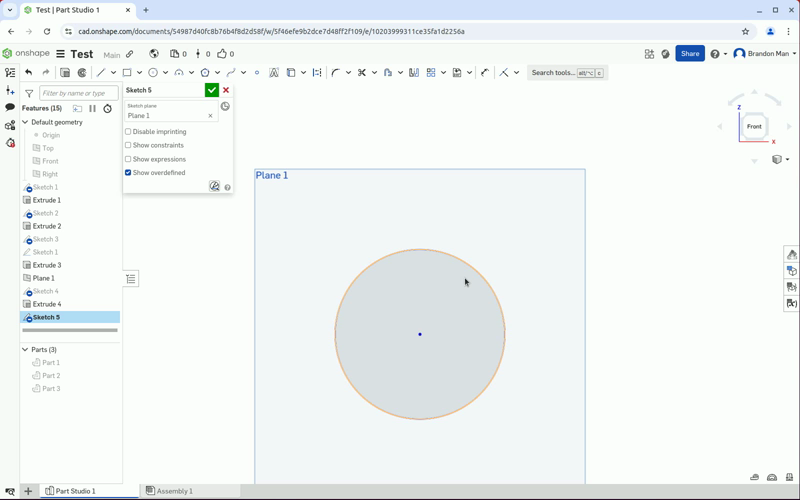
click(465, 277)
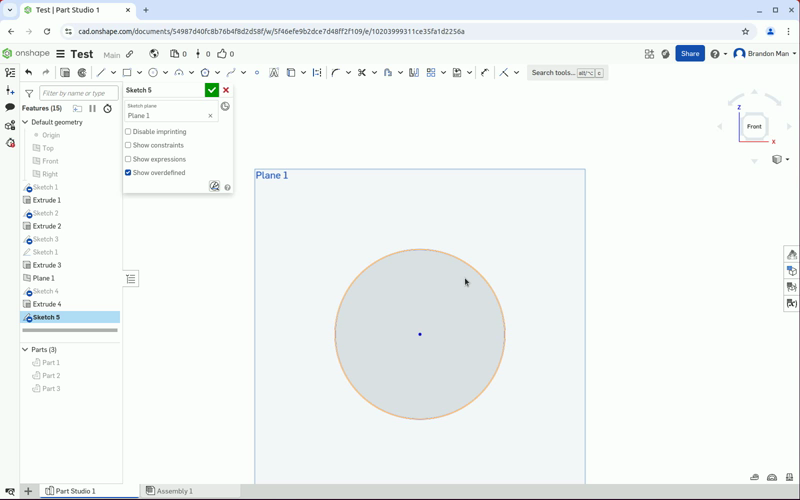
scroll(-6)
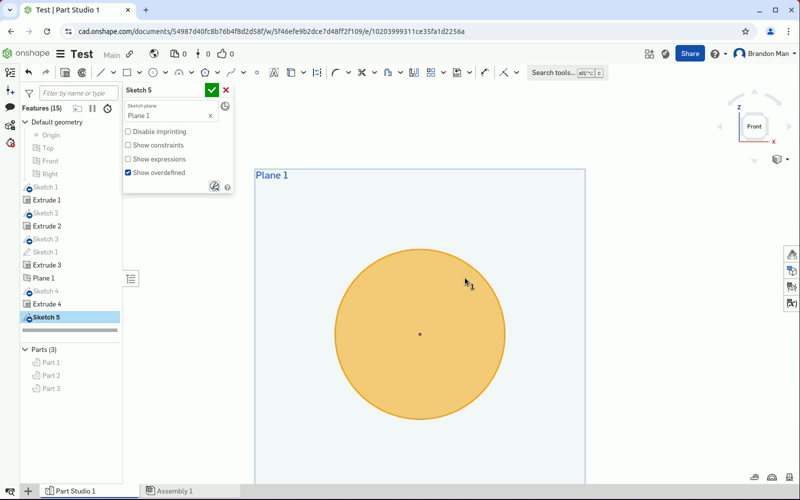
scroll(-6)
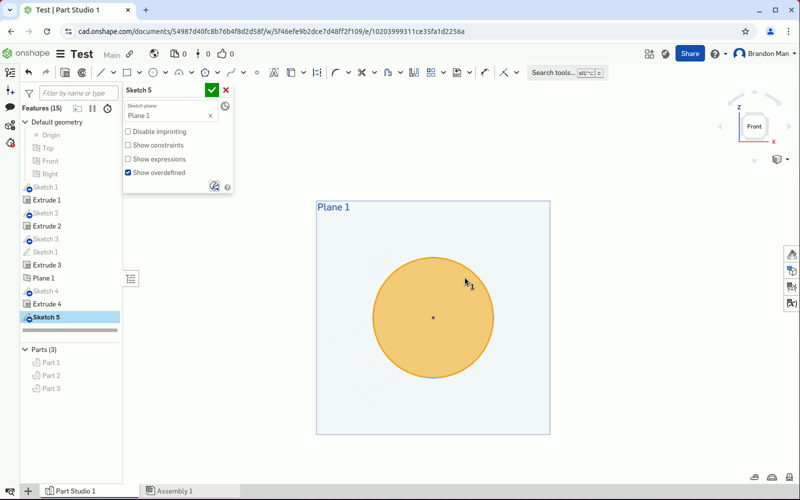
scroll(-6)
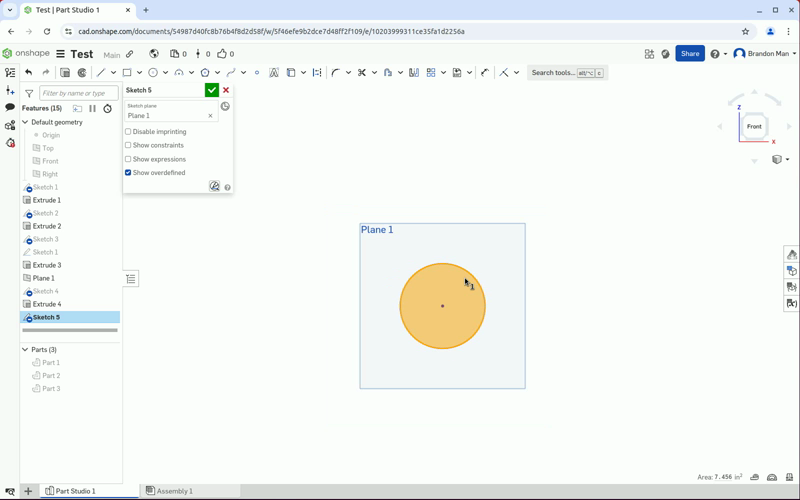
scroll(-6)
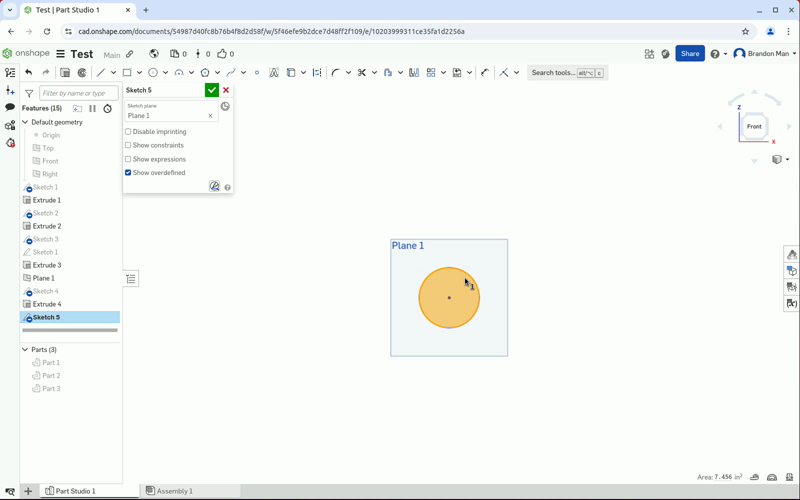
scroll(-6)
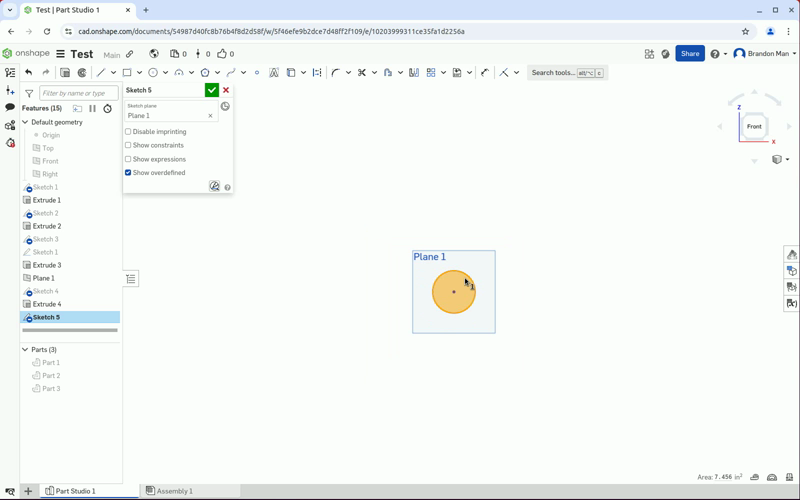
scroll(-6)
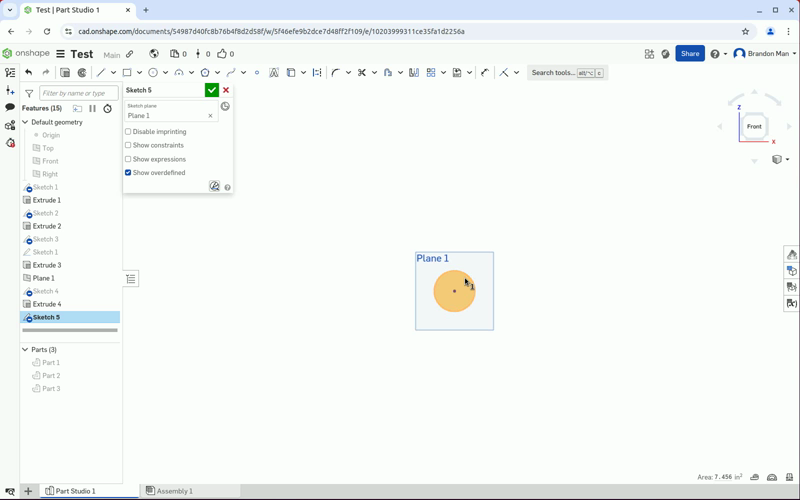
scroll(-6)
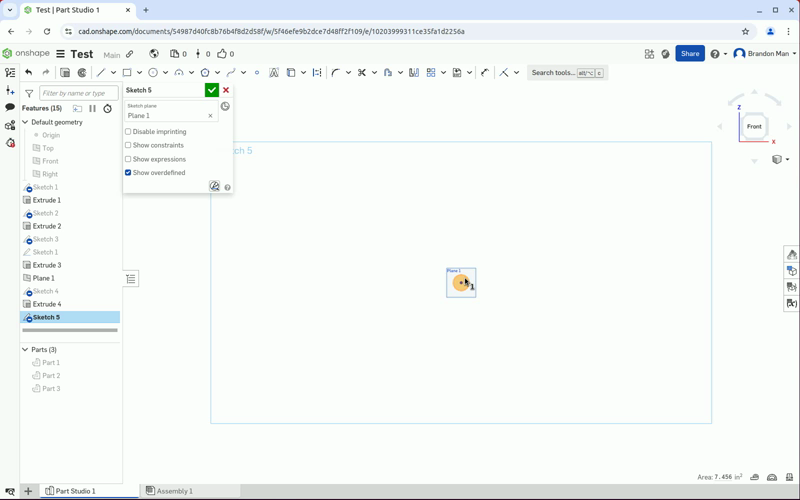
mouse_move(73, 352)
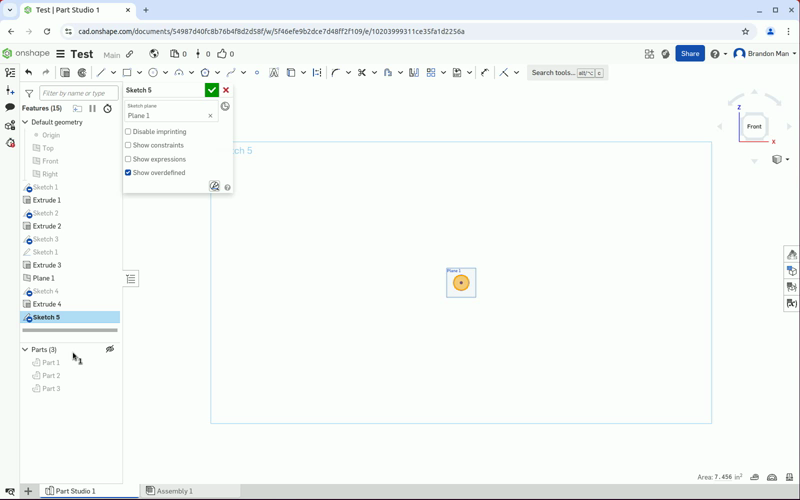
key(shift+y)
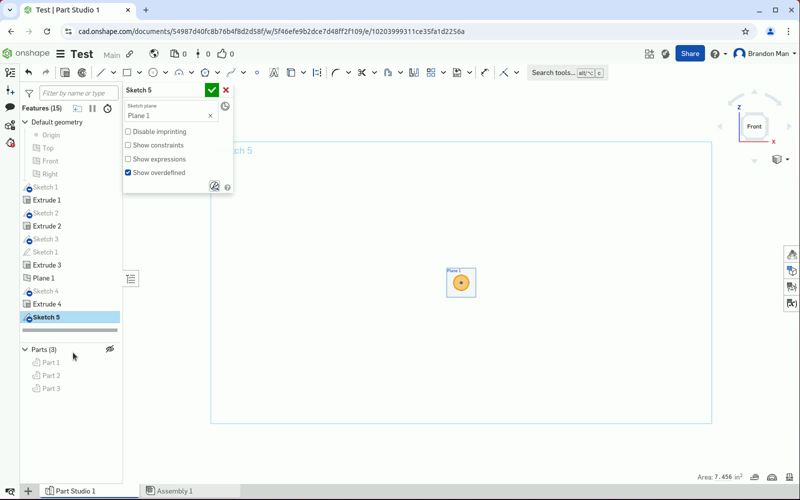
key(shift+e)
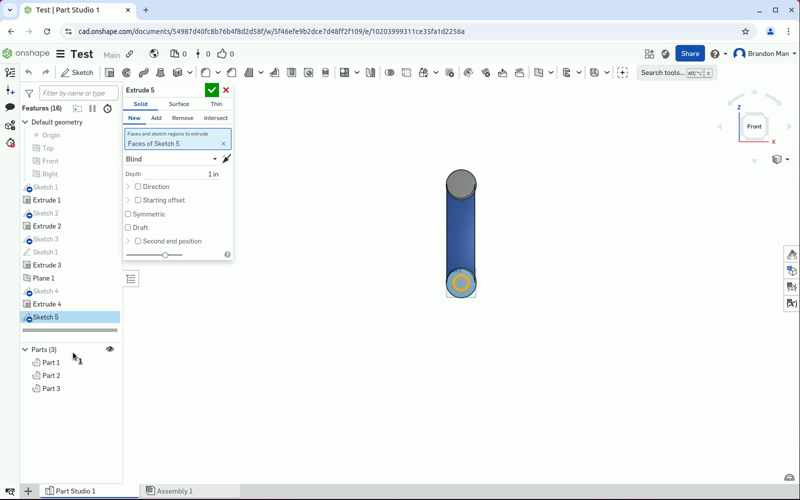
mouse_move(143, 106)
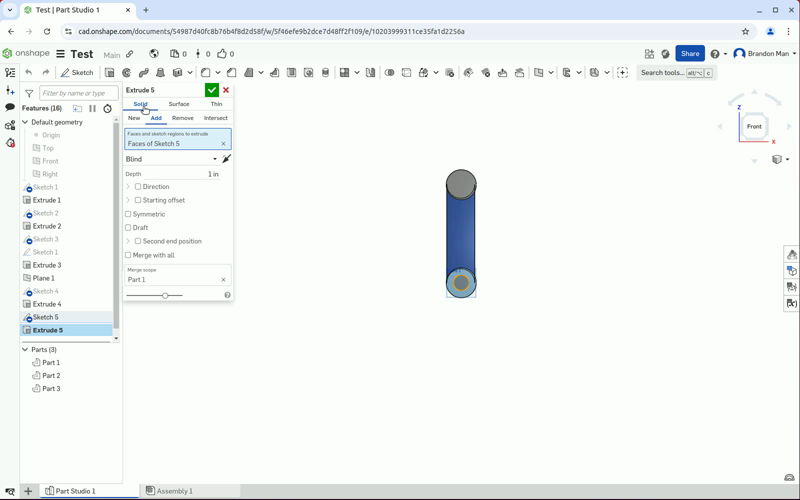
click(143, 106)
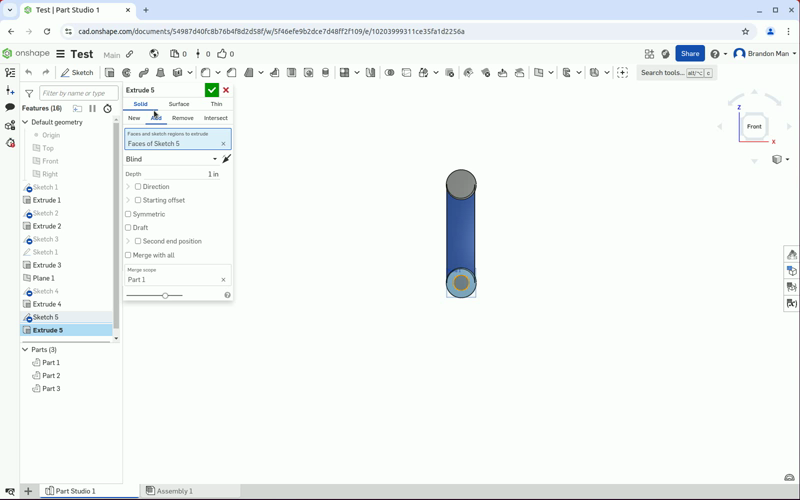
mouse_move(186, 120)
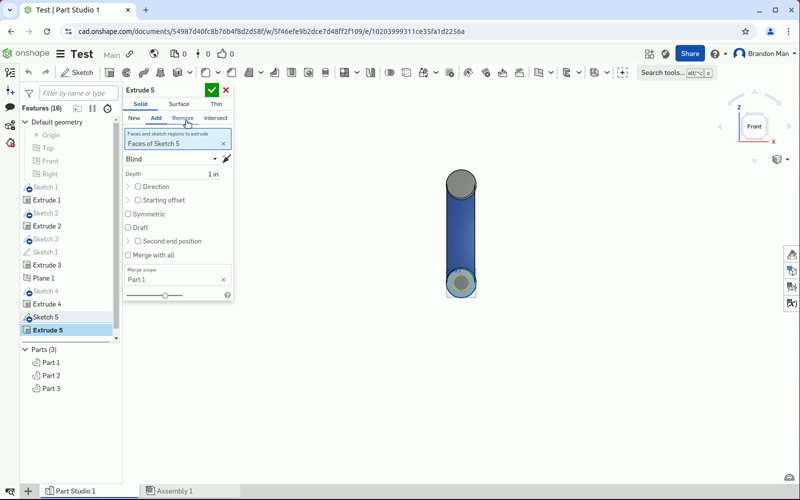
click(186, 120)
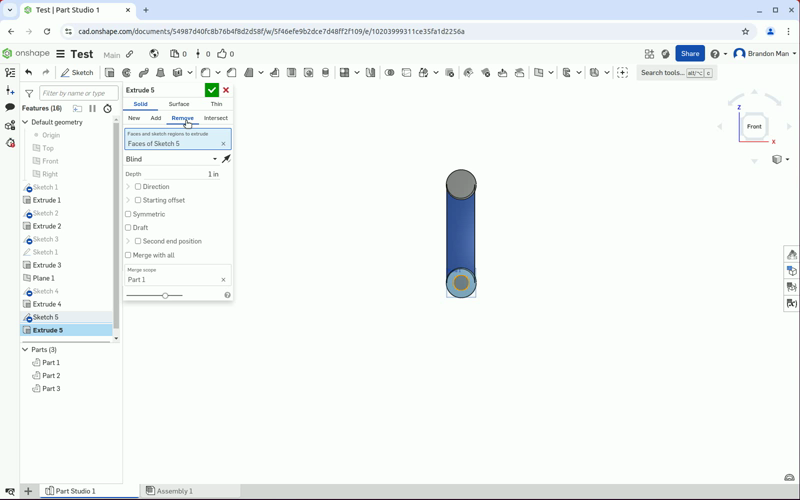
key(tab, 4)
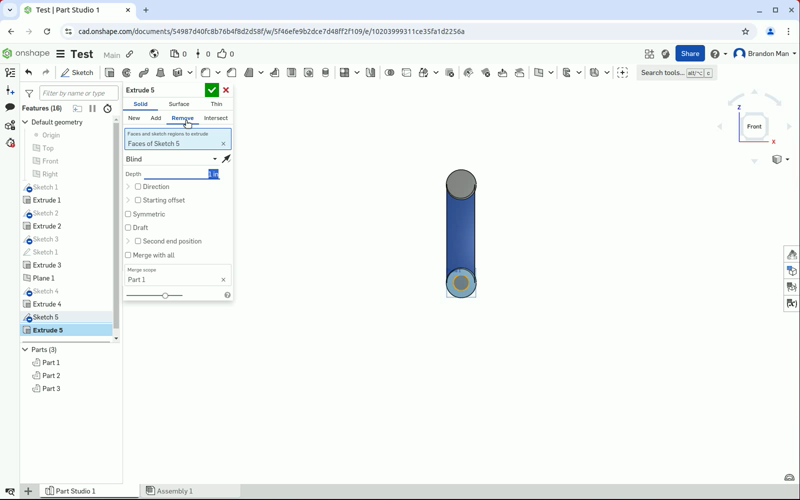
text(3.611)
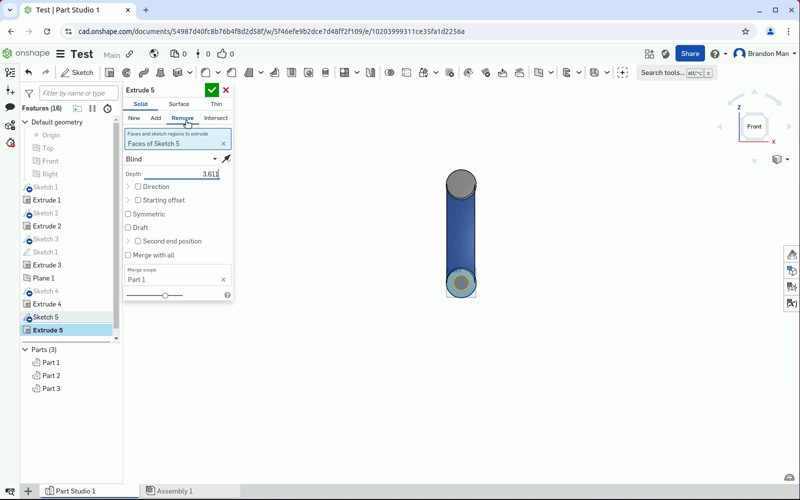
key(tab, 6)
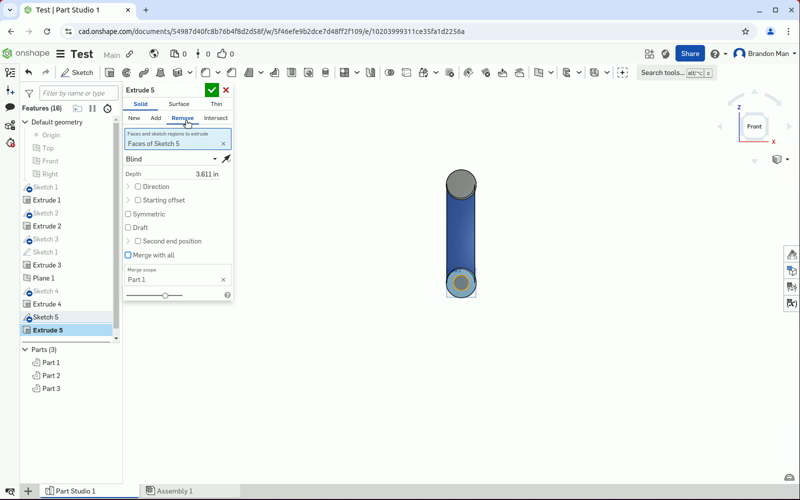
key(space)
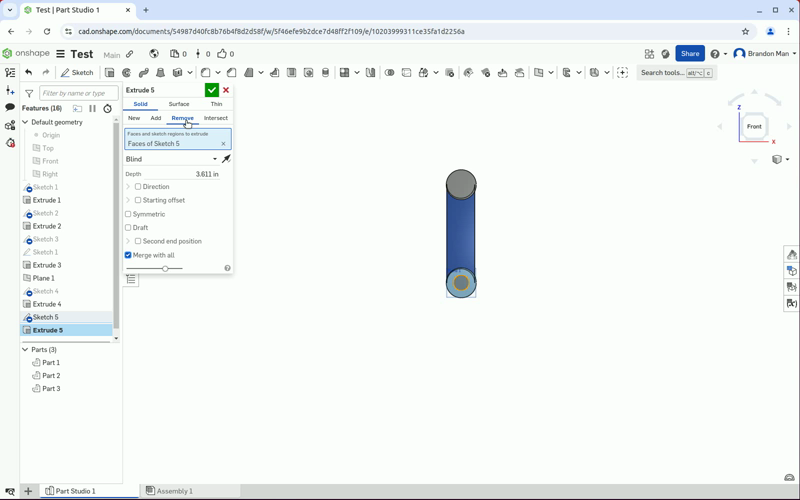
key(enter)
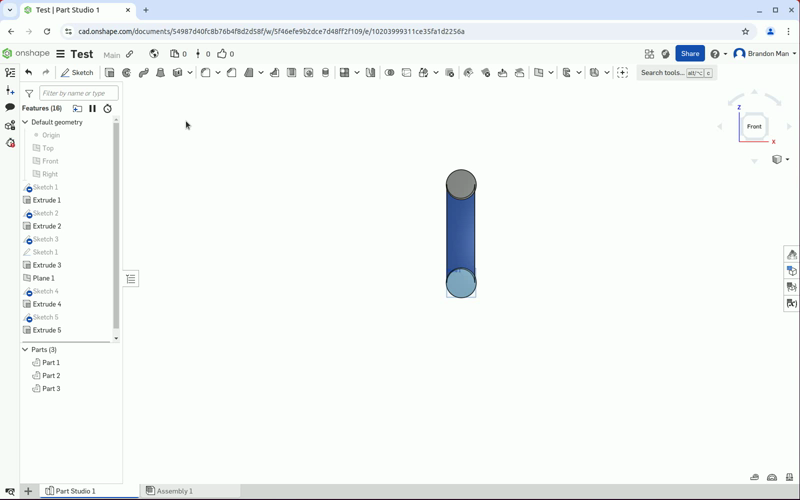
key(shift+h)
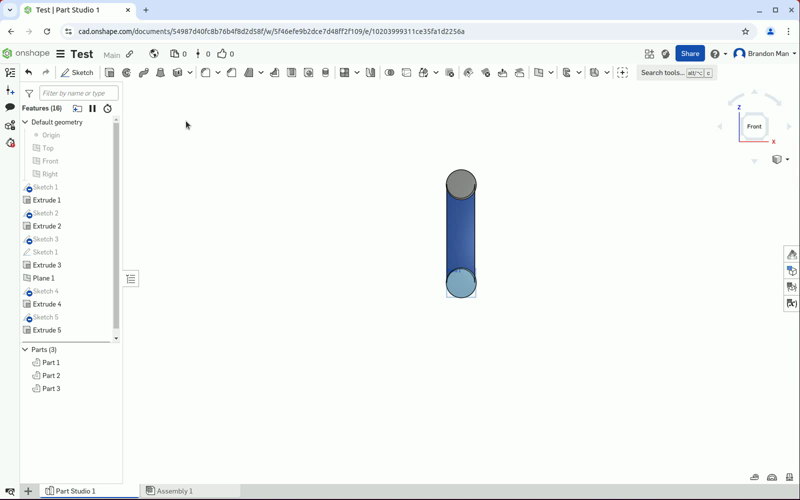
key(shift+h)
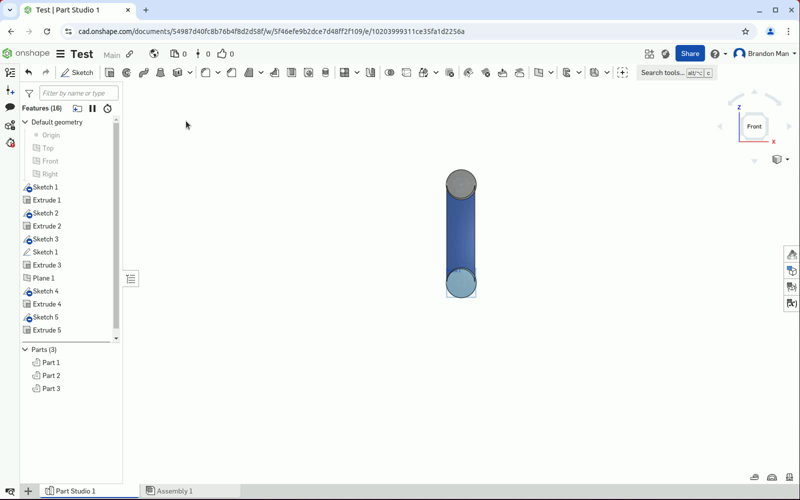
key(shift+7)
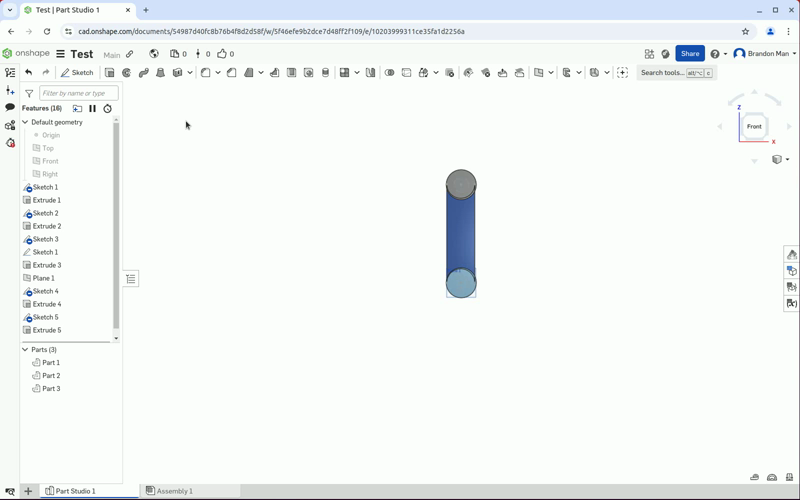
key(left, 2)
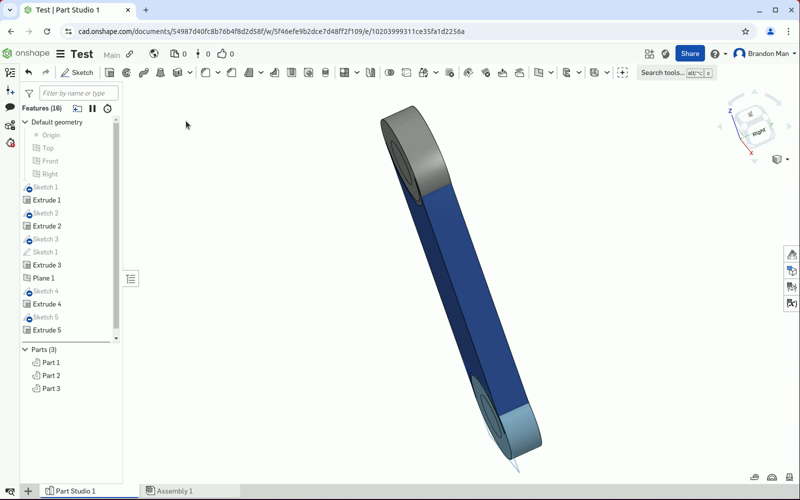
key(down, 2)
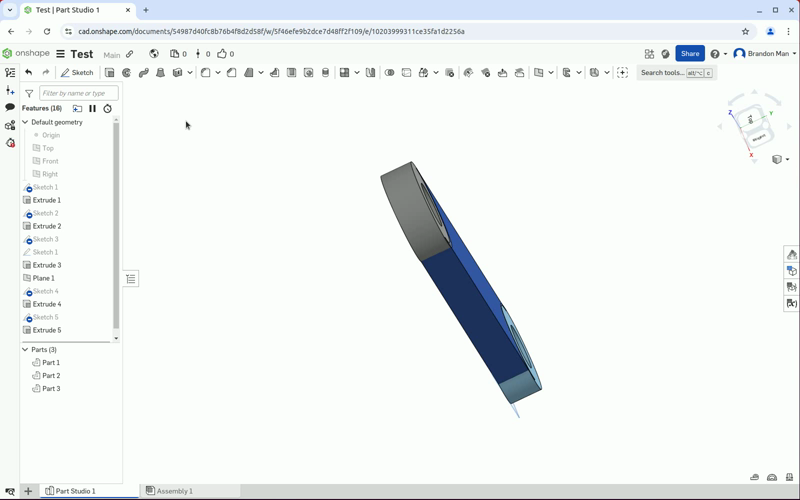
key(up, 2)
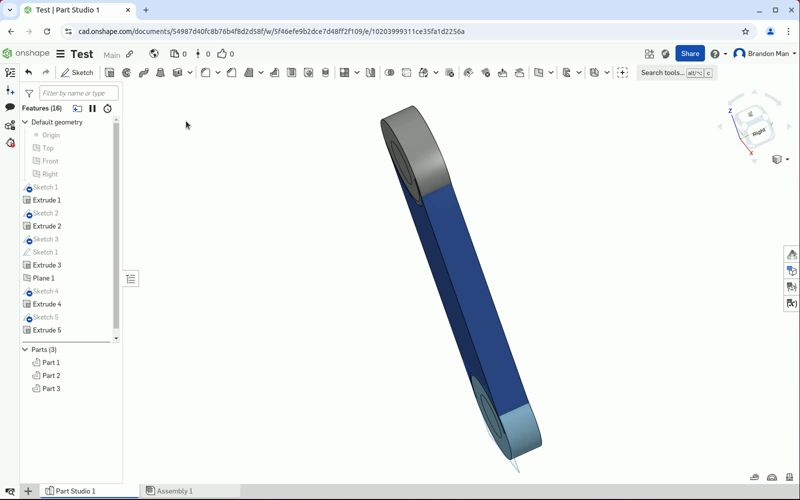
key(right, 2)
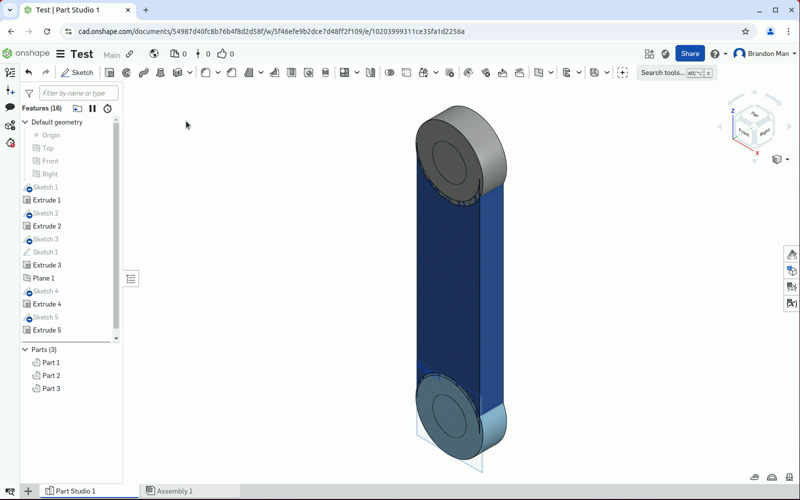
mouse_move(69, 189)
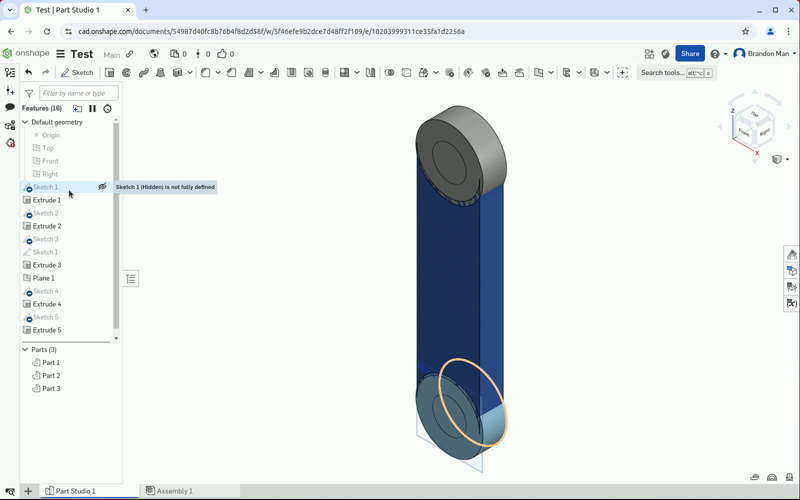
click(69, 189)